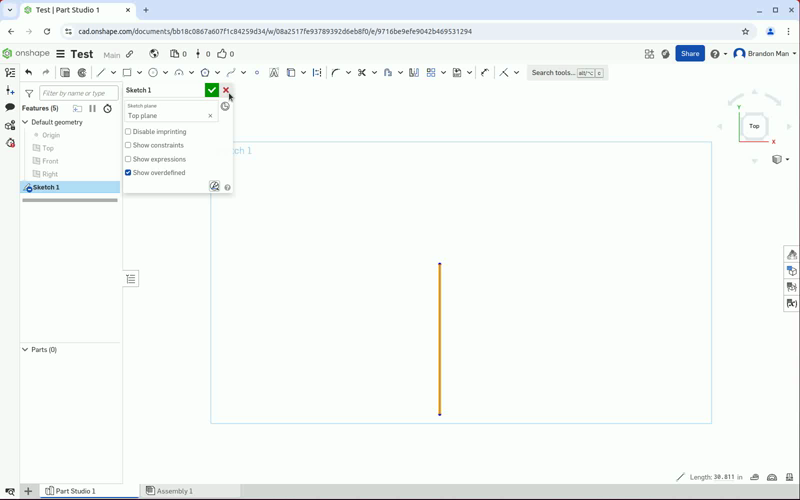
key(shift+h)
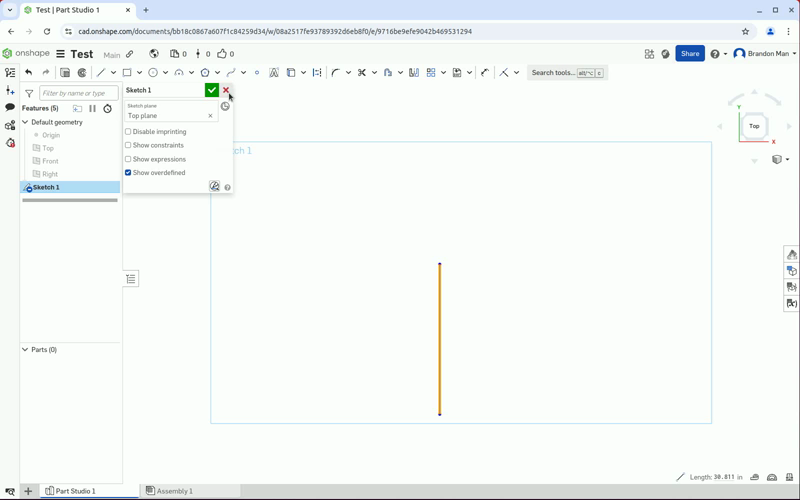
key(shift+s)
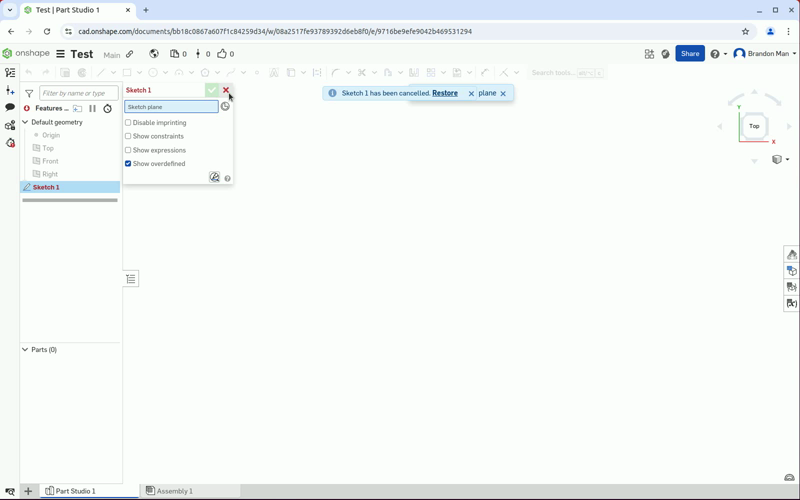
mouse_move(73, 150)
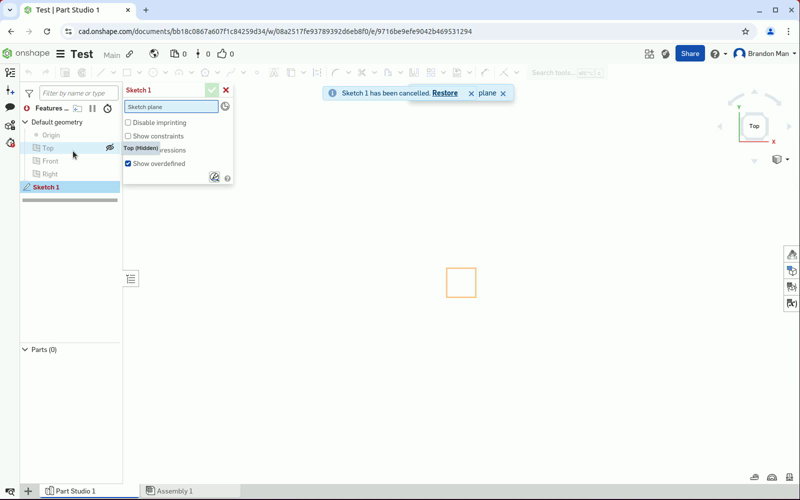
click(73, 150)
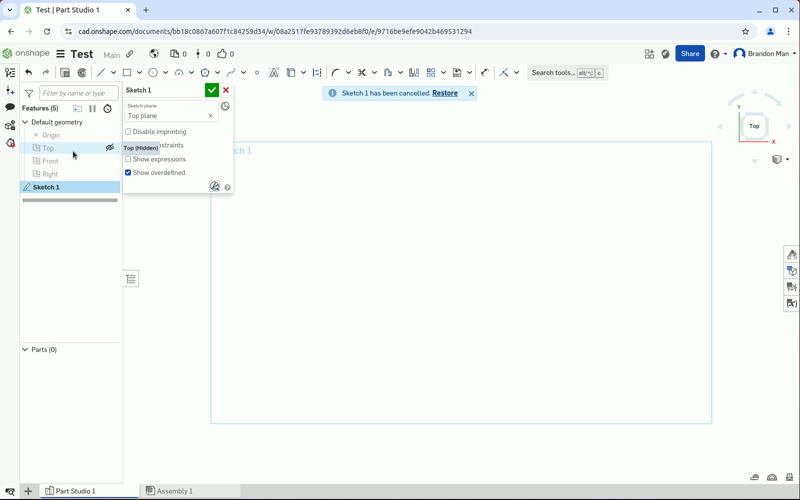
mouse_move(73, 352)
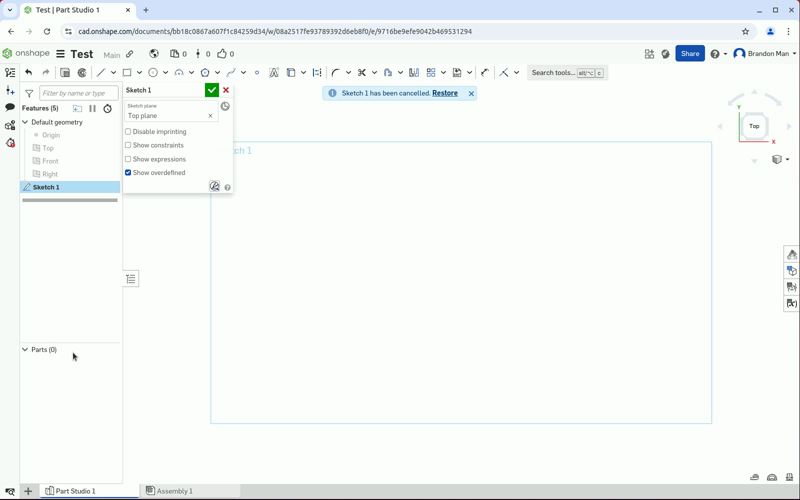
key(y)
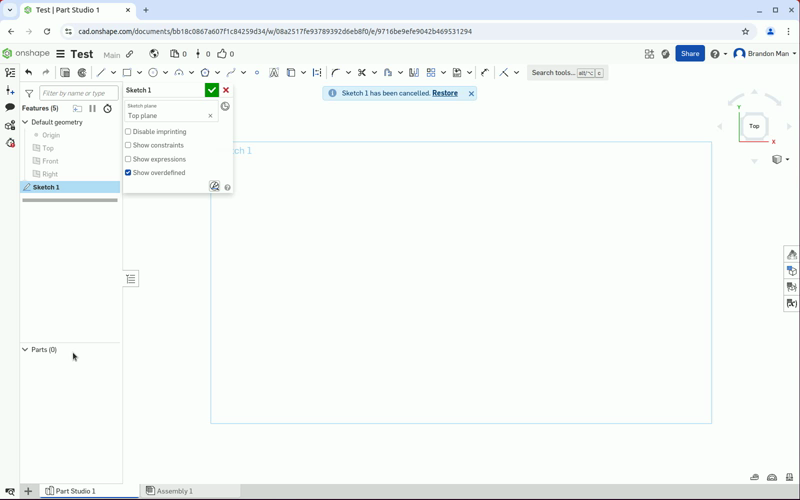
key(l)
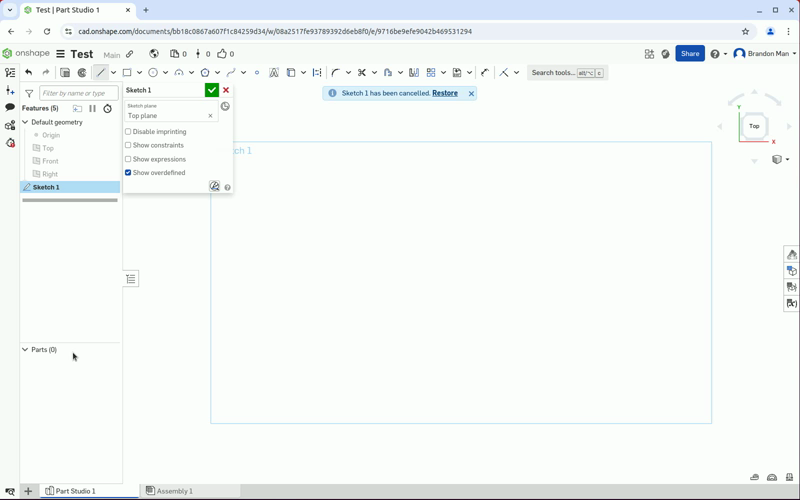
key_down(shift)
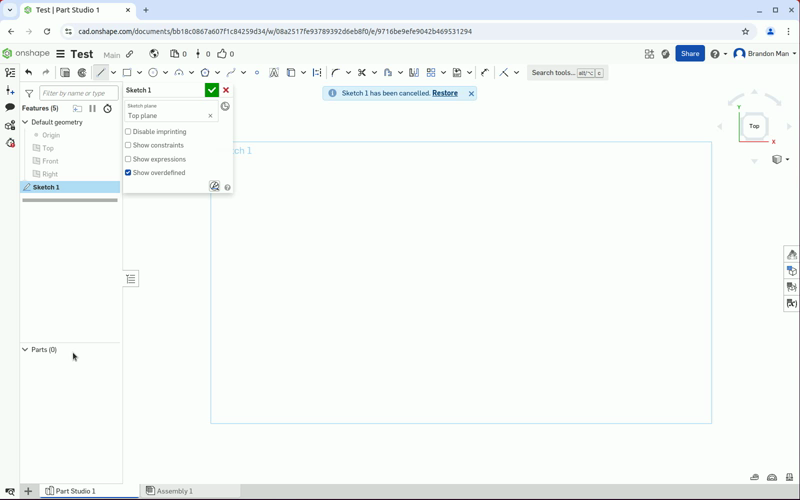
mouse_move(439, 304)
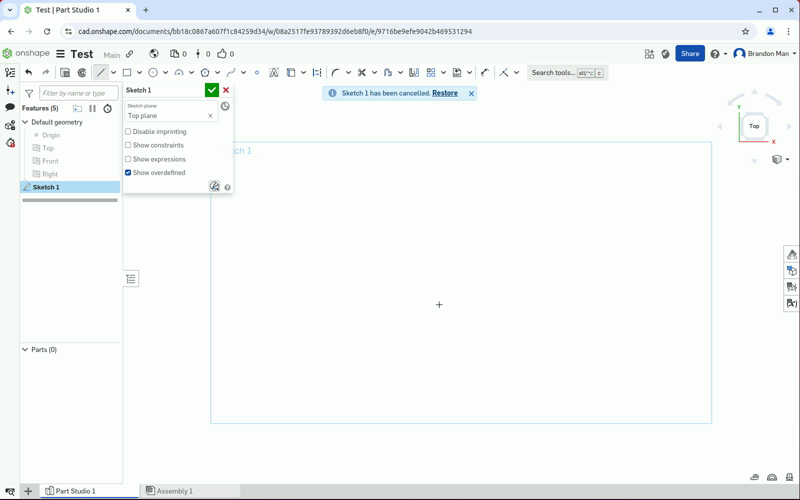
click(439, 304)
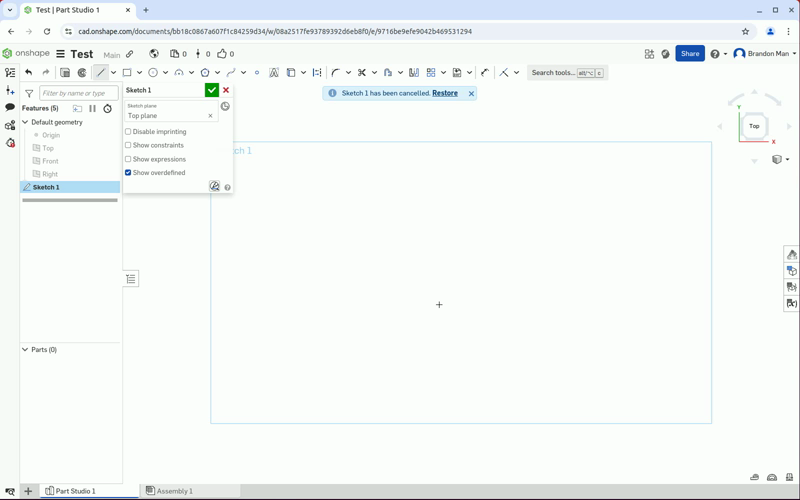
key_up(shift)
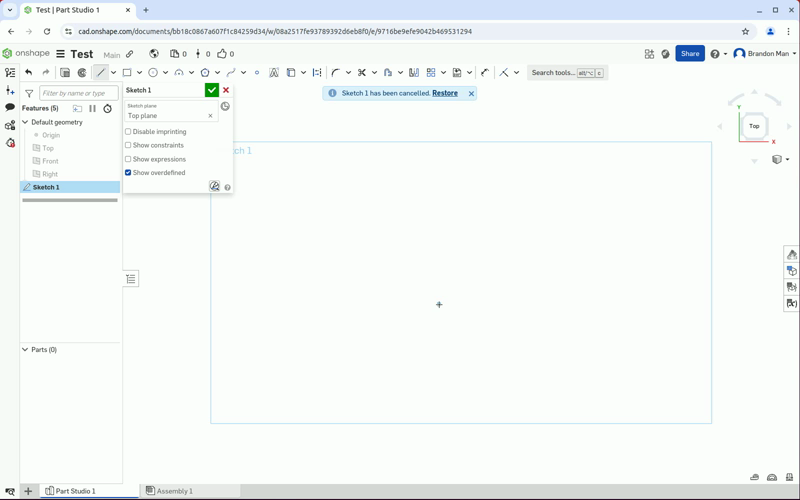
key_down(shift)
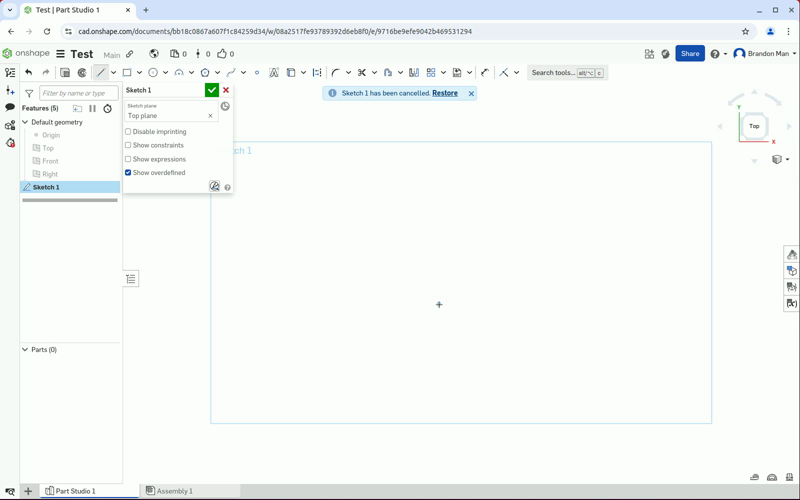
mouse_move(469, 304)
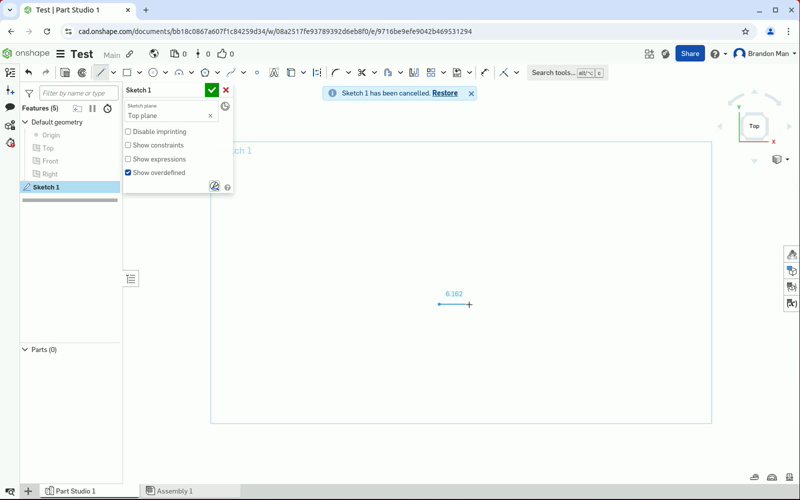
mouse_move(482, 304)
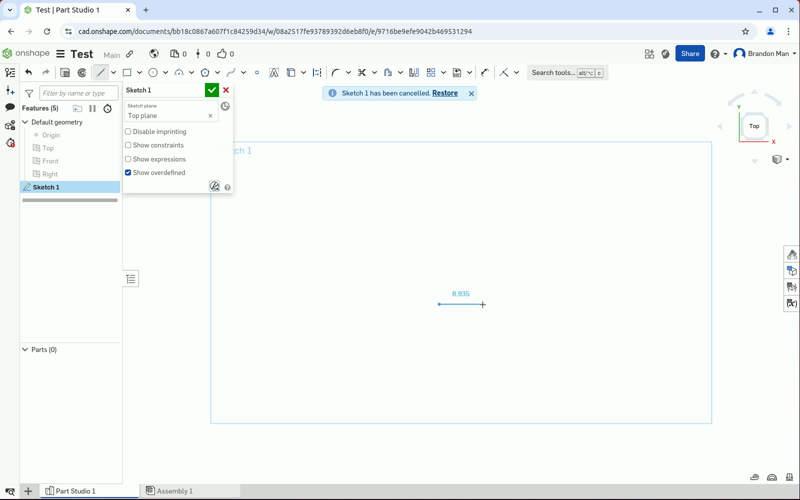
click(482, 304)
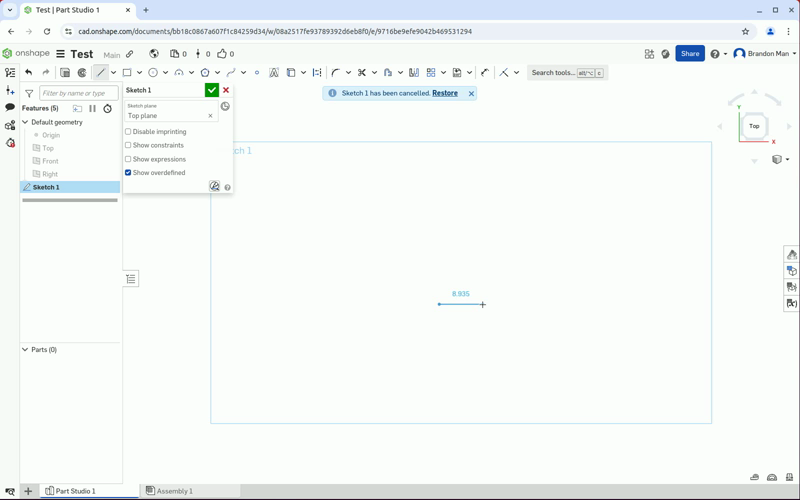
key_up(shift)
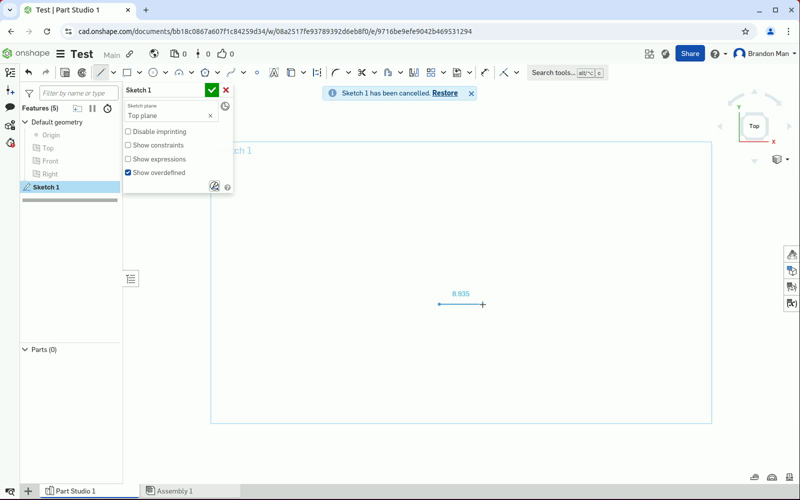
key_down(shift)
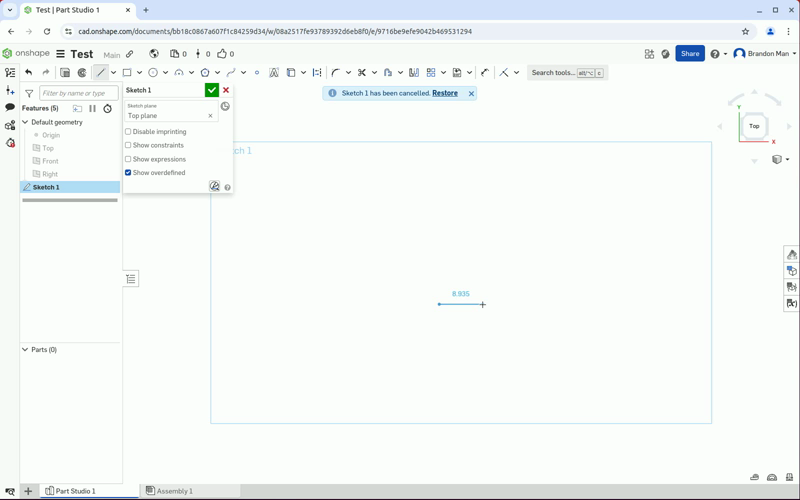
mouse_move(512, 304)
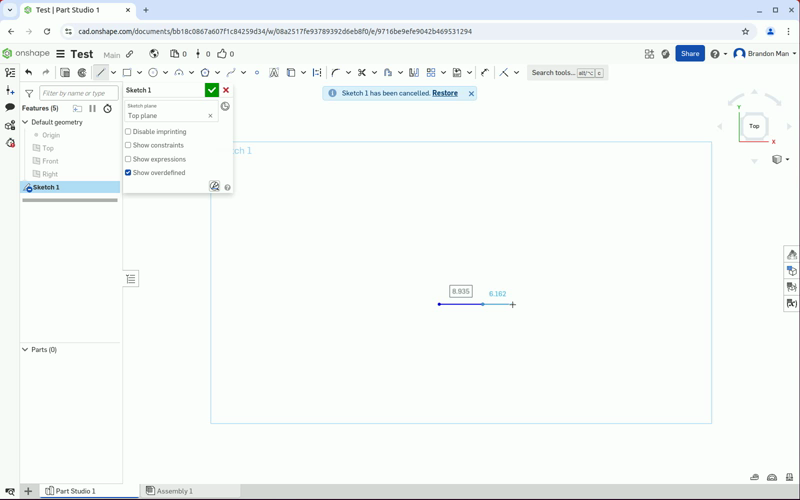
mouse_move(482, 261)
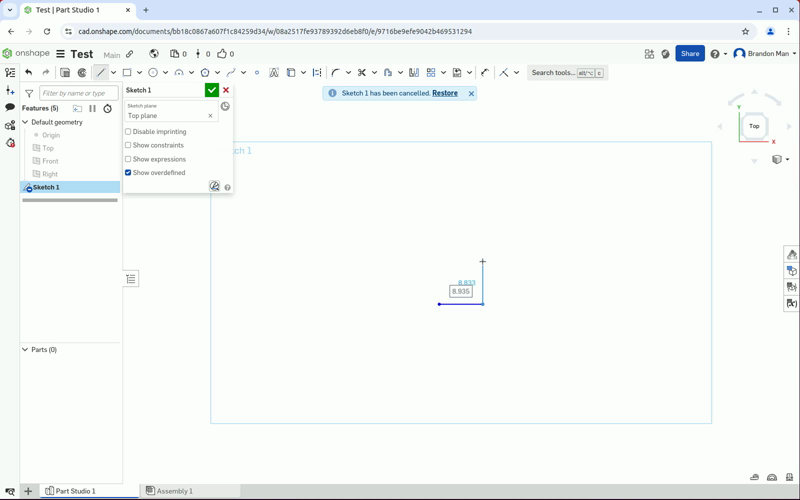
click(482, 261)
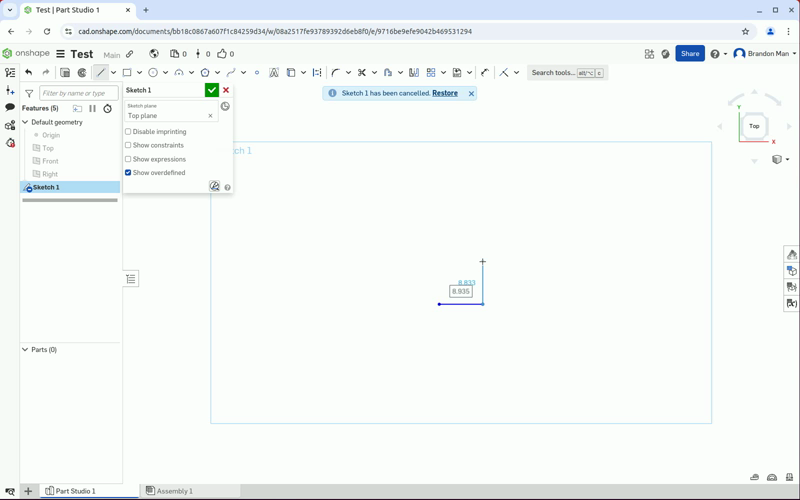
key_up(shift)
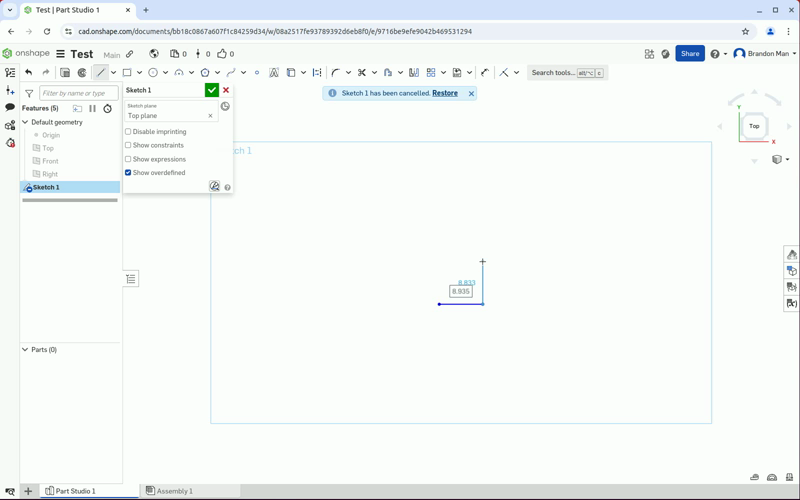
key_down(shift)
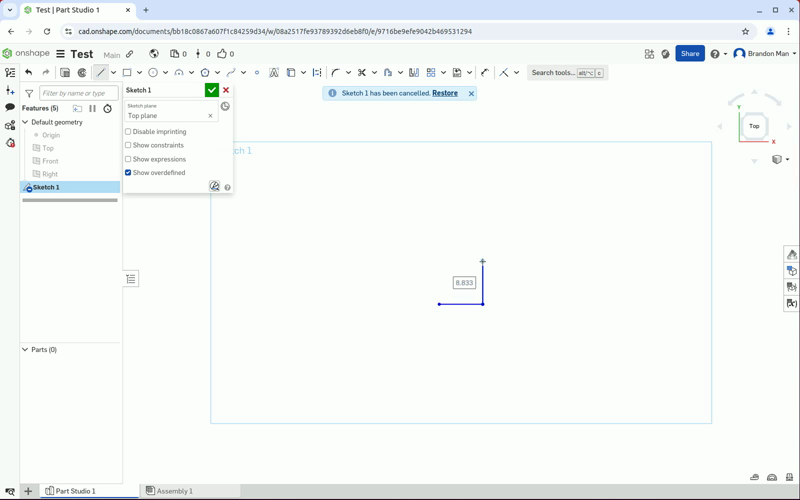
mouse_move(512, 261)
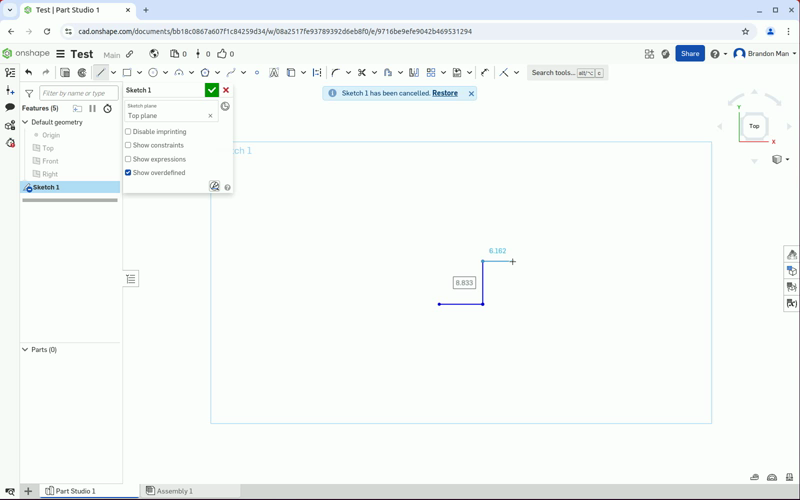
mouse_move(439, 261)
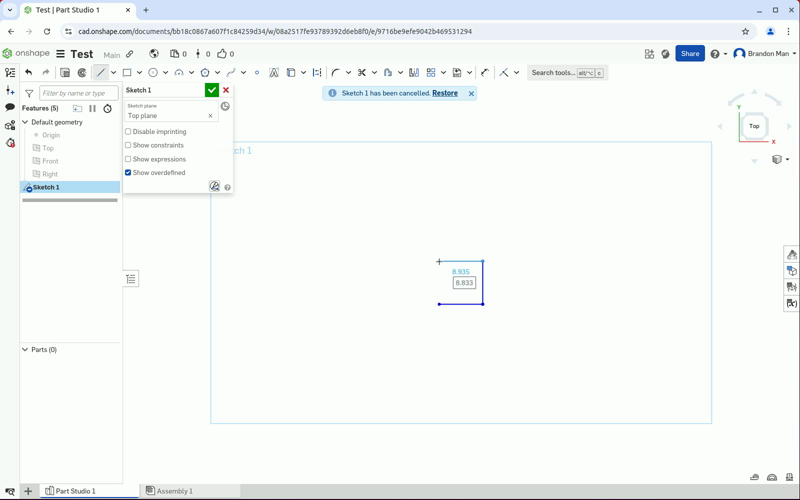
click(439, 261)
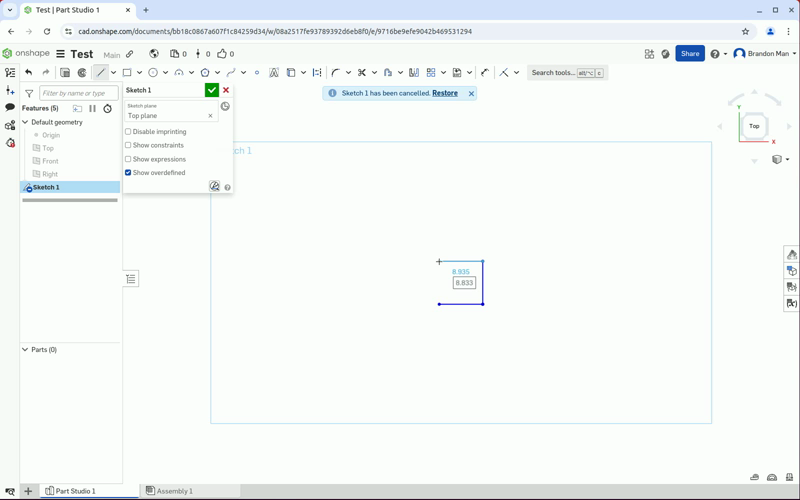
key_up(shift)
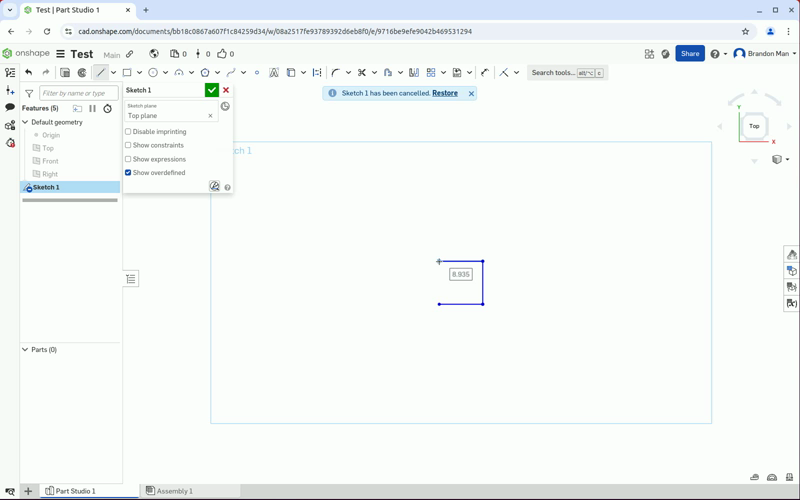
mouse_move(469, 261)
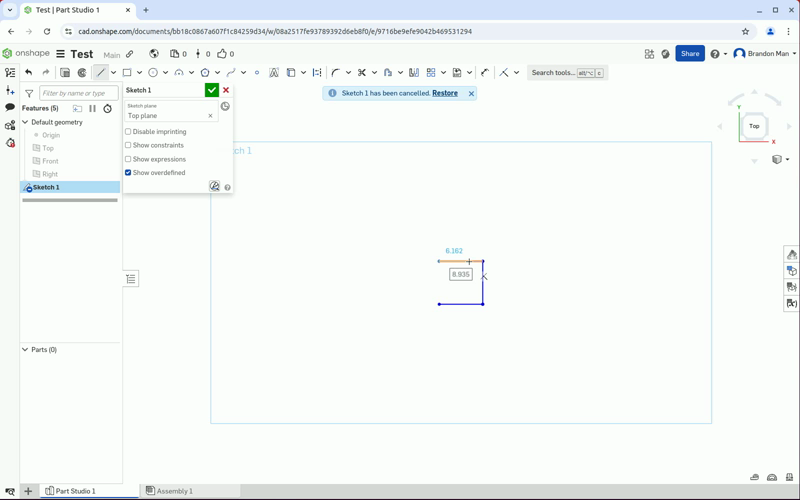
key_down(shift)
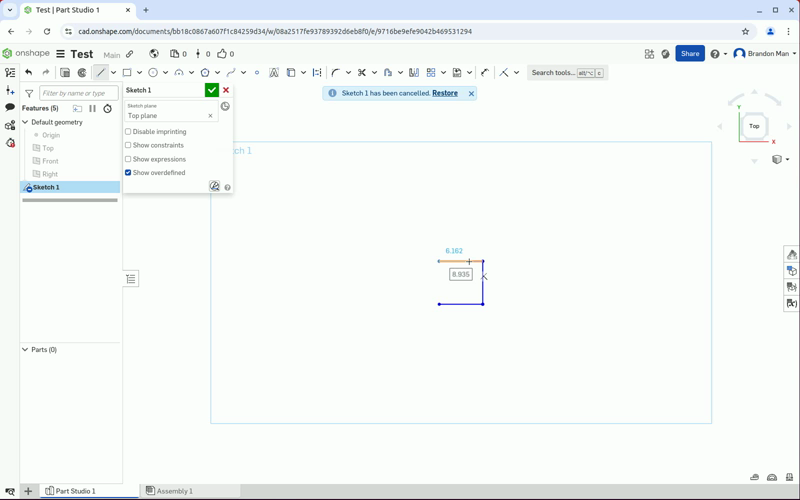
mouse_move(439, 304)
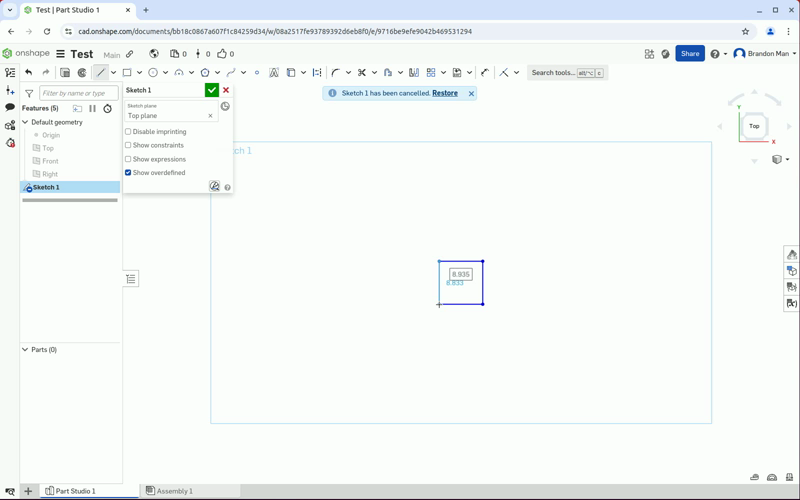
key_up(shift)
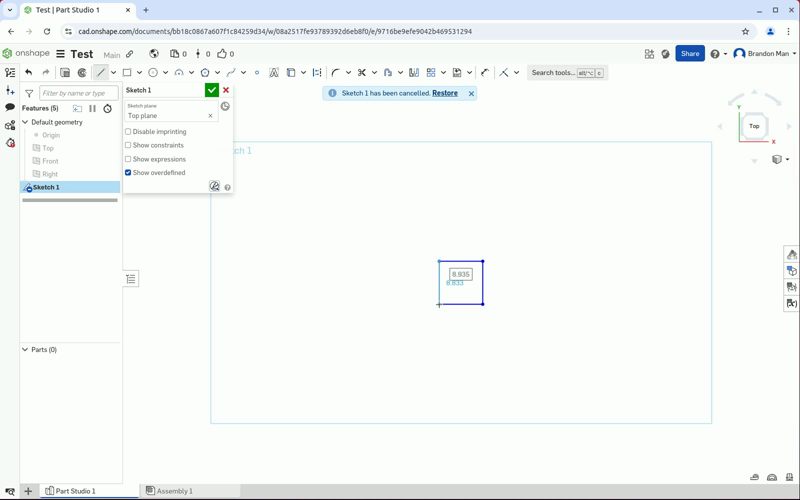
click(439, 304)
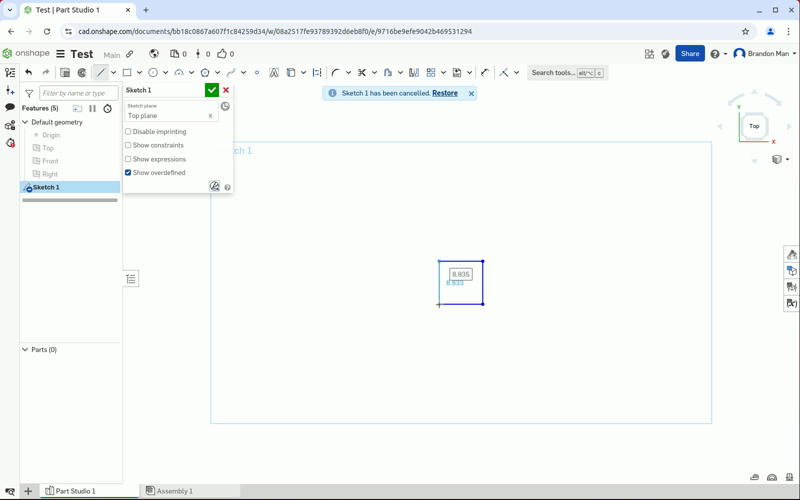
key(esc)
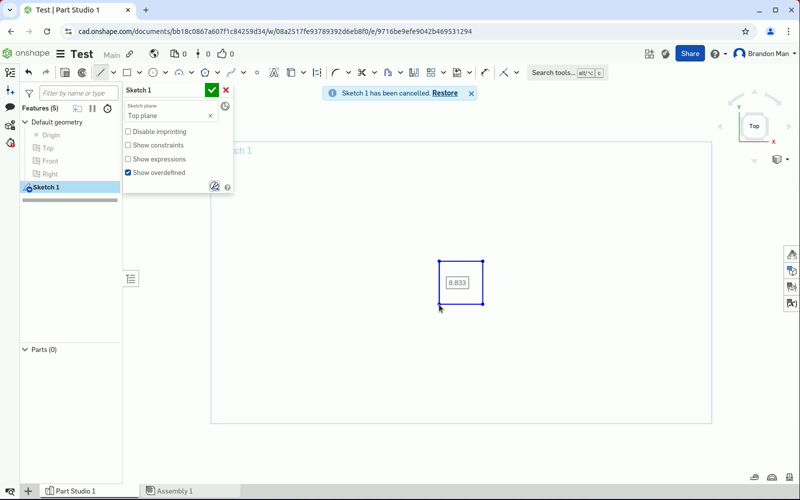
mouse_move(442, 298)
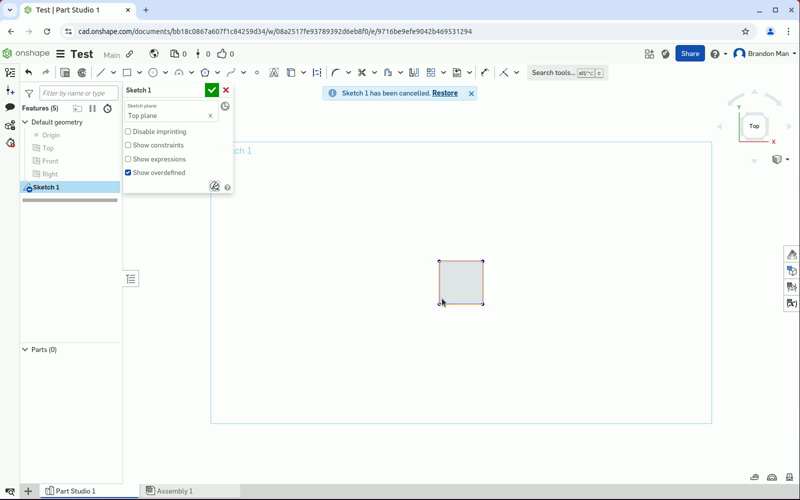
click(442, 298)
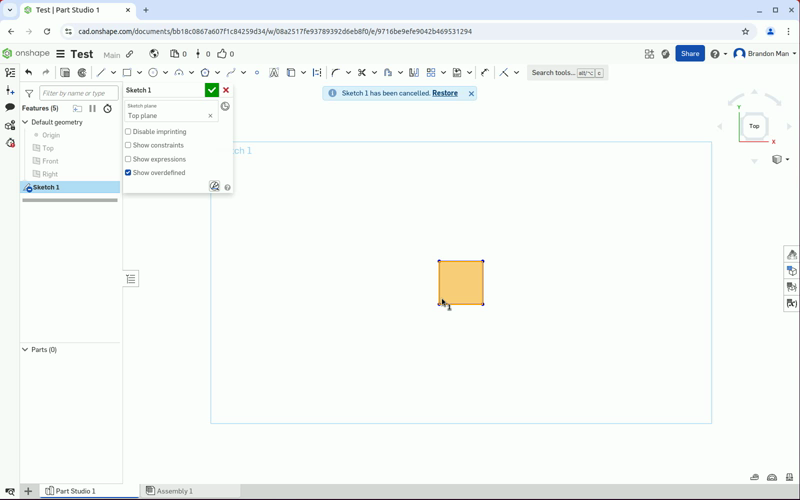
mouse_move(73, 352)
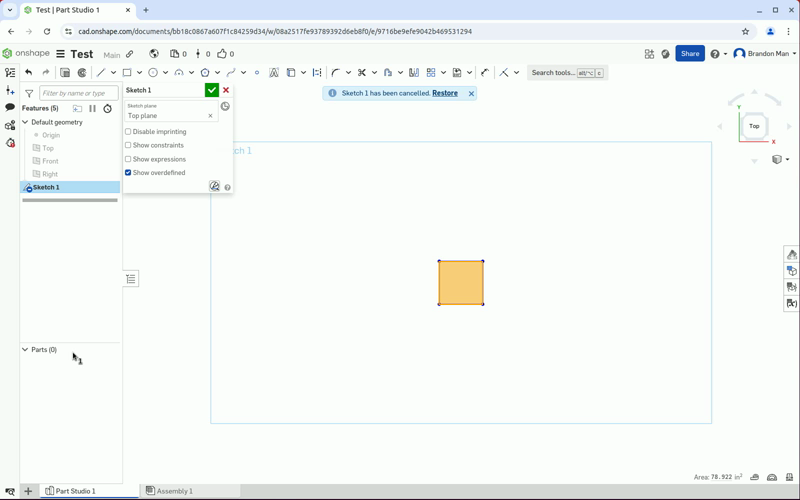
key(shift+y)
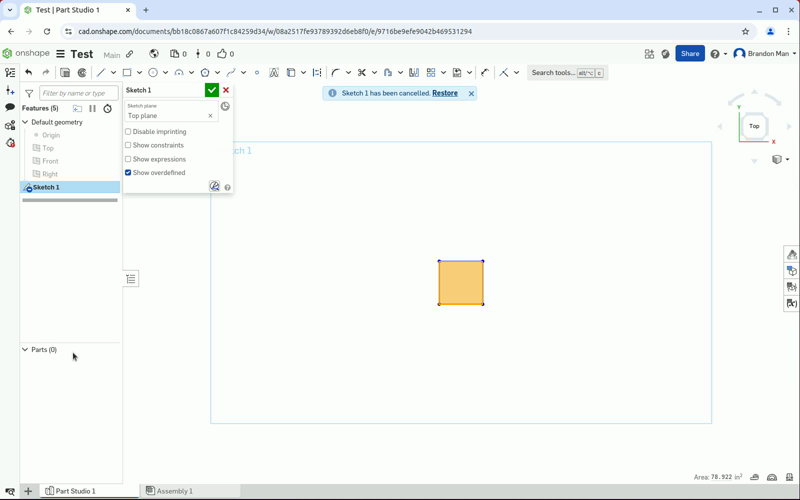
key(shift+e)
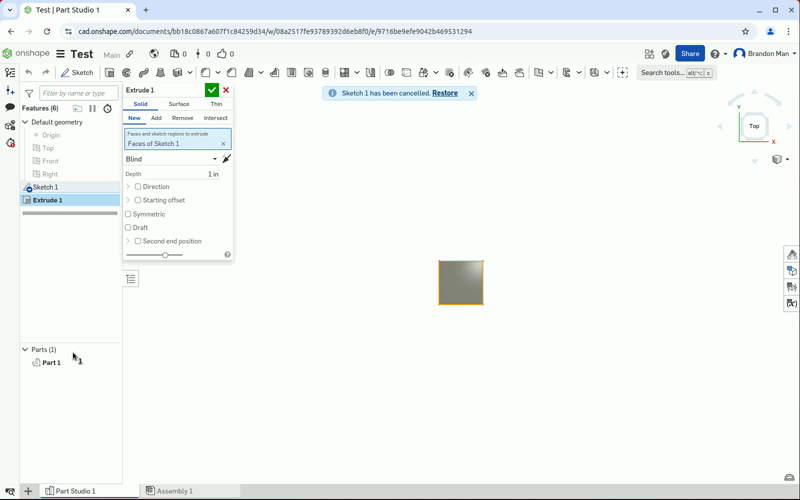
mouse_move(143, 106)
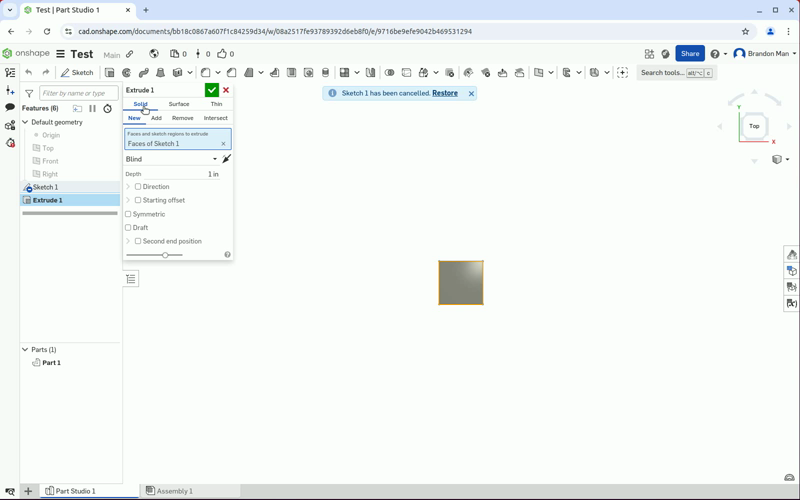
click(143, 106)
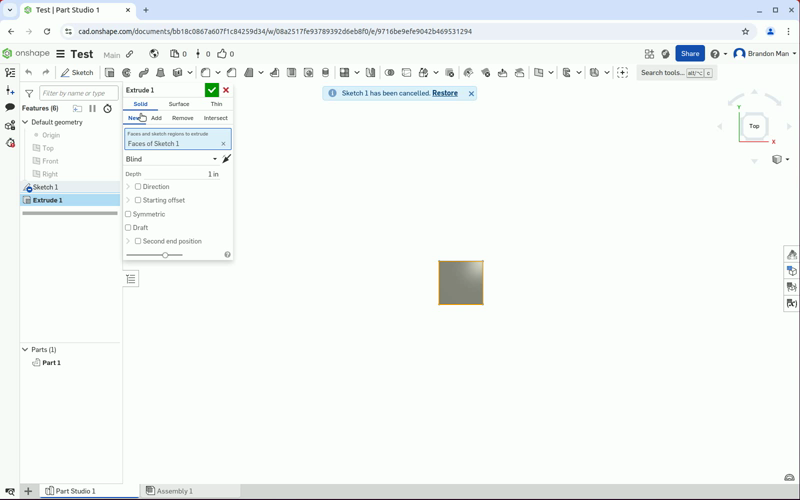
mouse_move(137, 120)
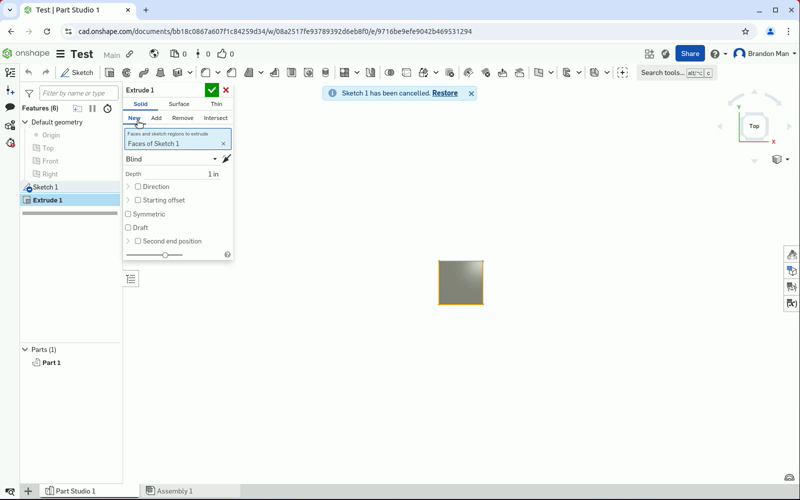
click(137, 120)
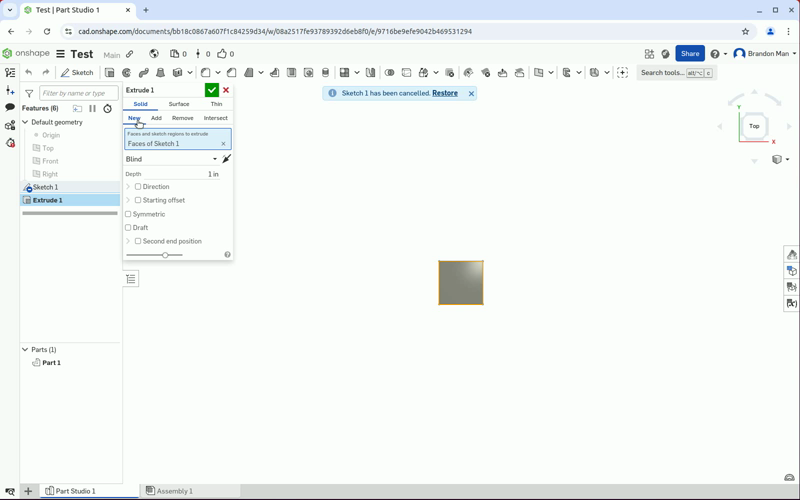
key(tab, 4)
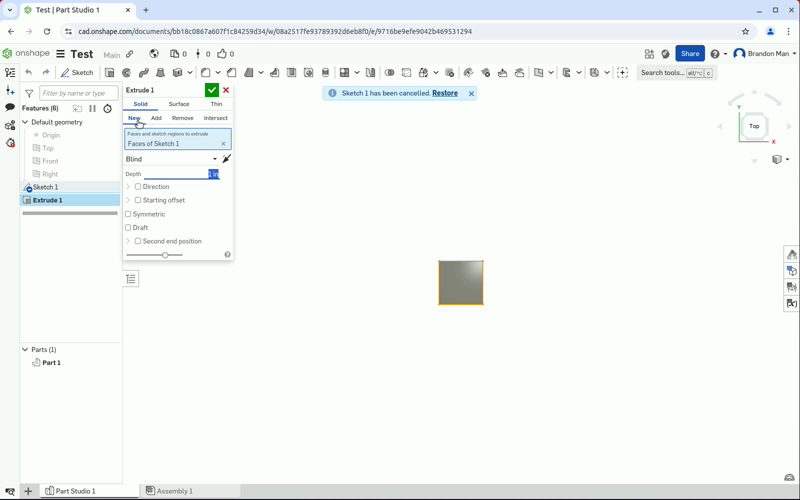
text(0.241)
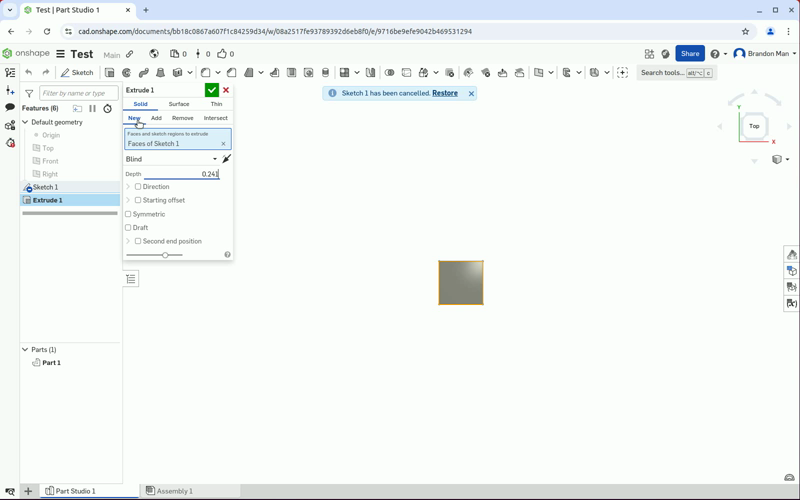
key(enter)
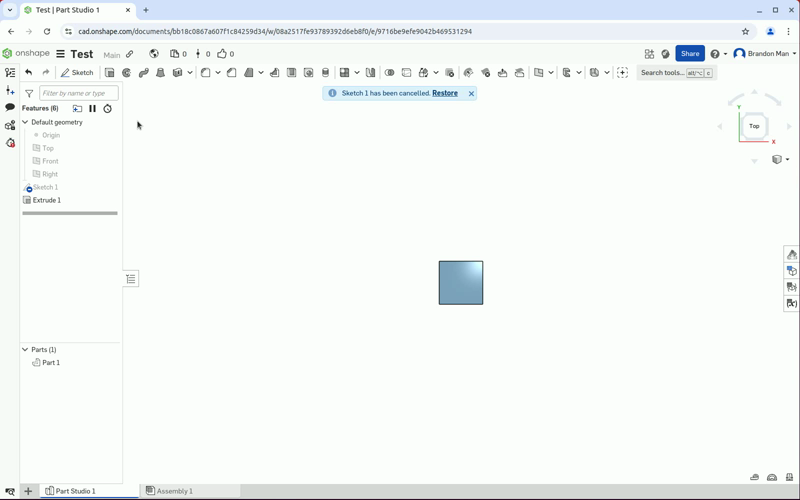
key(shift+h)
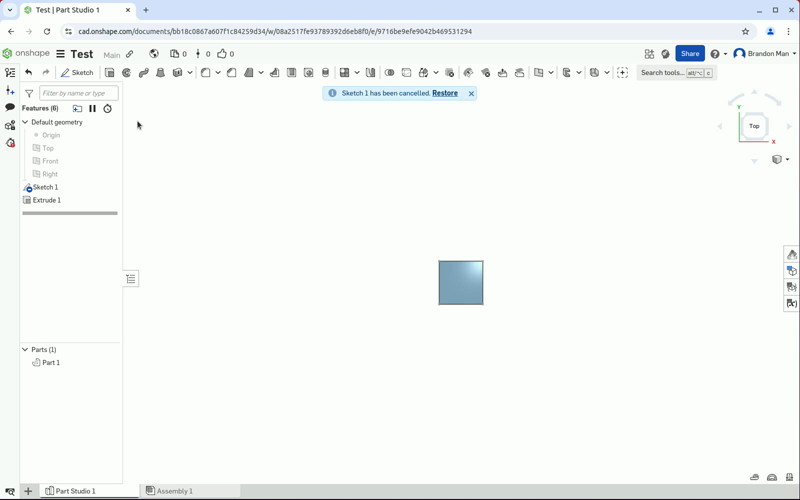
key(shift+h)
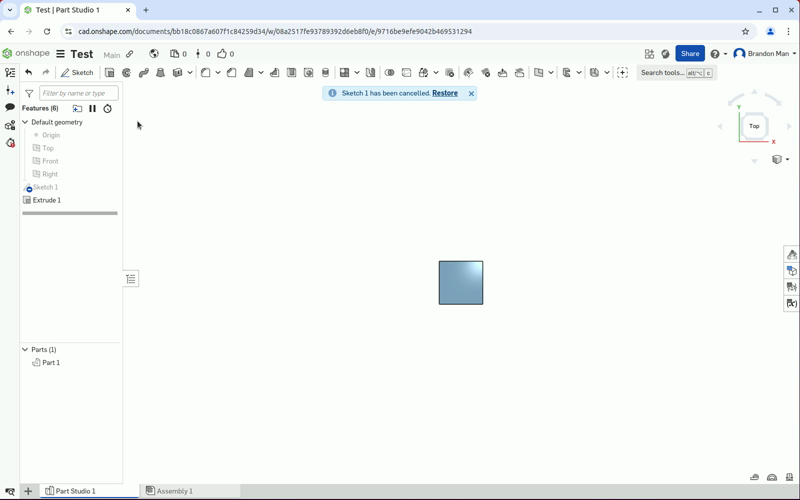
mouse_move(73, 189)
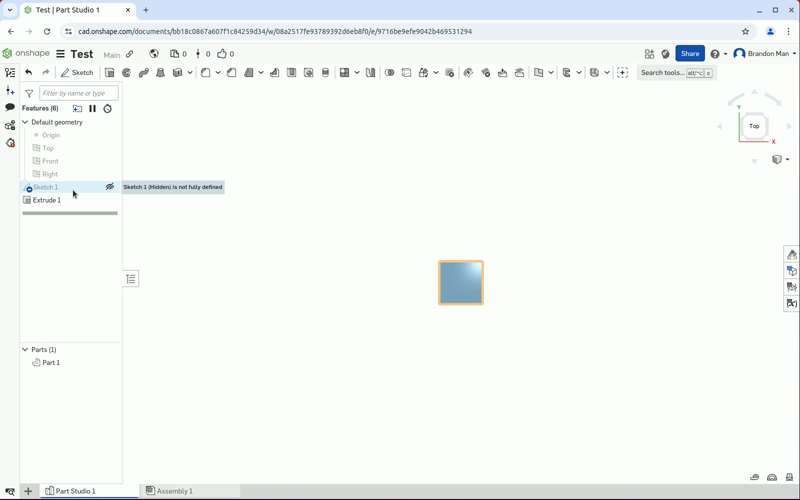
click(73, 189)
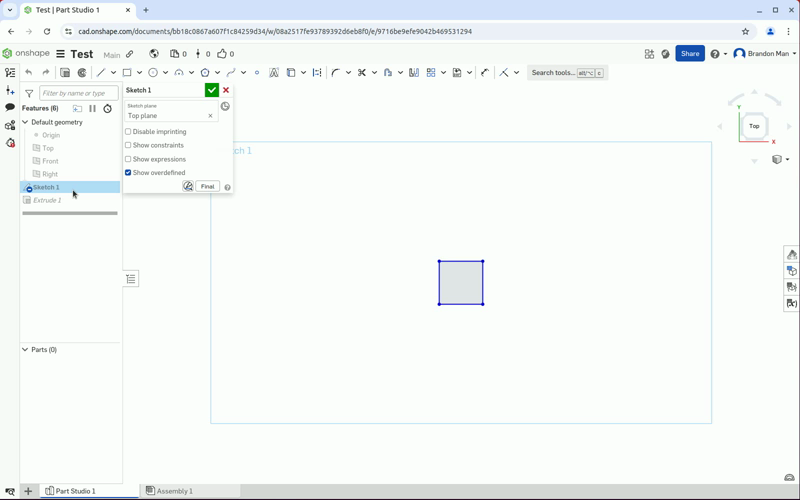
mouse_move(229, 92)
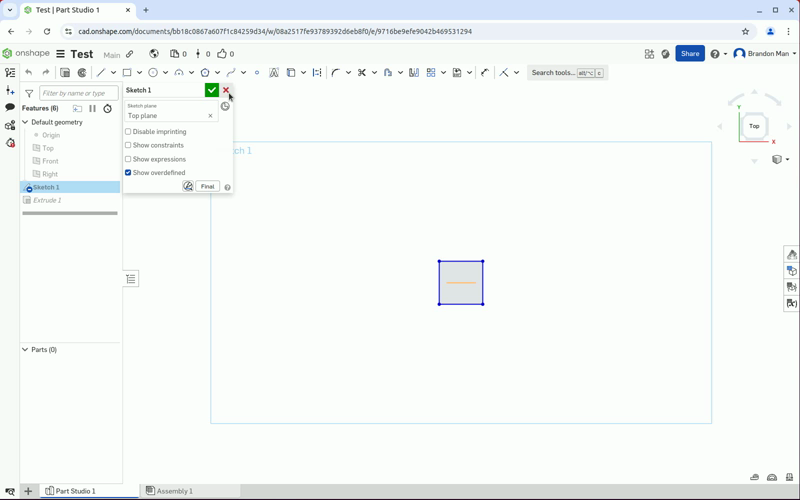
click(229, 92)
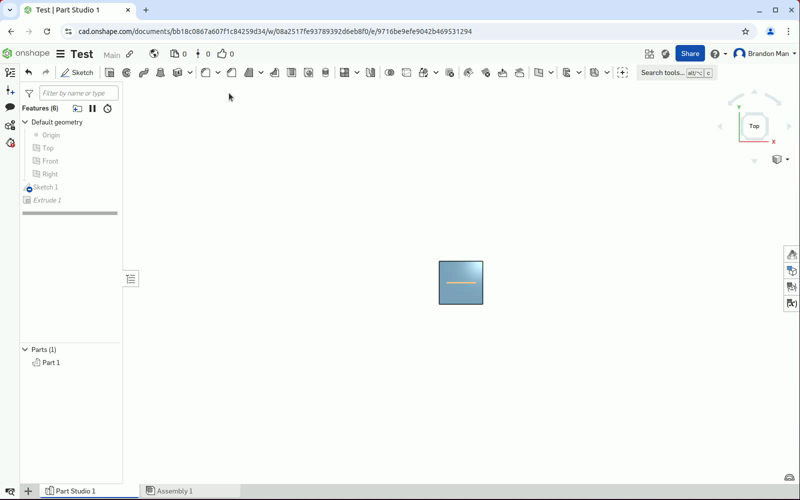
mouse_move(541, 75)
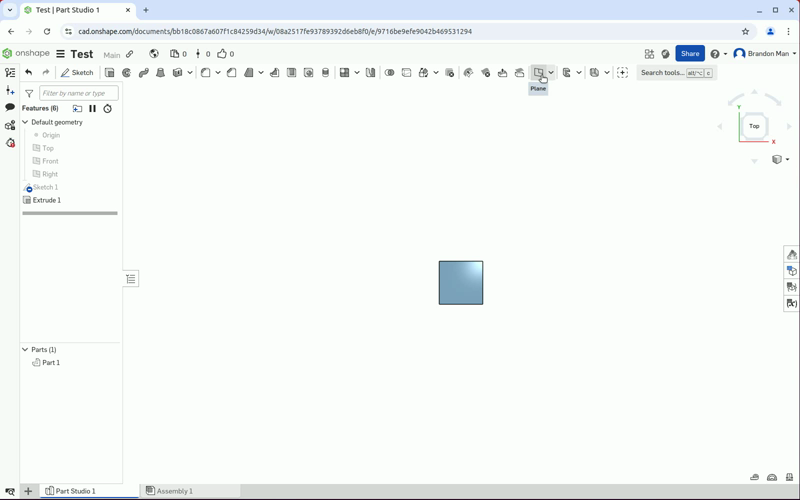
click(541, 75)
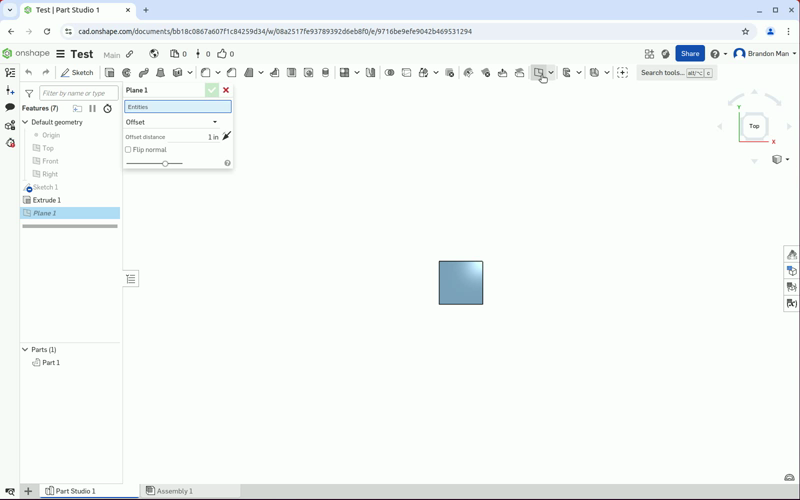
mouse_move(73, 150)
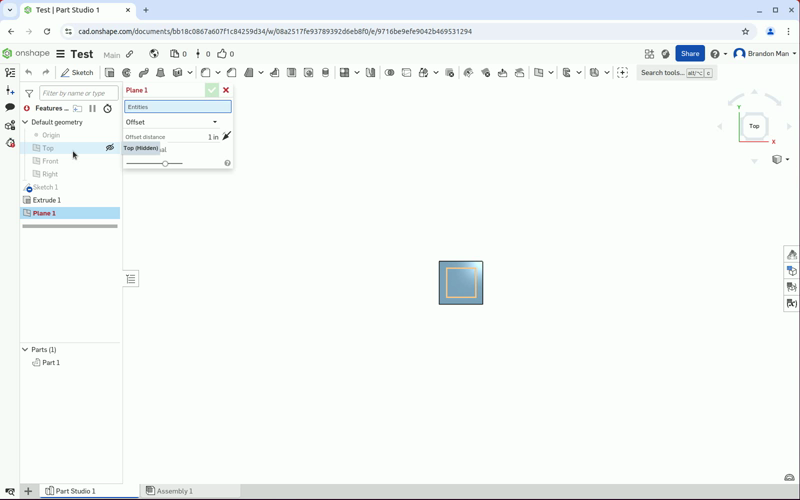
click(73, 150)
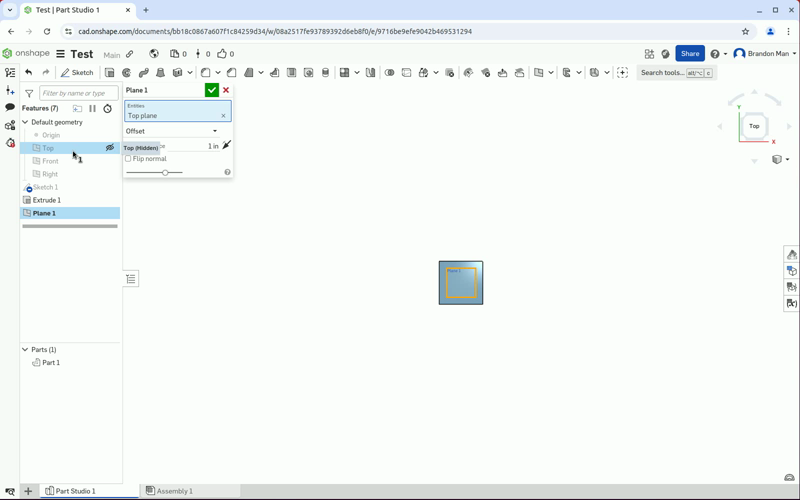
key(tab, 2)
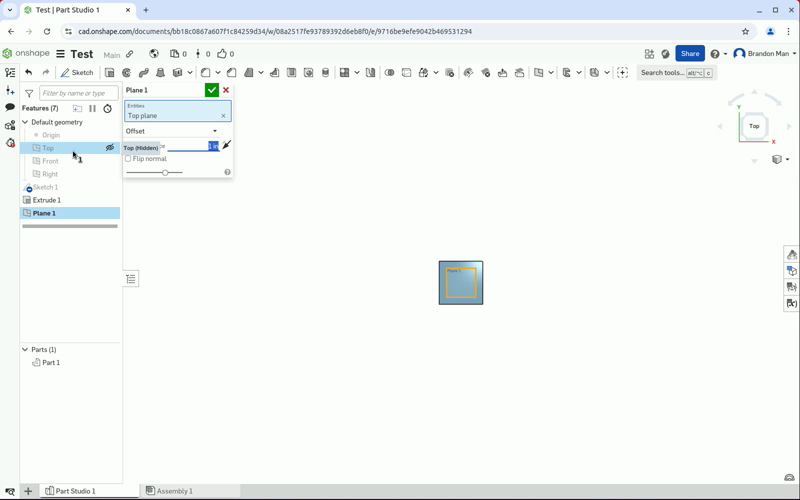
text(0.246)
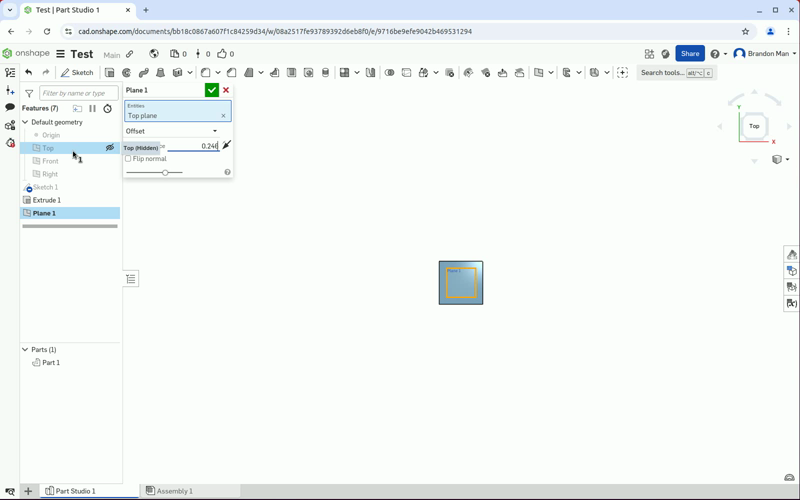
key(enter, 2)
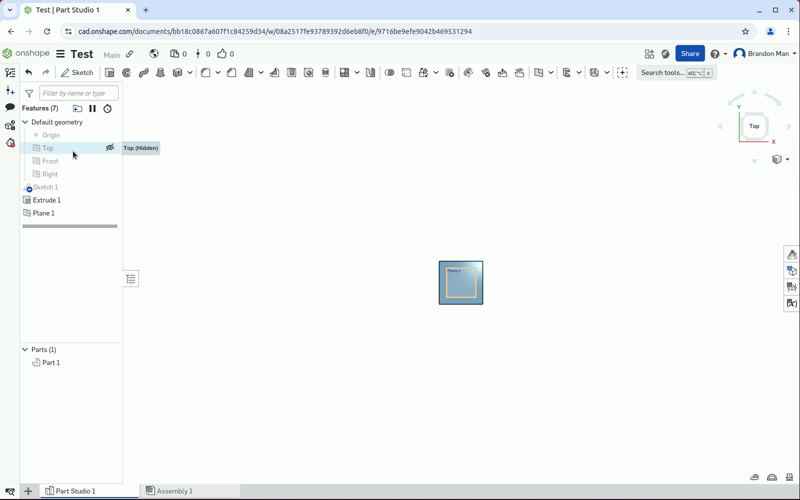
key(shift+s)
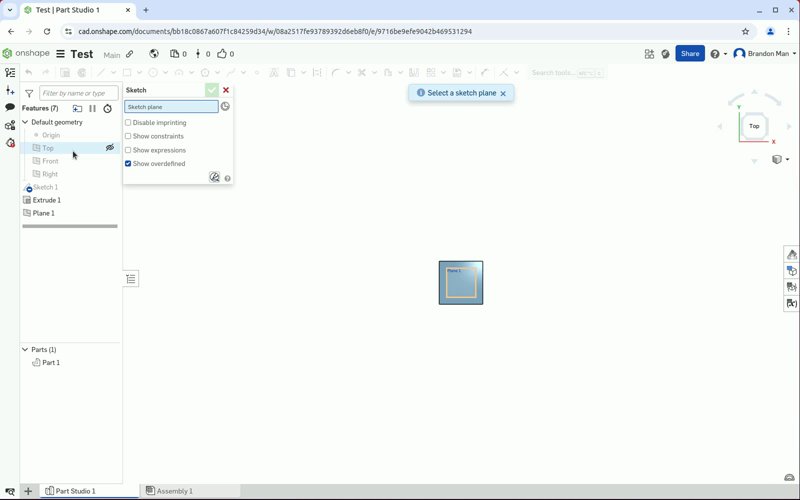
mouse_move(73, 215)
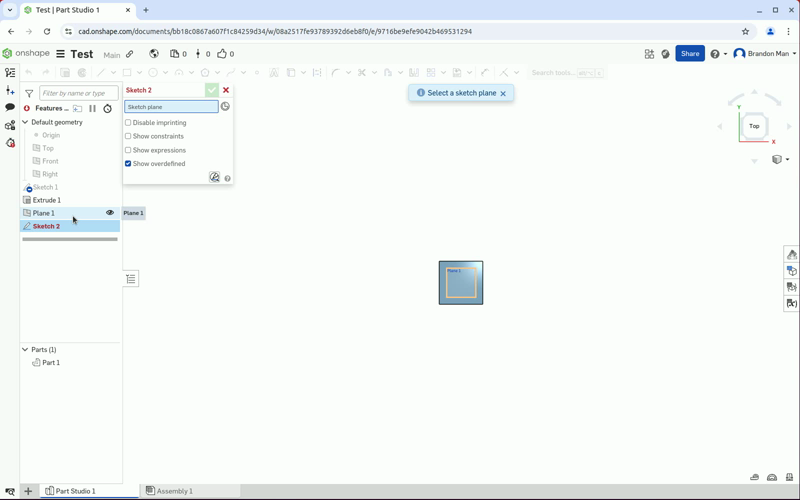
click(73, 215)
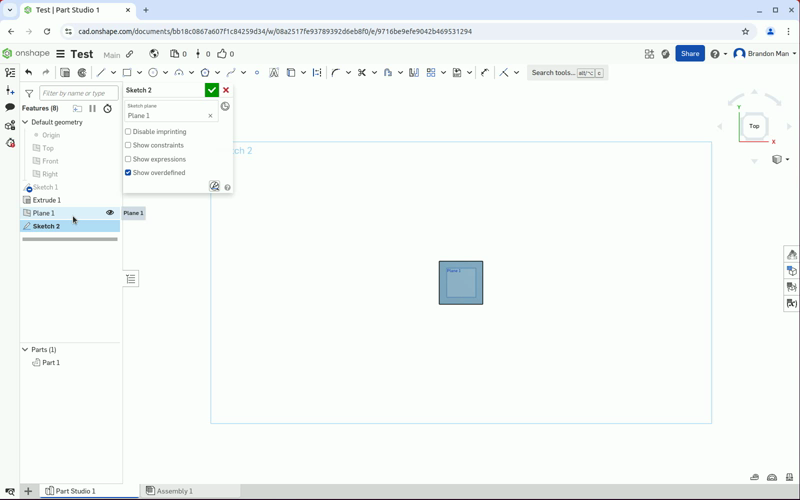
mouse_move(73, 352)
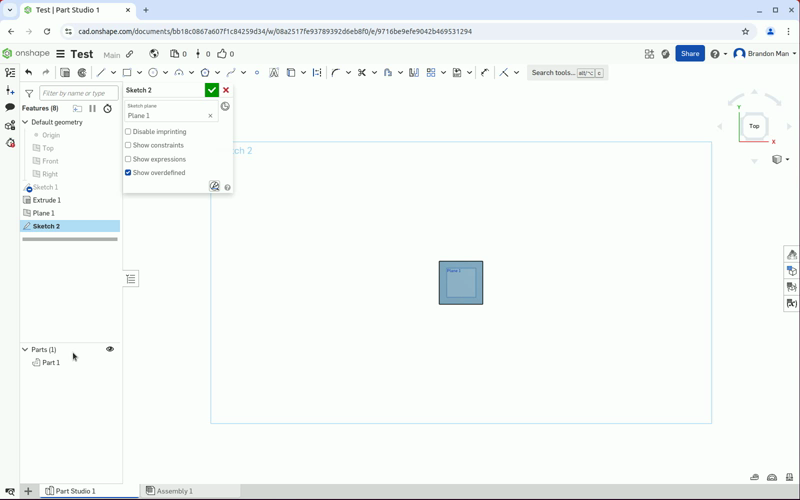
key(y)
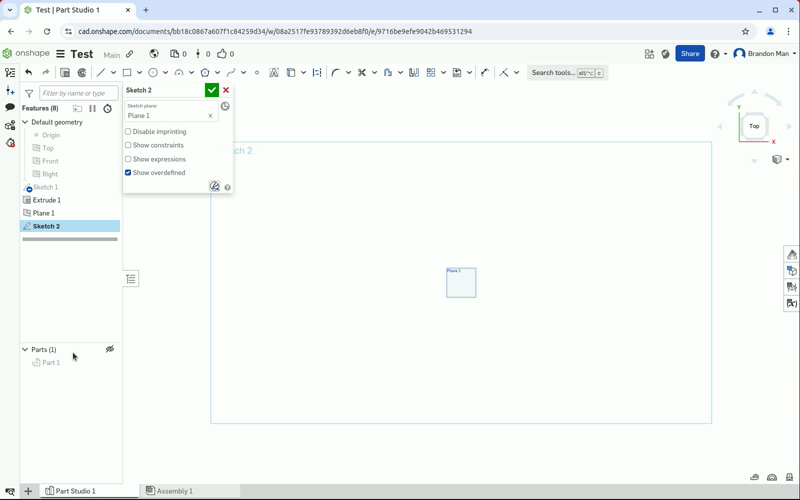
key(l)
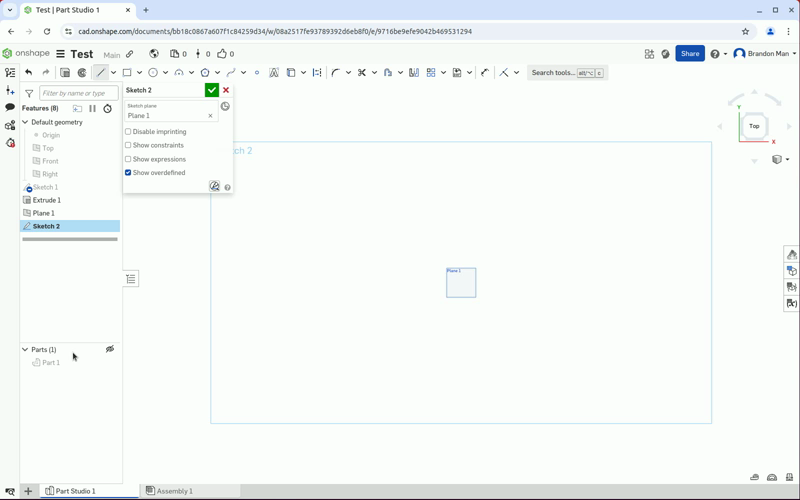
key_down(shift)
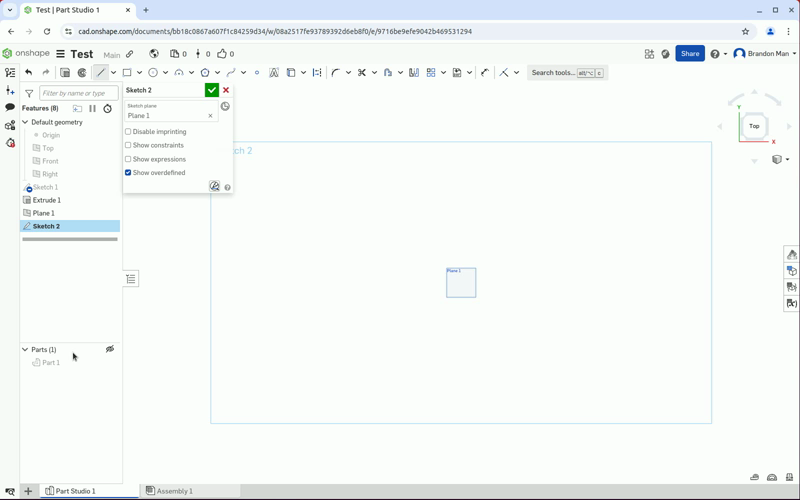
mouse_move(439, 304)
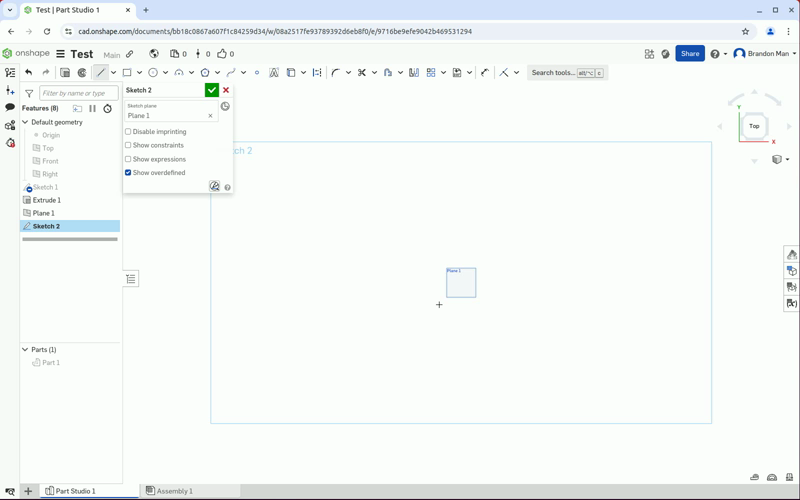
click(439, 304)
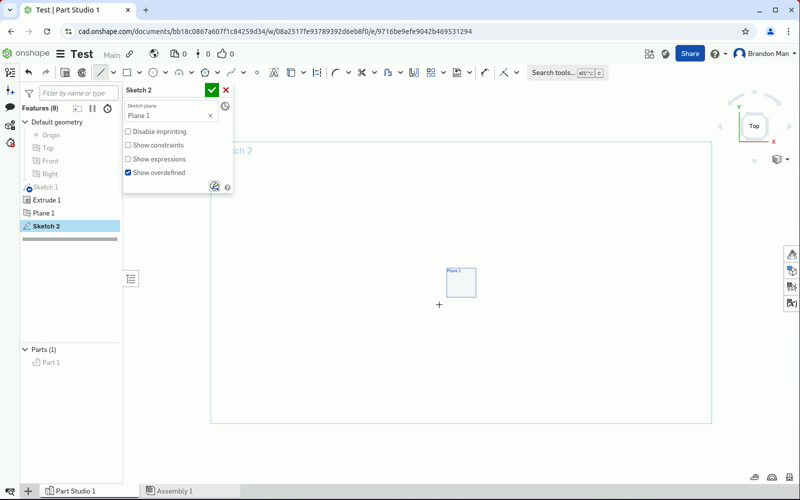
key_up(shift)
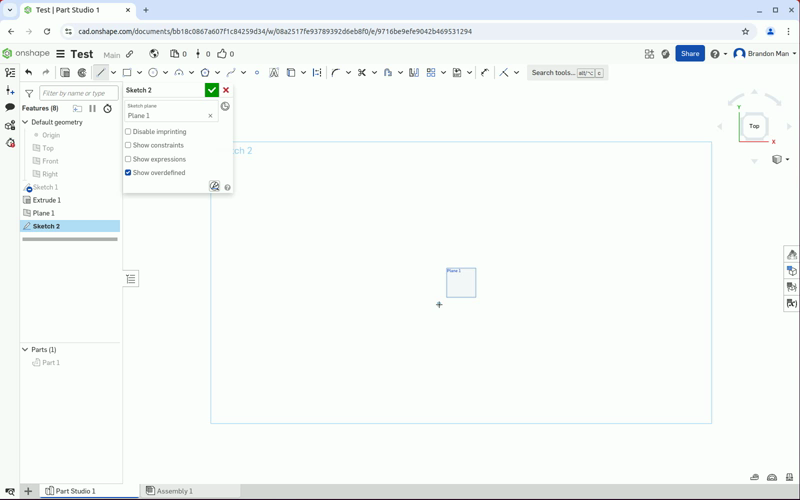
key_down(shift)
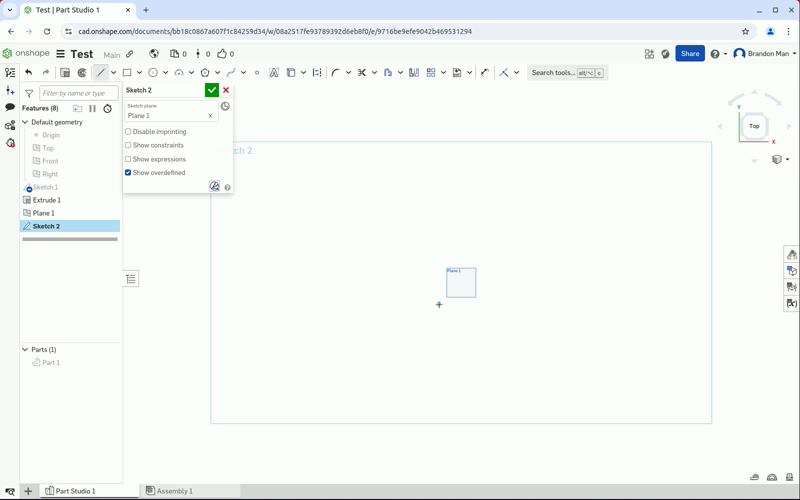
mouse_move(469, 304)
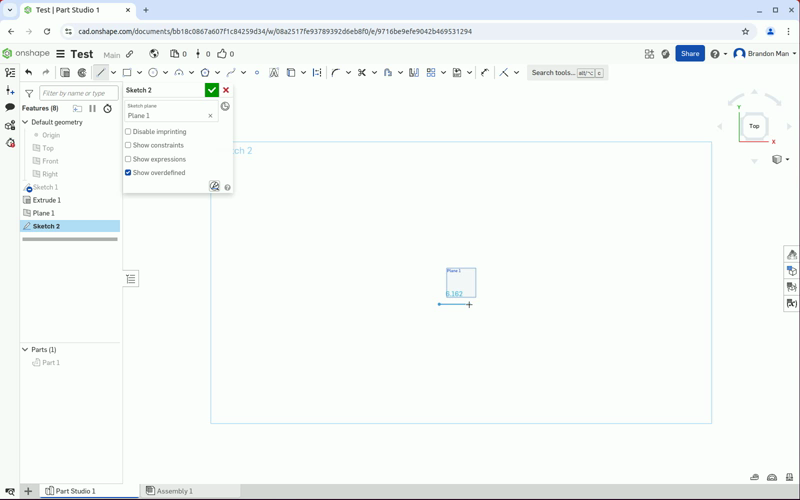
mouse_move(440, 304)
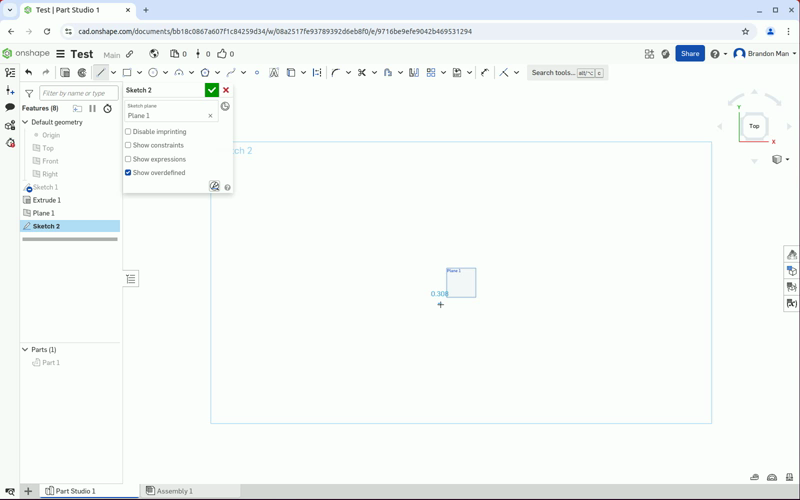
scroll(6)
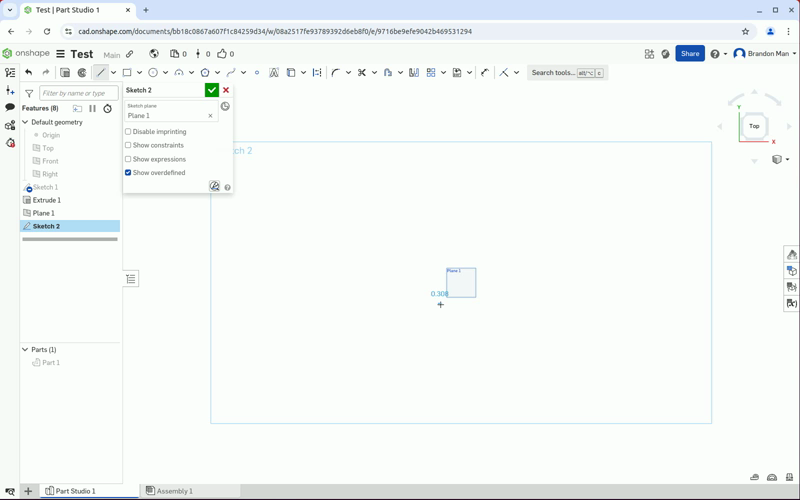
scroll(6)
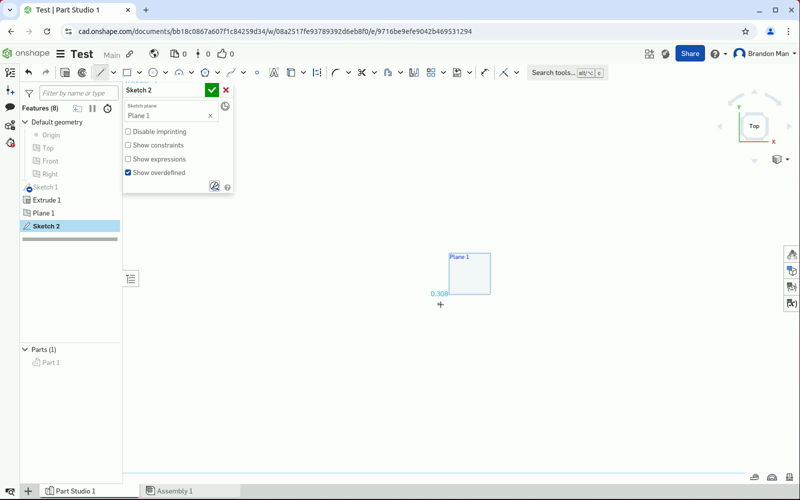
scroll(6)
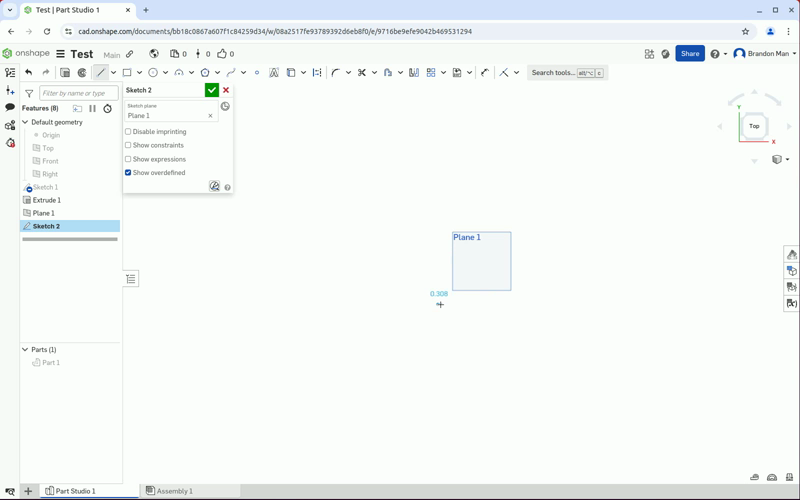
scroll(6)
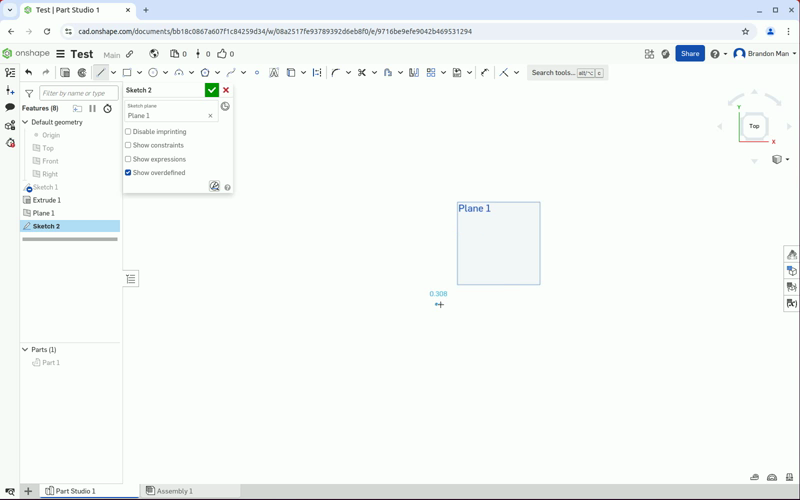
scroll(6)
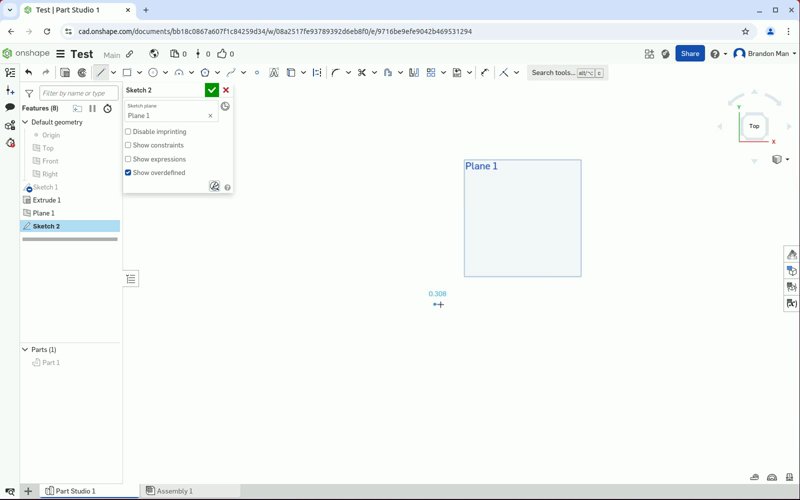
scroll(6)
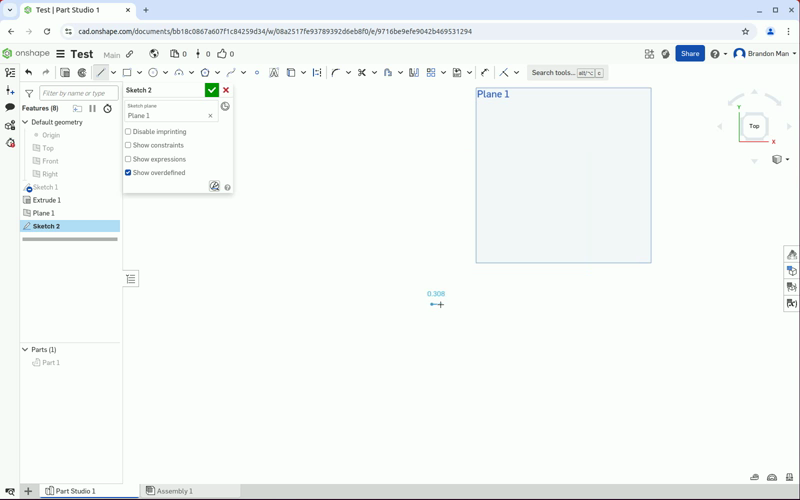
scroll(6)
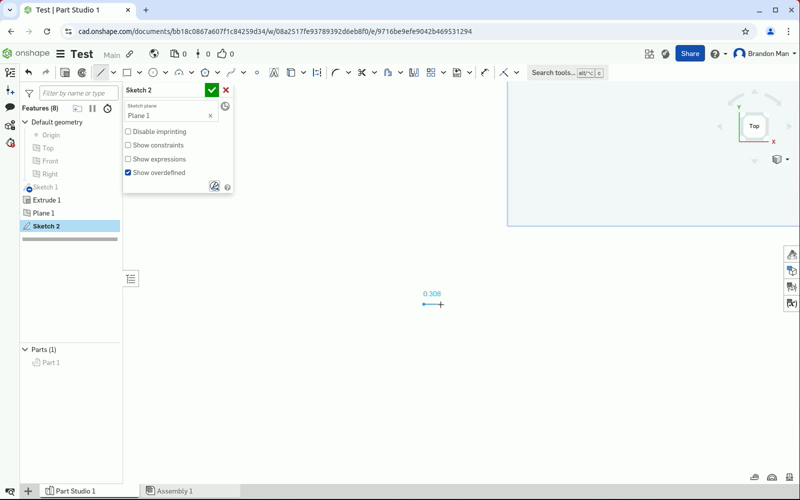
click(440, 304)
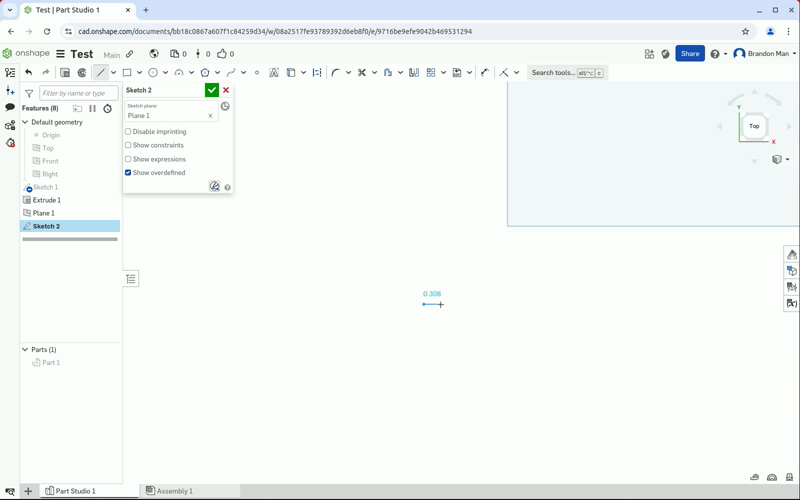
scroll(-6)
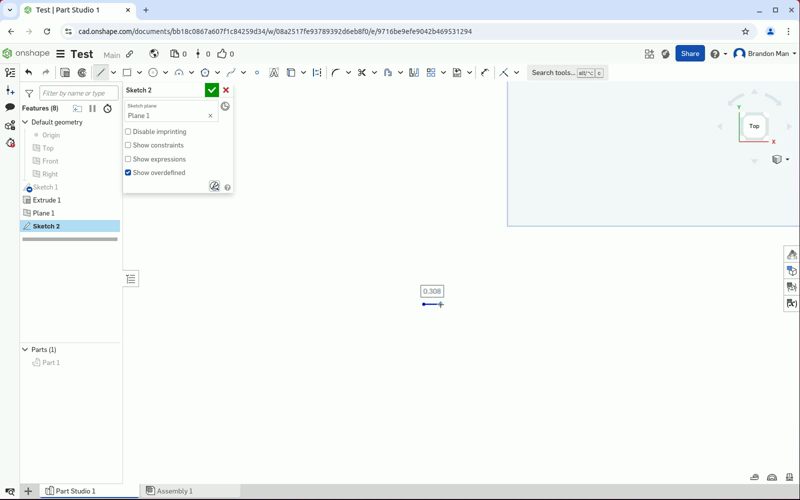
scroll(-6)
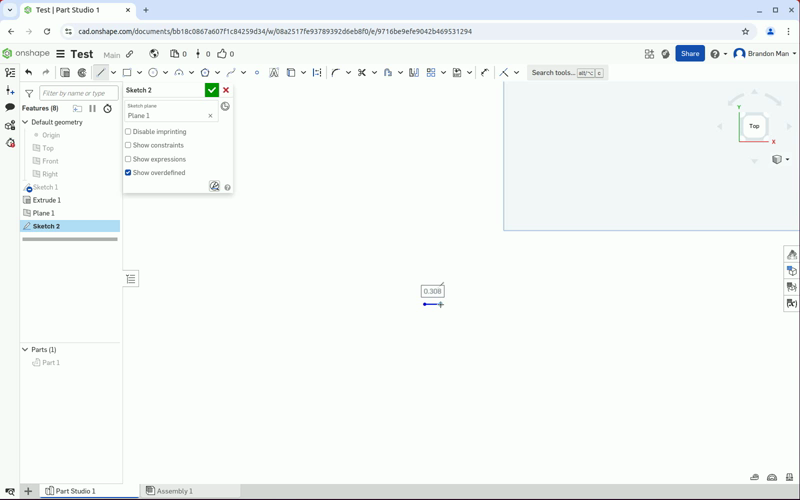
scroll(-6)
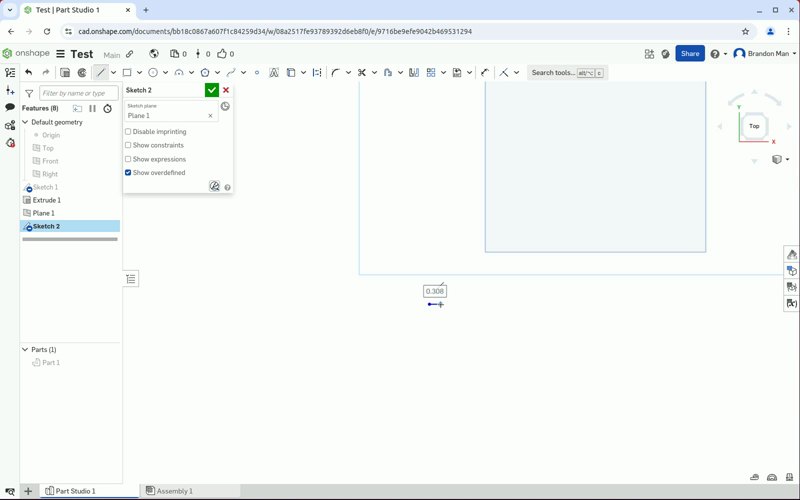
scroll(-6)
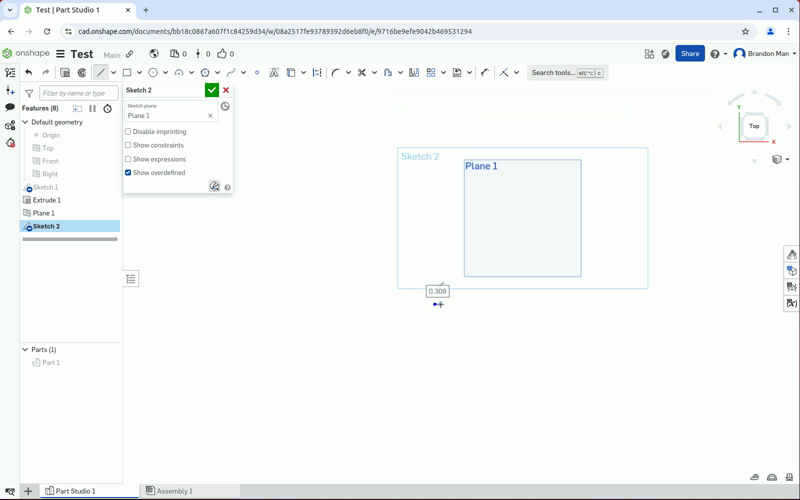
scroll(-6)
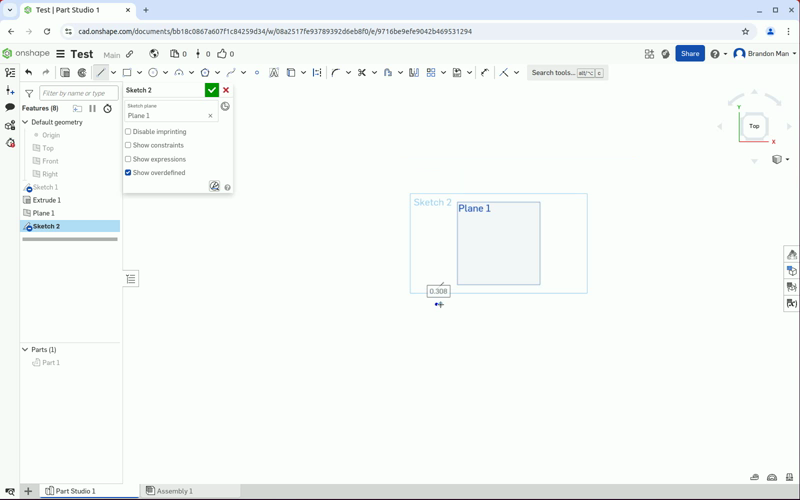
scroll(-6)
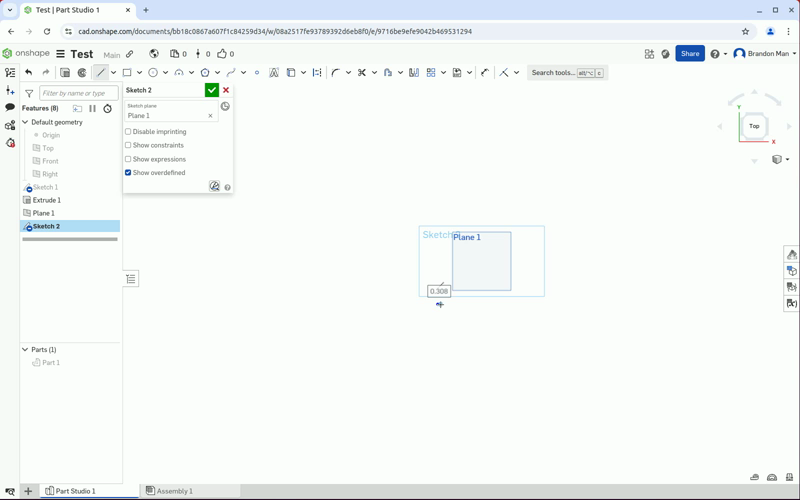
scroll(-6)
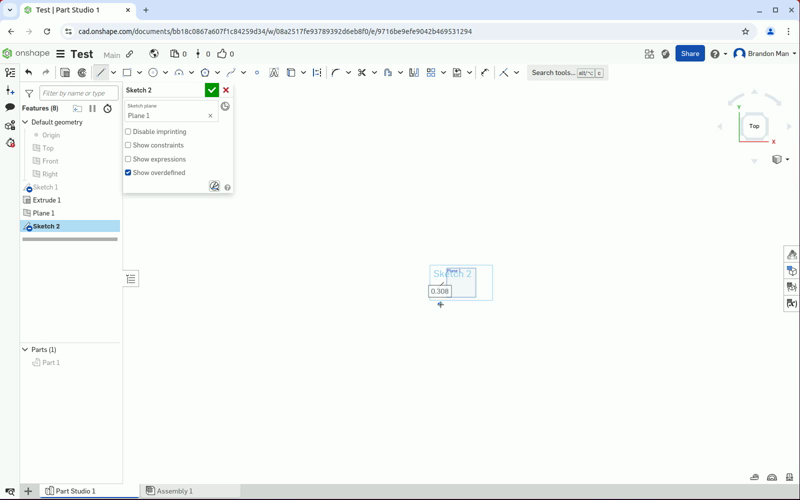
key_up(shift)
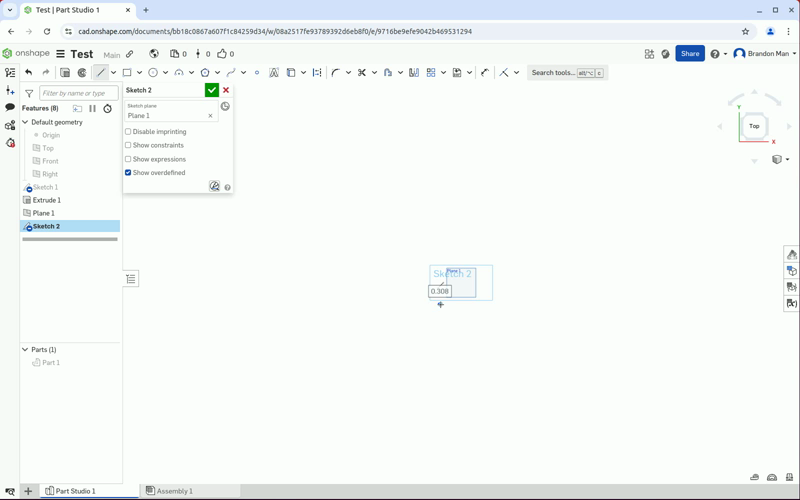
key_down(shift)
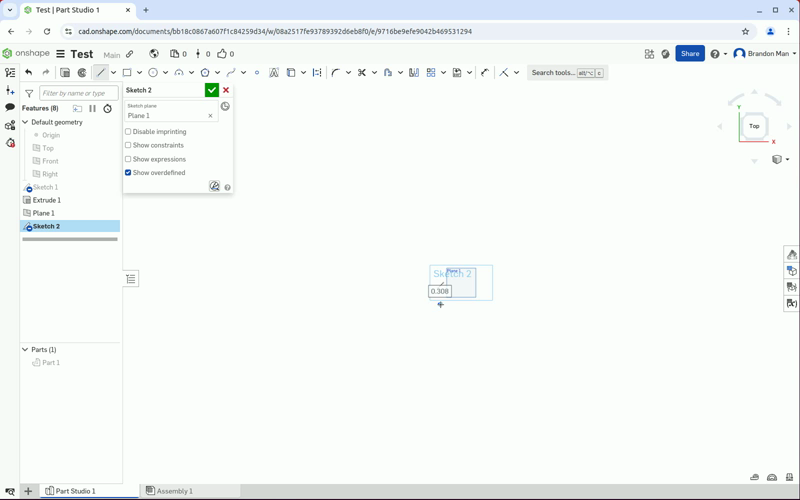
mouse_move(470, 304)
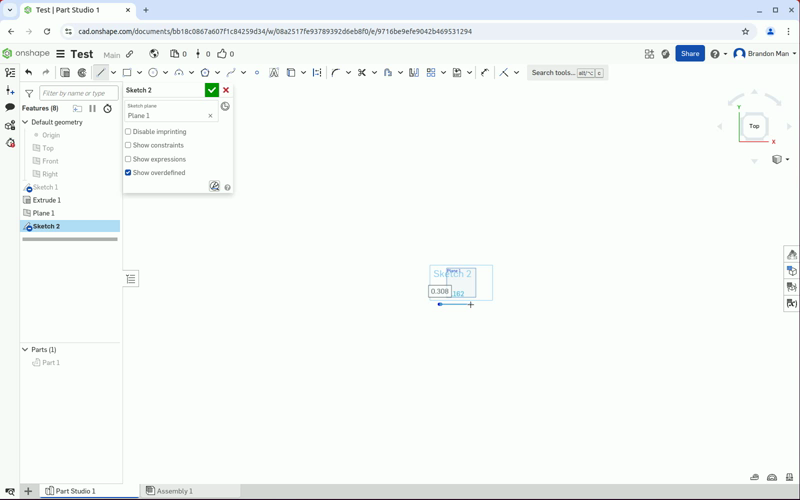
mouse_move(440, 261)
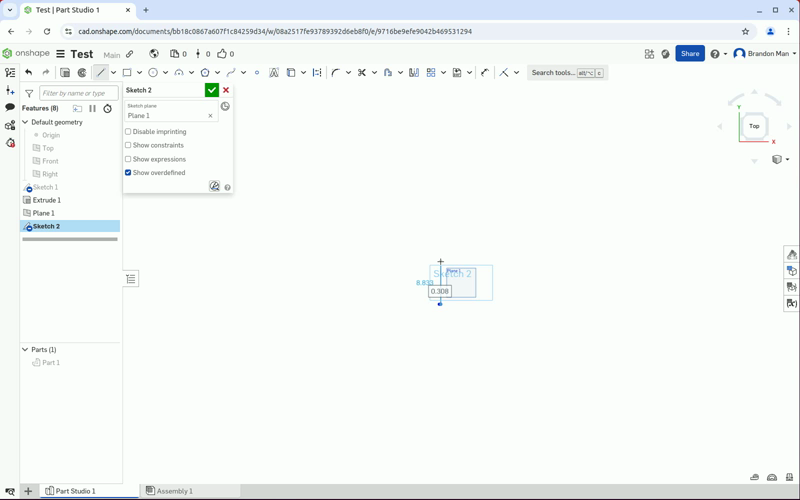
click(440, 261)
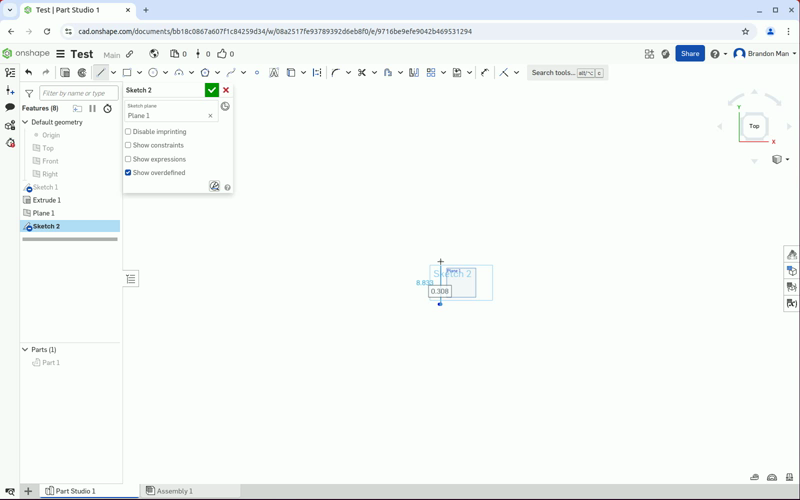
key_up(shift)
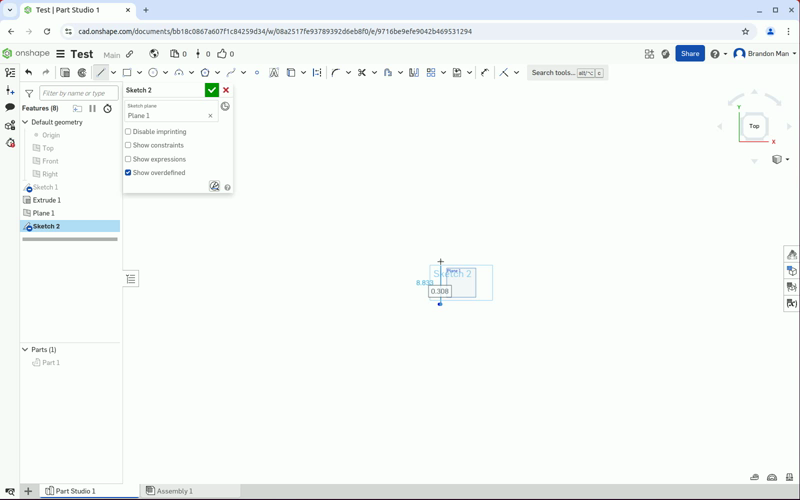
key_down(shift)
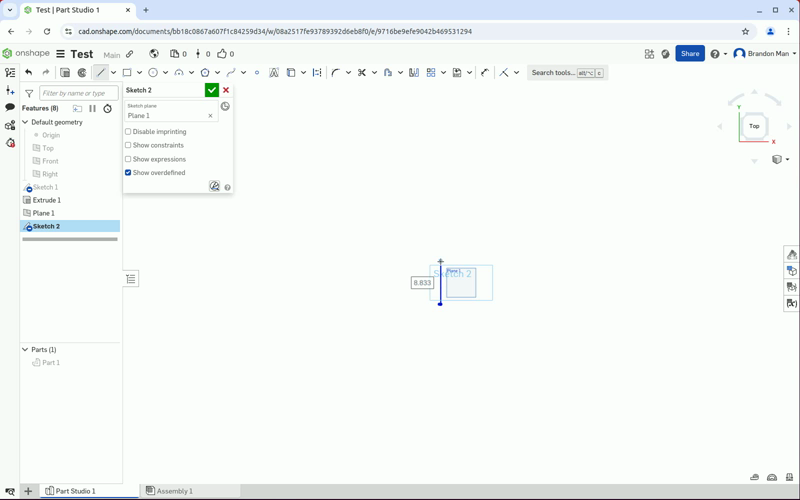
mouse_move(470, 261)
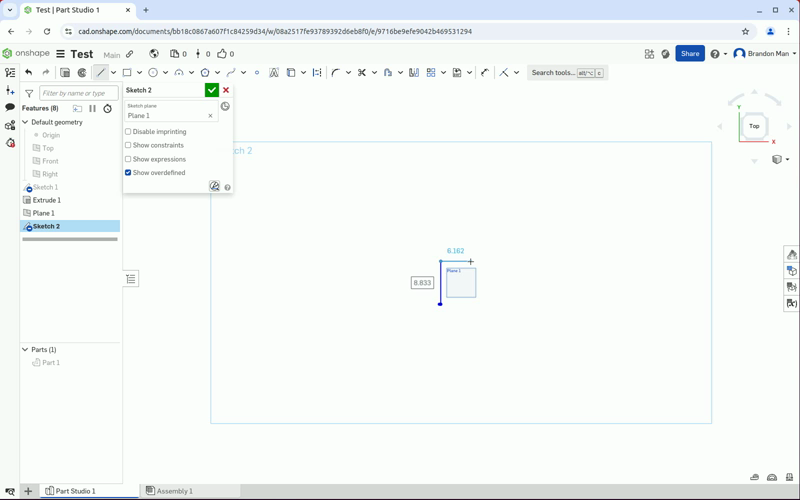
mouse_move(439, 261)
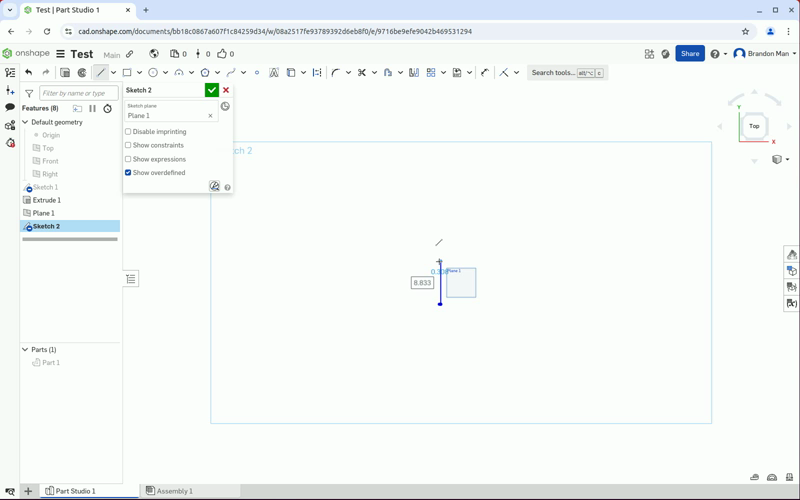
scroll(6)
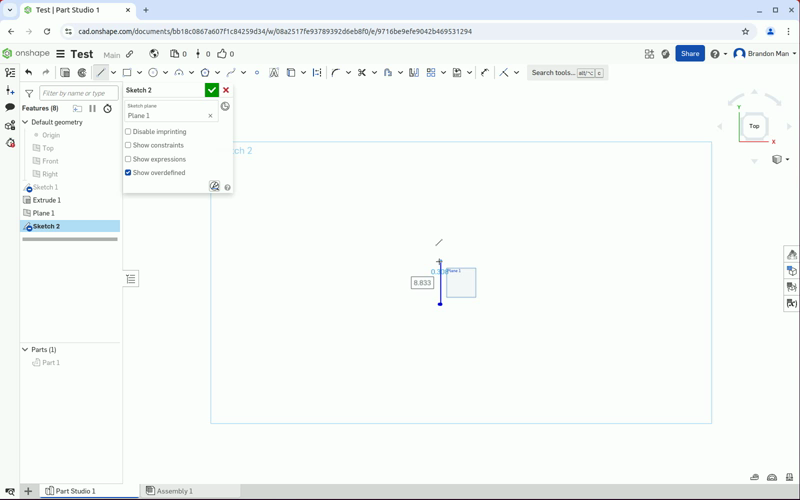
scroll(6)
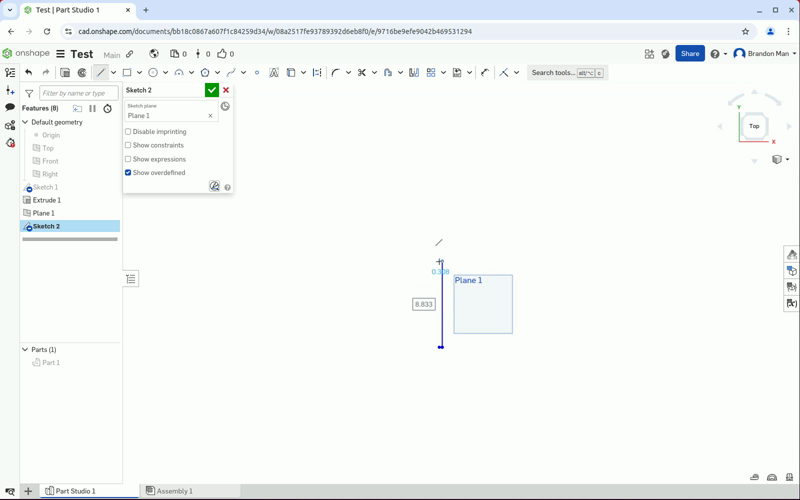
scroll(6)
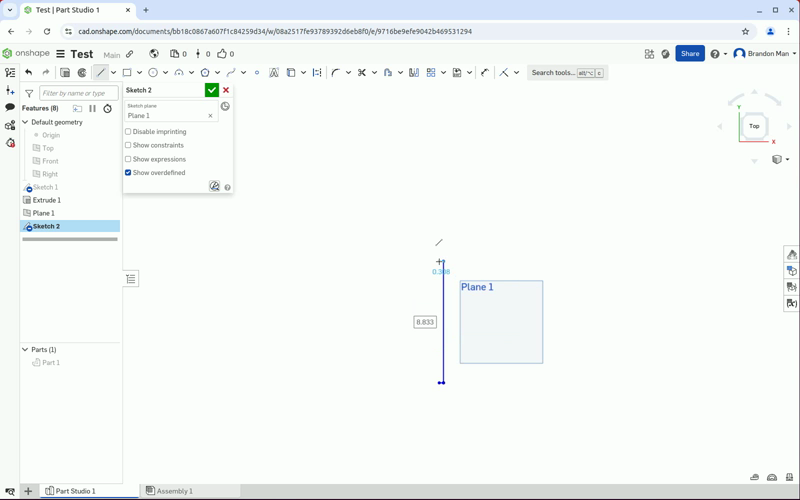
scroll(6)
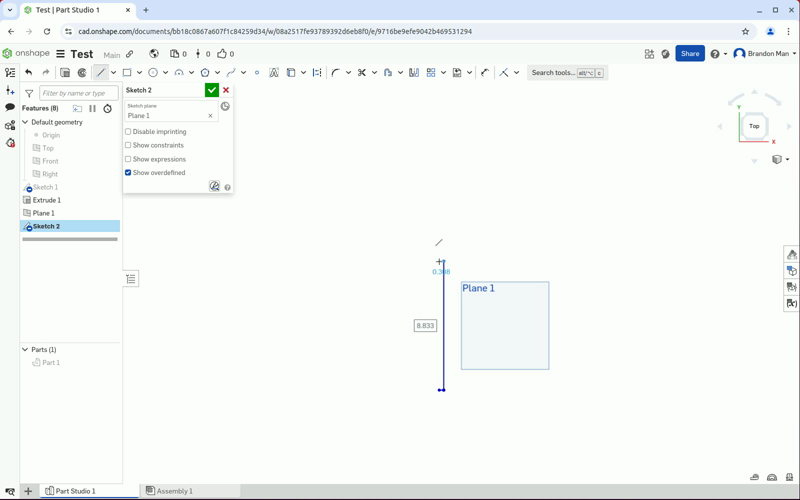
scroll(6)
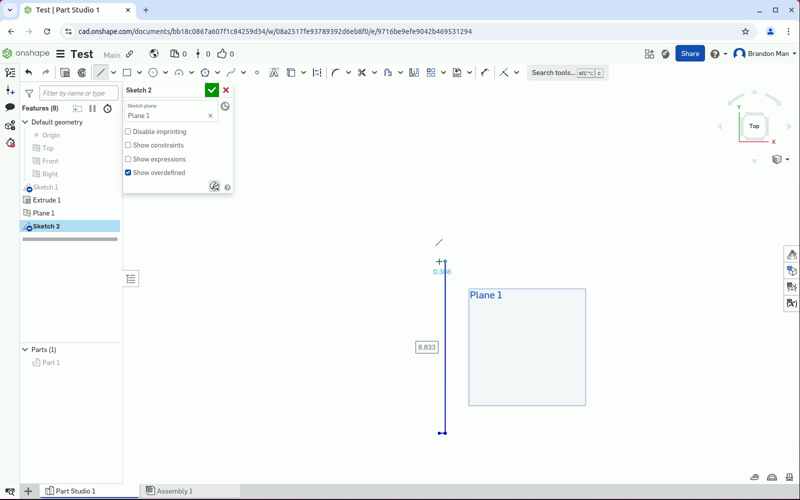
scroll(6)
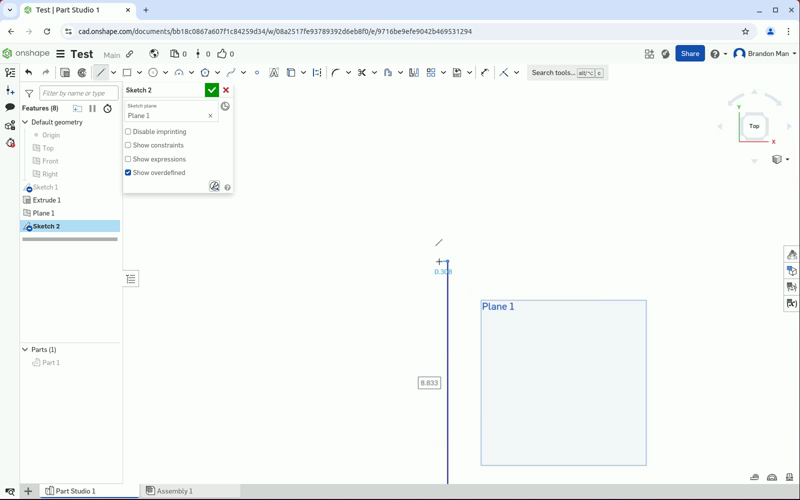
scroll(6)
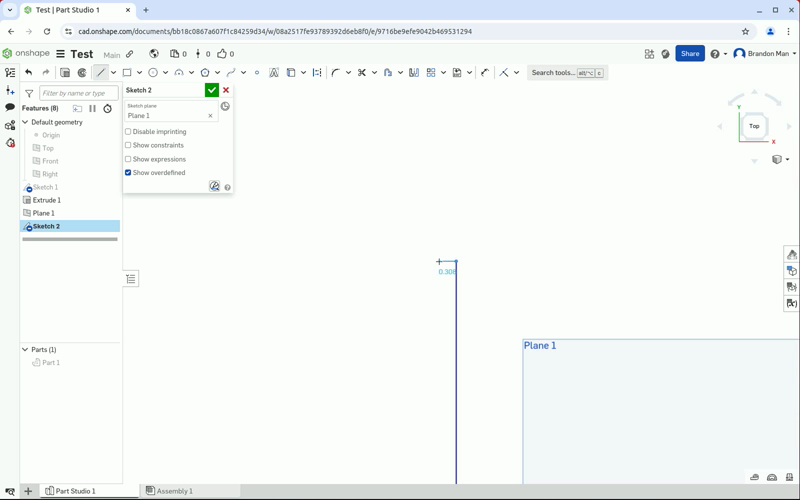
click(439, 261)
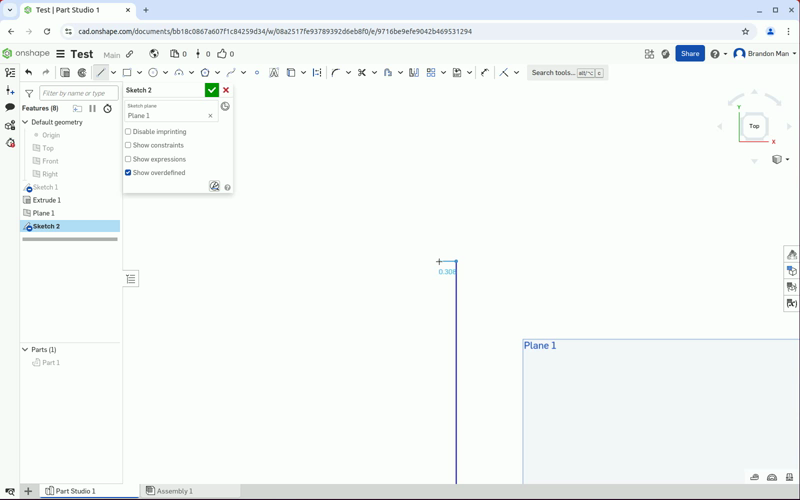
scroll(-6)
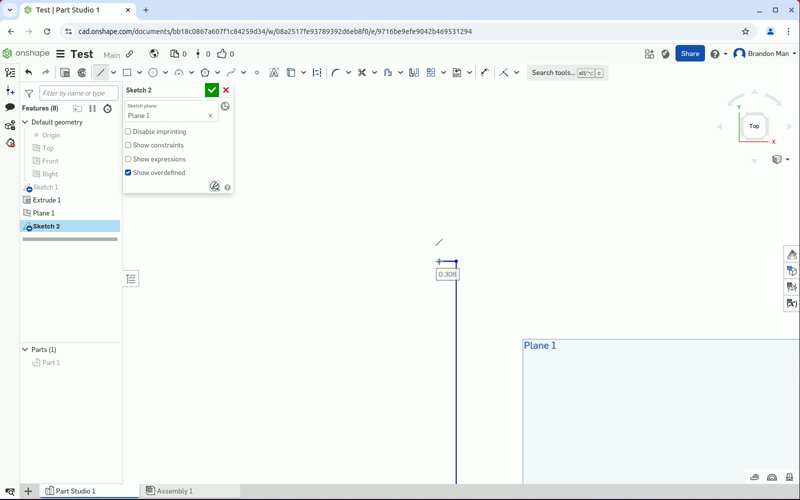
scroll(-6)
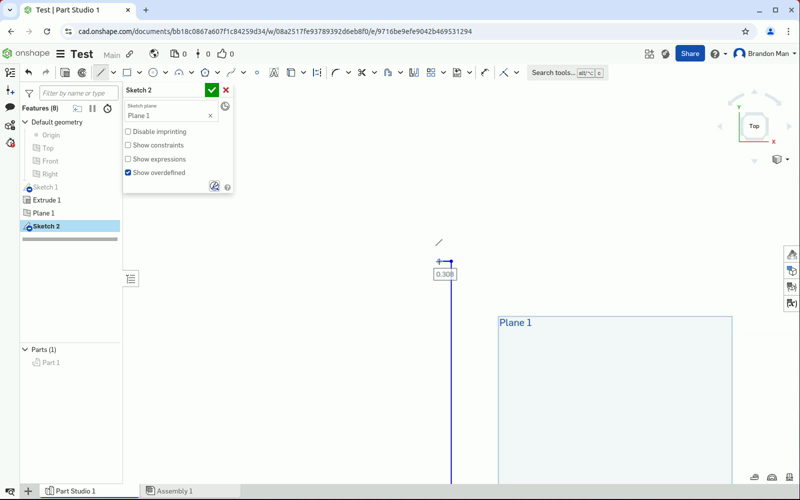
scroll(-6)
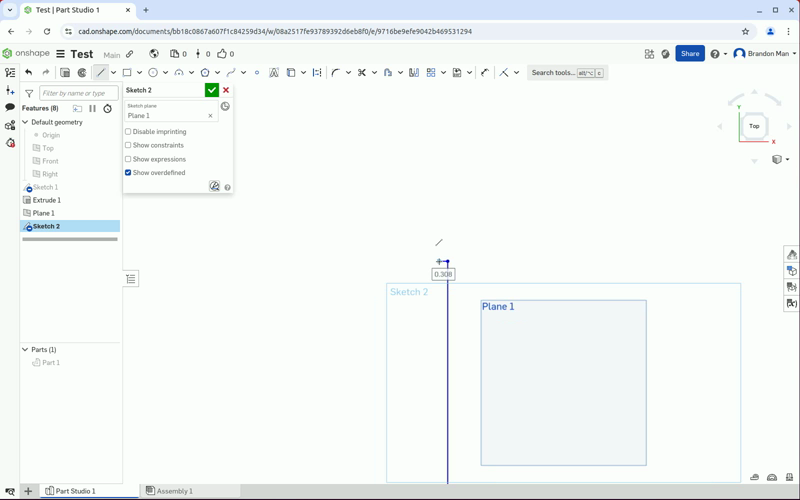
scroll(-6)
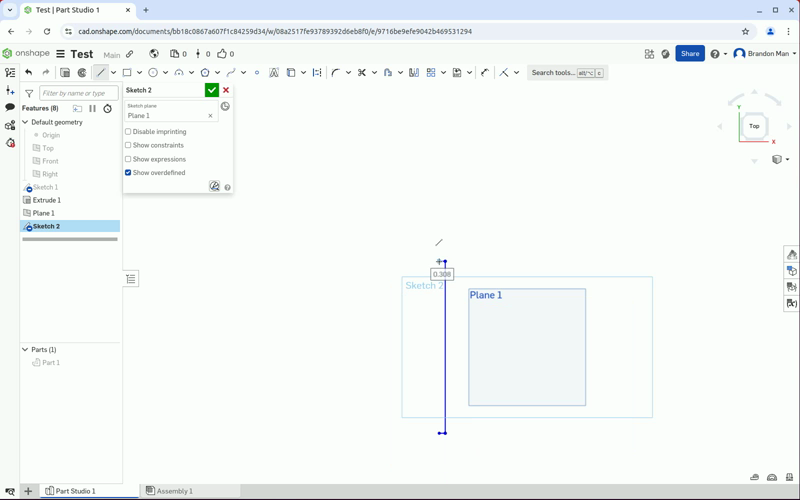
scroll(-6)
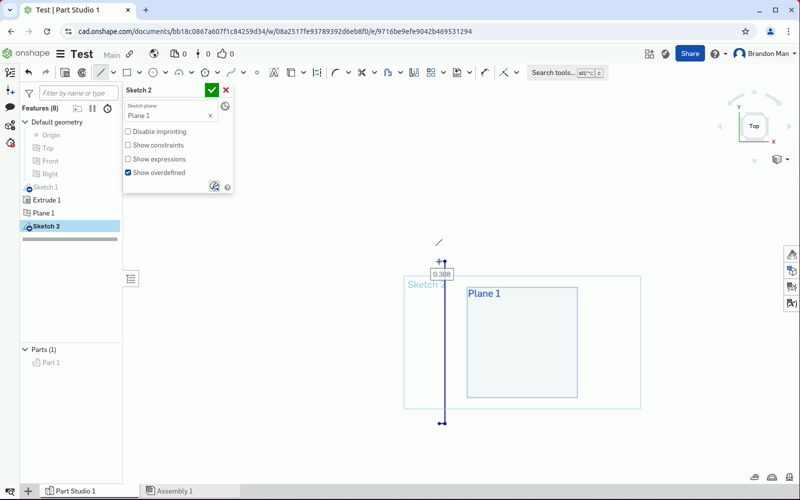
scroll(-6)
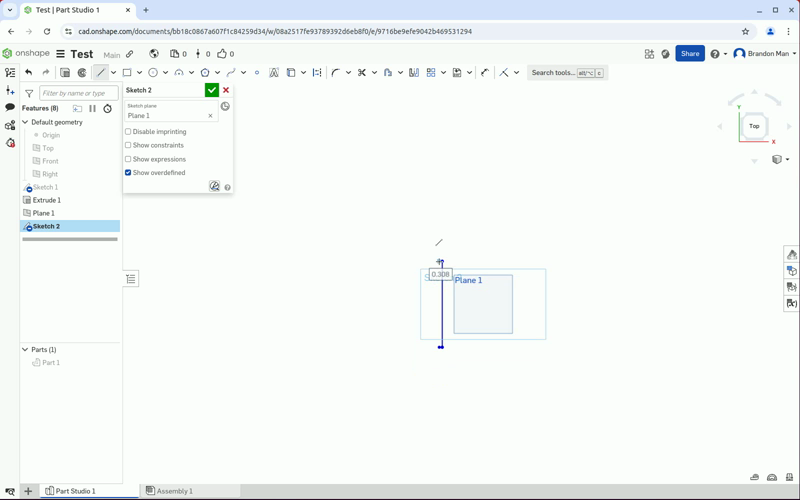
scroll(-6)
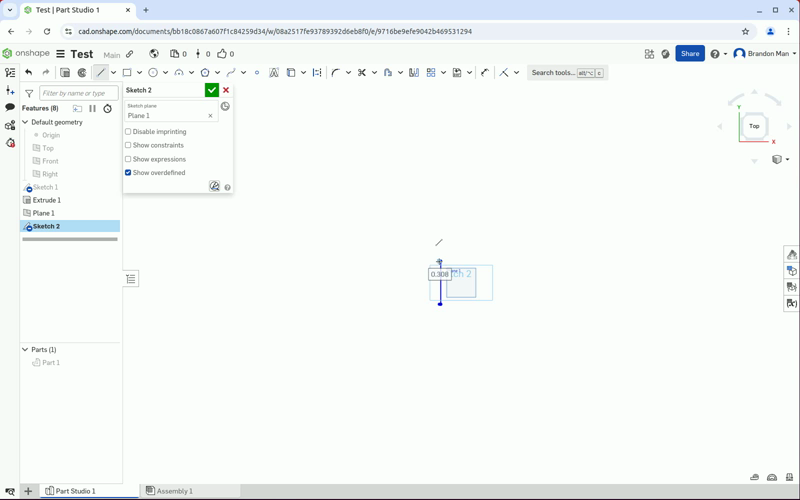
key_up(shift)
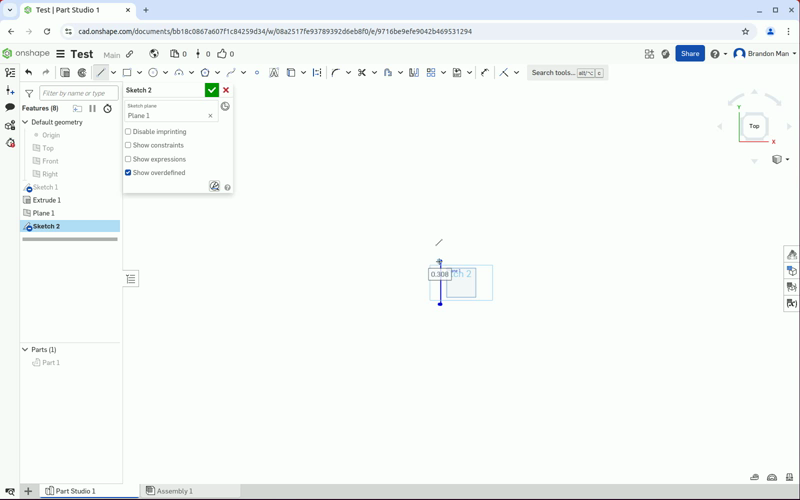
mouse_move(469, 261)
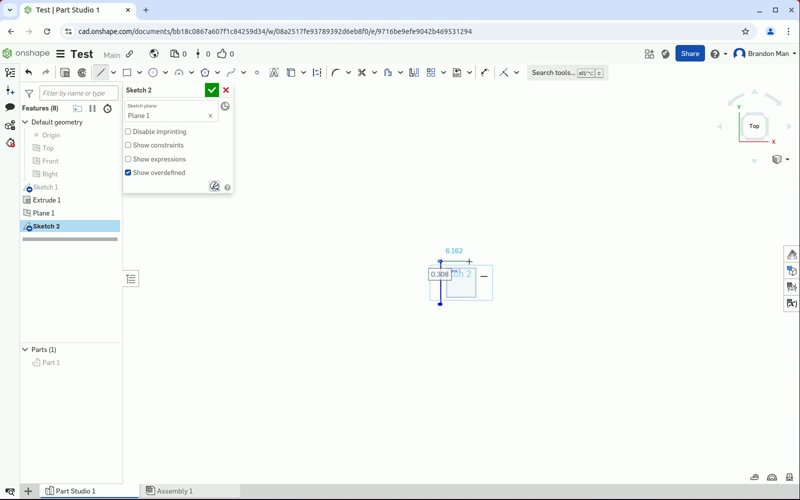
key_down(shift)
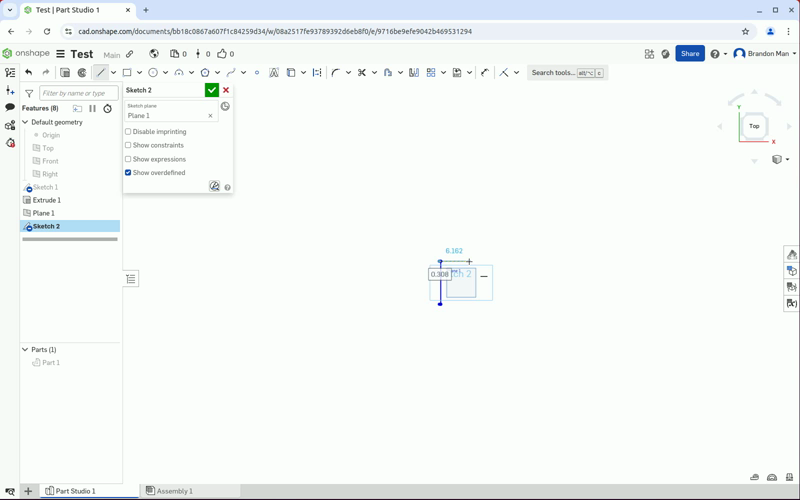
mouse_move(439, 304)
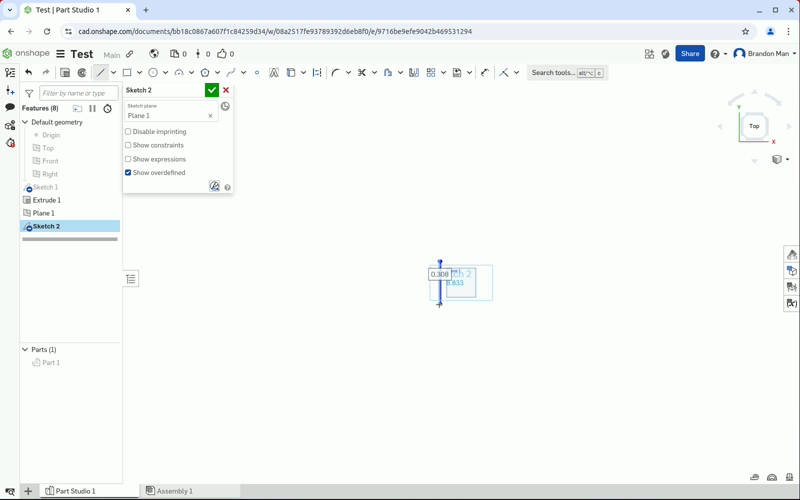
scroll(6)
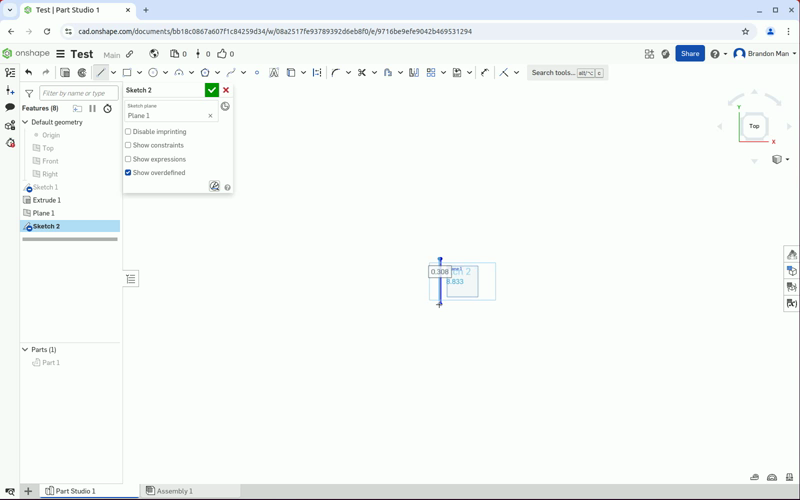
scroll(6)
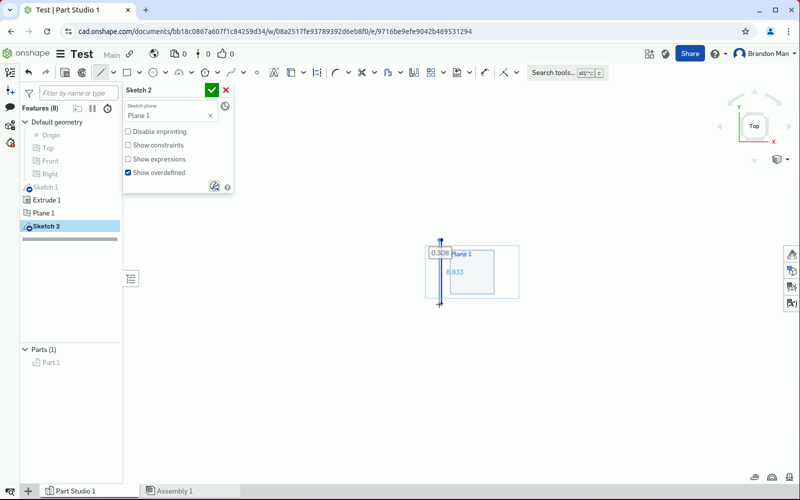
scroll(6)
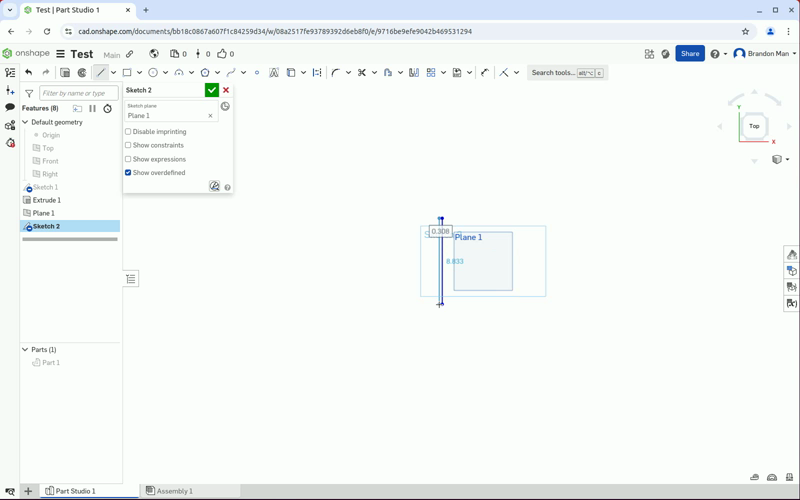
scroll(6)
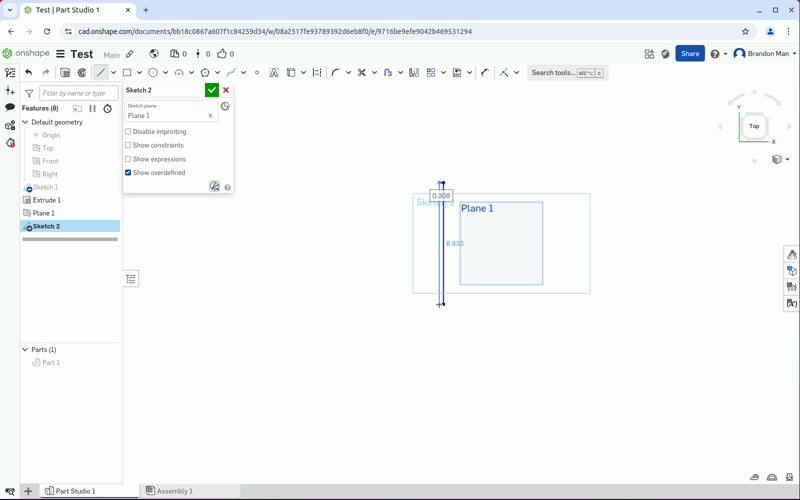
scroll(6)
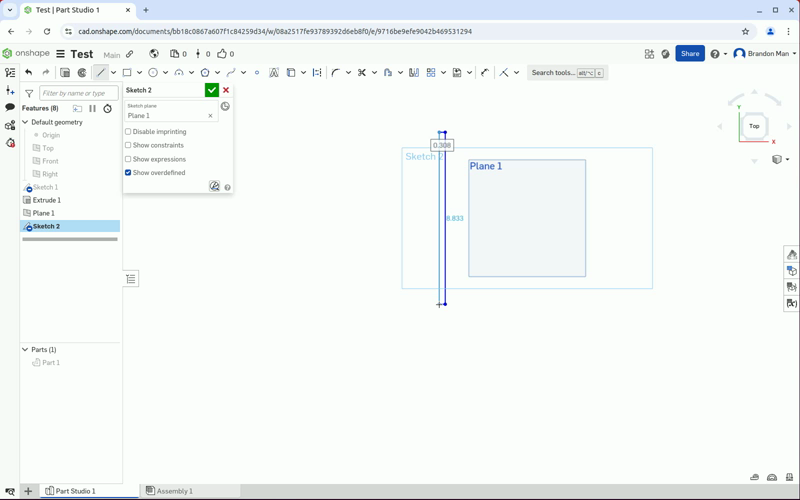
scroll(6)
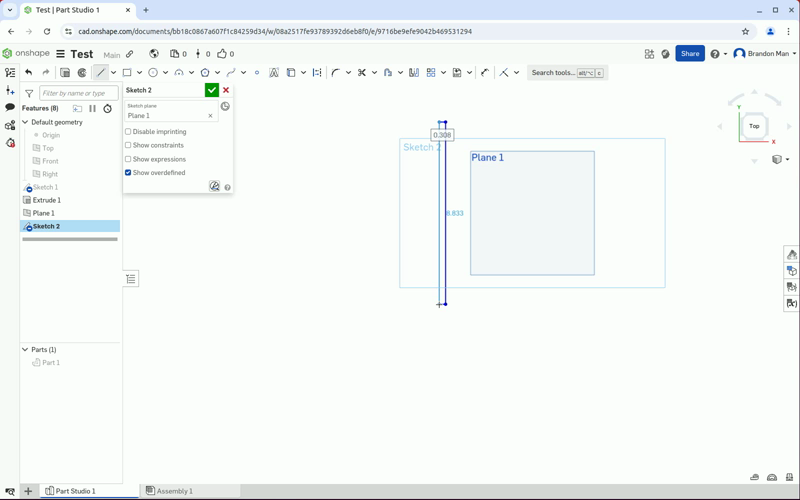
scroll(6)
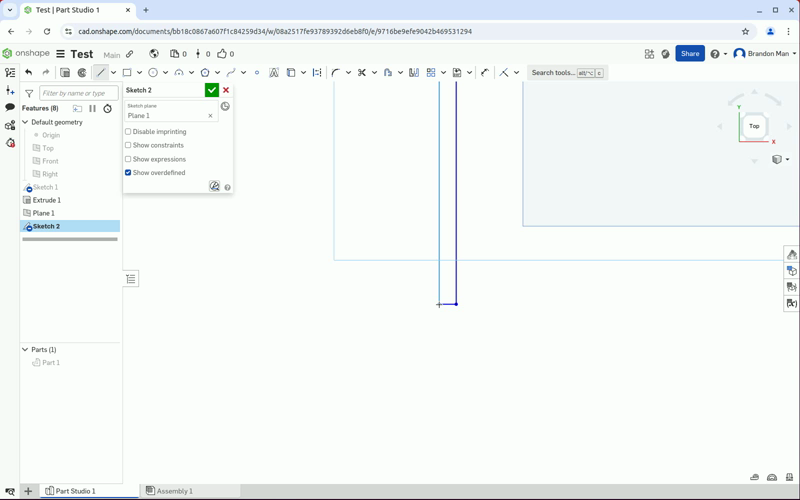
key_up(shift)
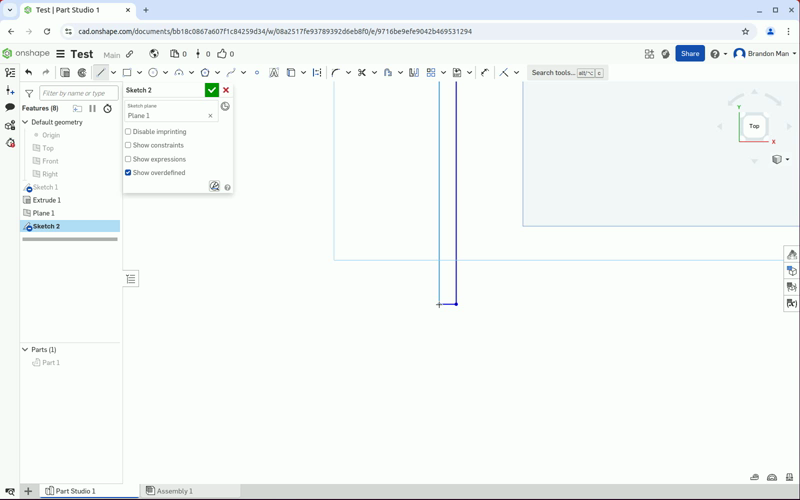
click(439, 304)
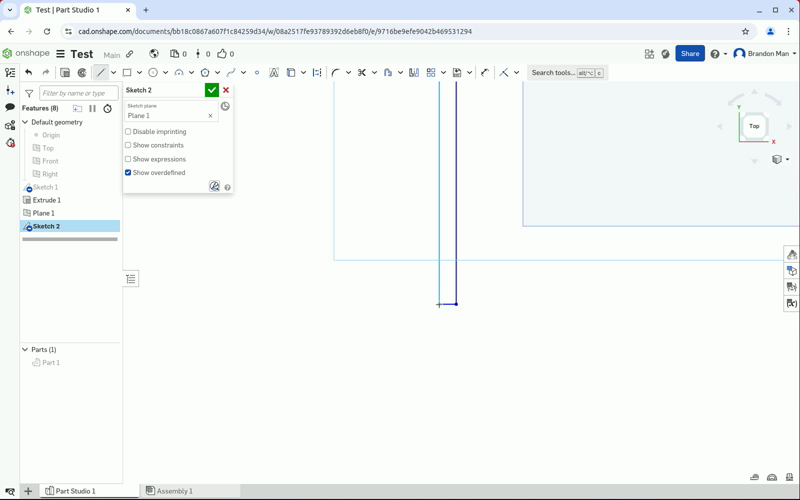
scroll(-6)
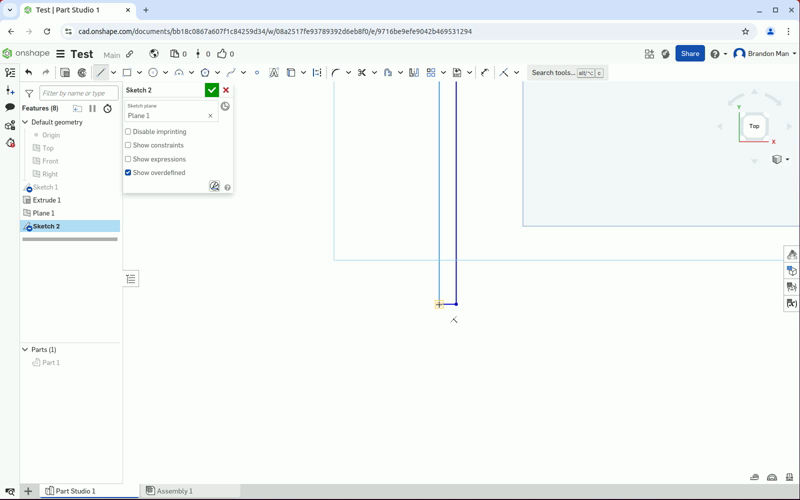
scroll(-6)
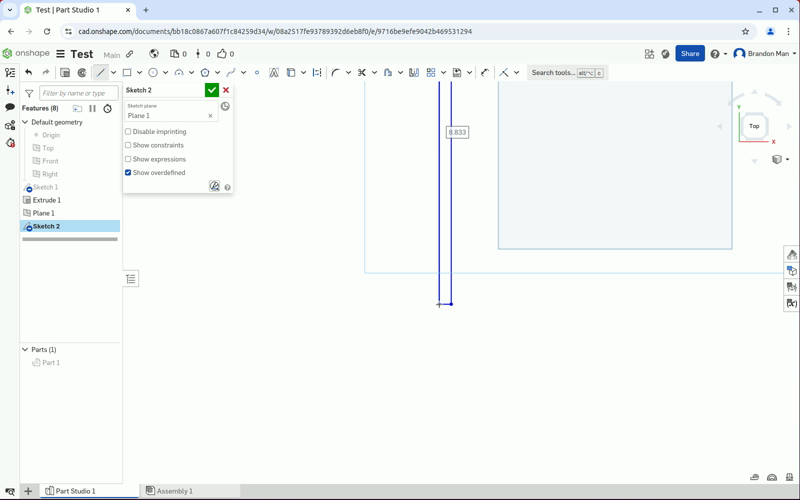
scroll(-6)
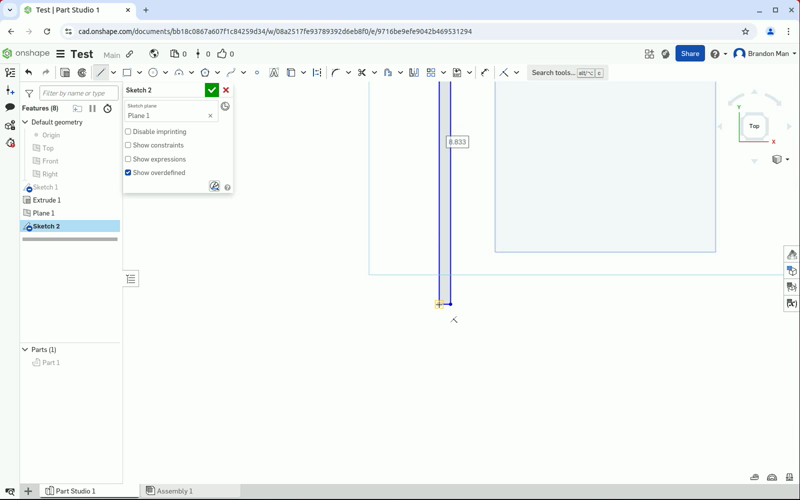
scroll(-6)
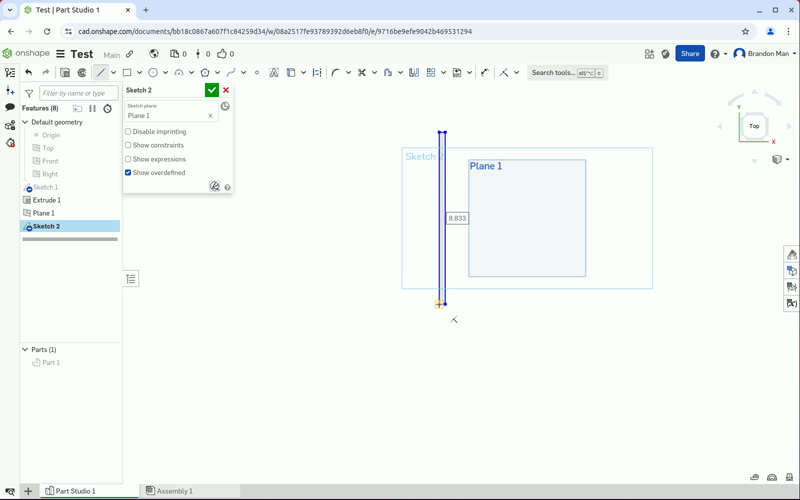
scroll(-6)
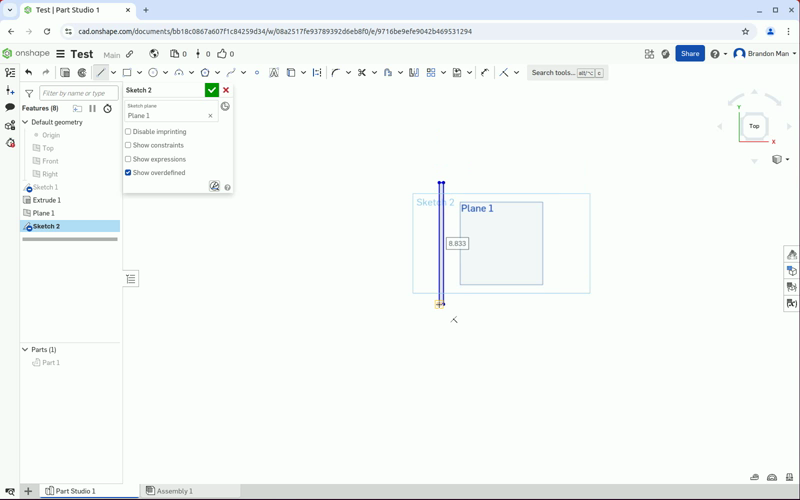
scroll(-6)
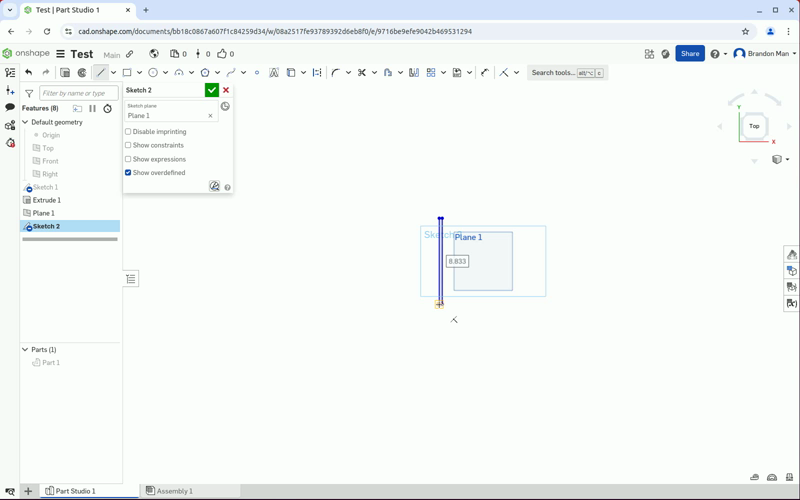
scroll(-6)
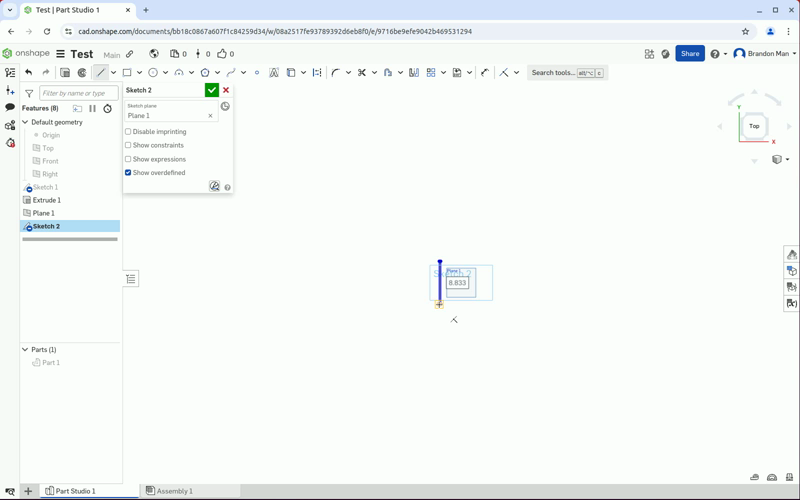
key(esc)
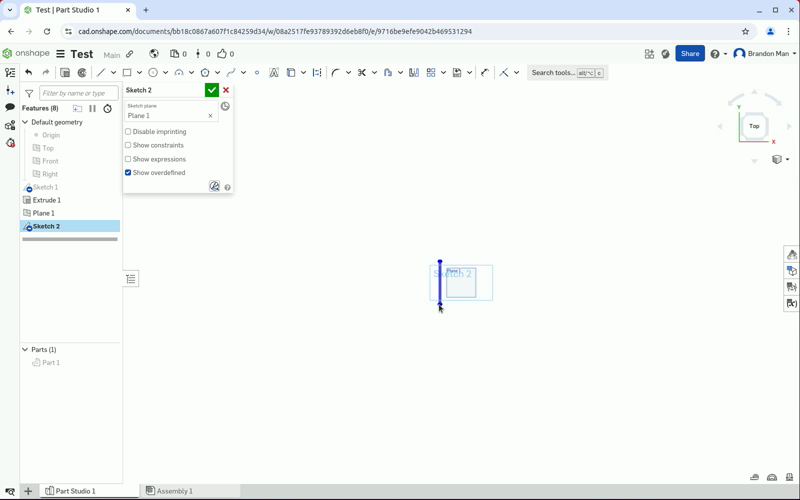
mouse_move(440, 275)
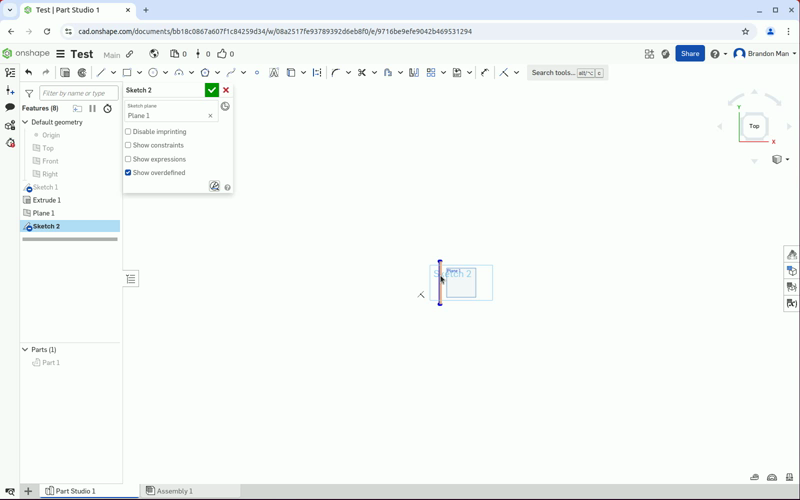
scroll(6)
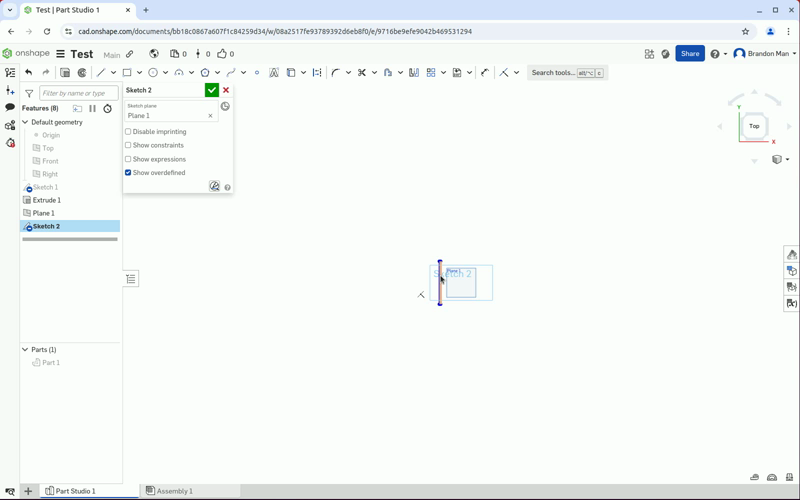
scroll(6)
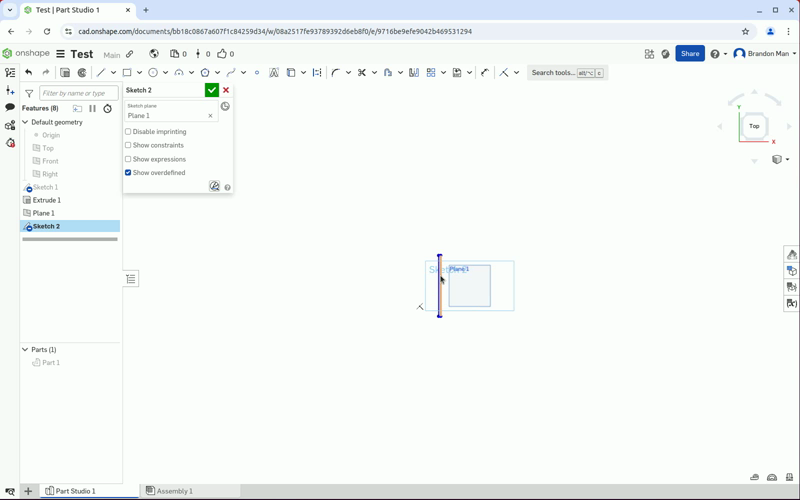
scroll(6)
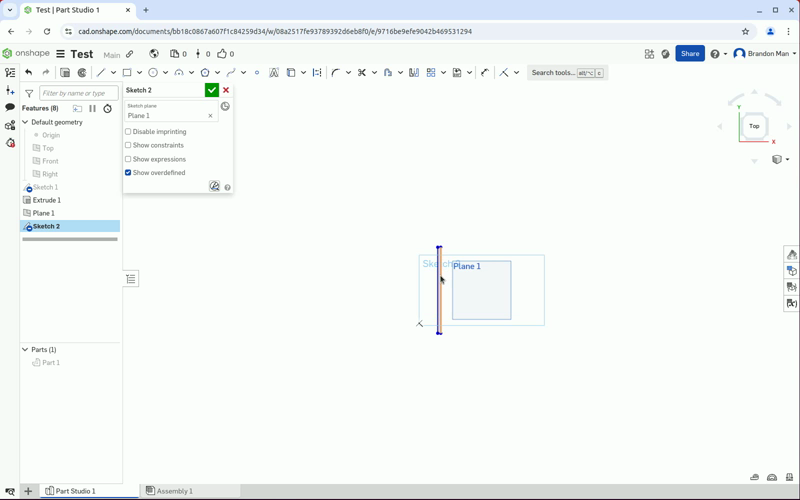
scroll(6)
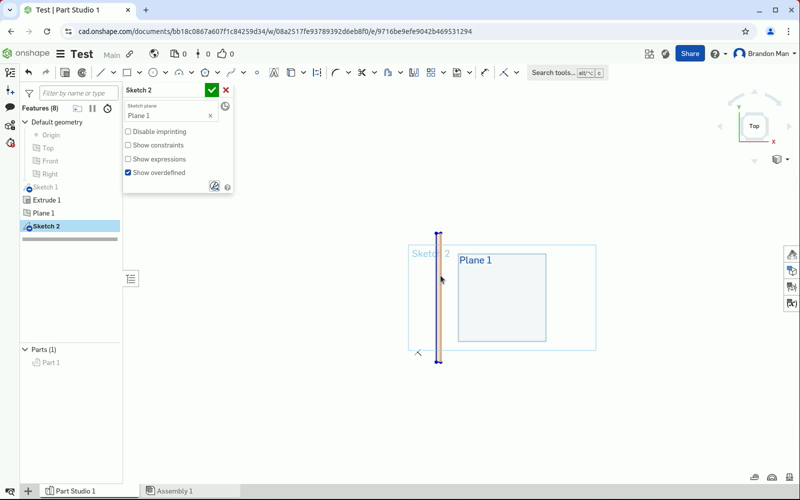
scroll(6)
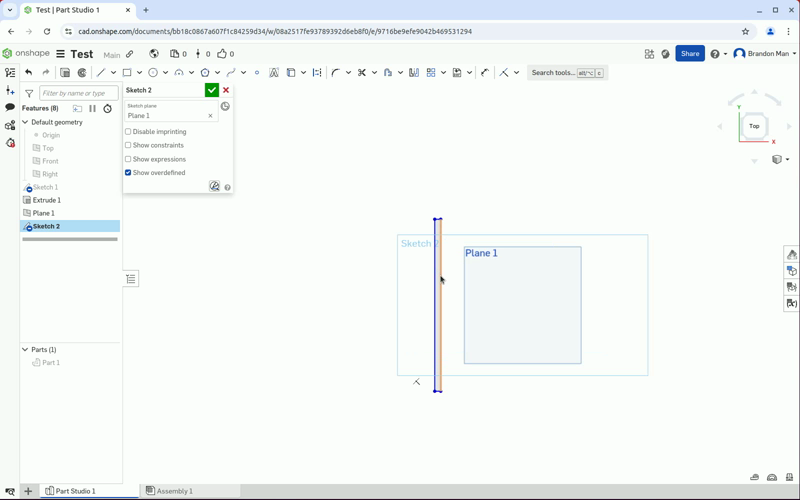
scroll(6)
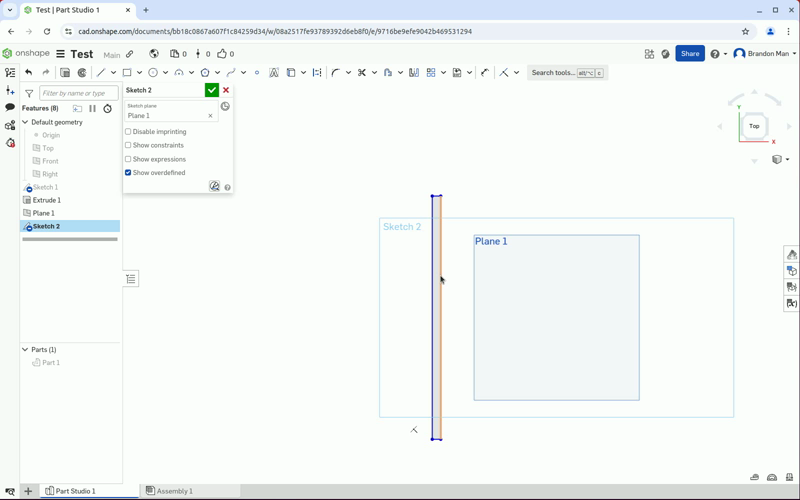
scroll(6)
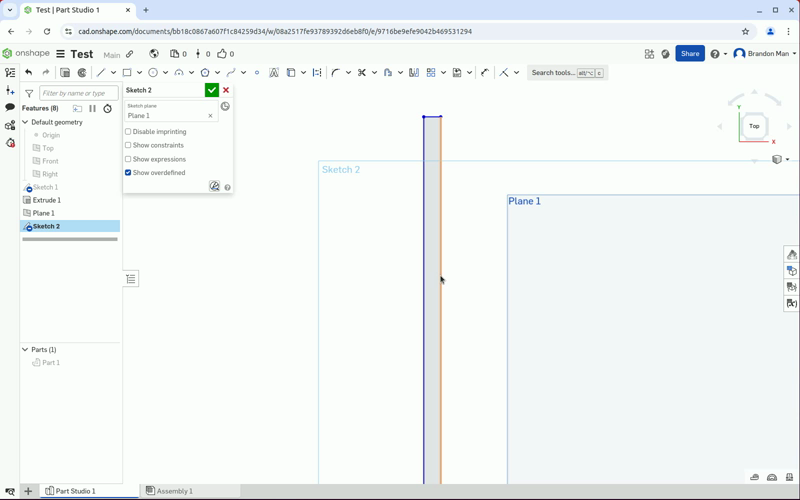
click(440, 275)
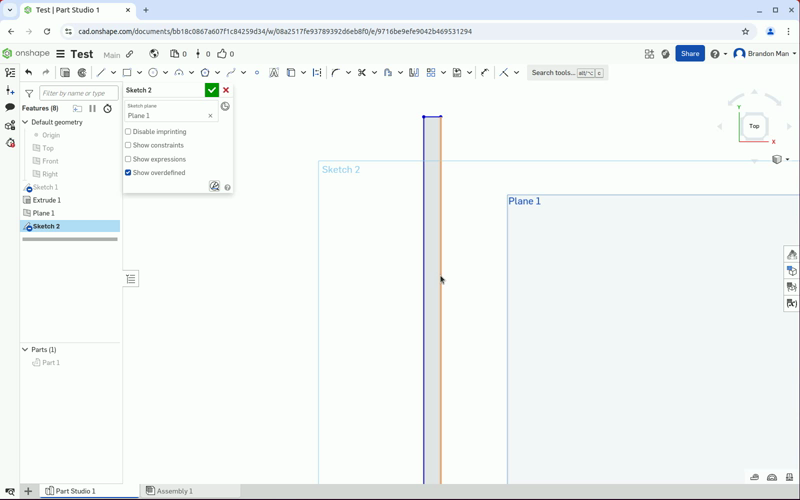
scroll(-6)
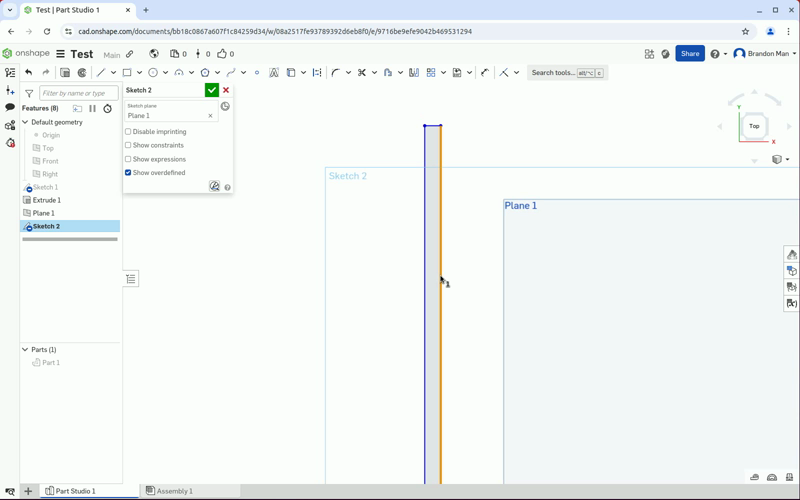
scroll(-6)
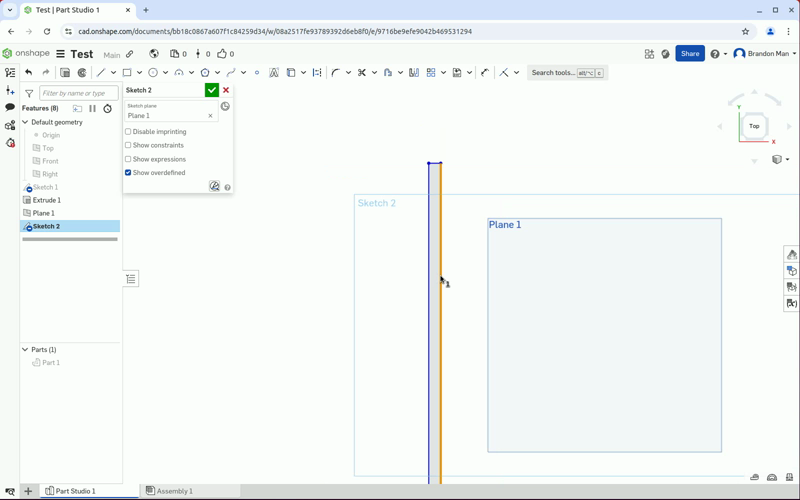
scroll(-6)
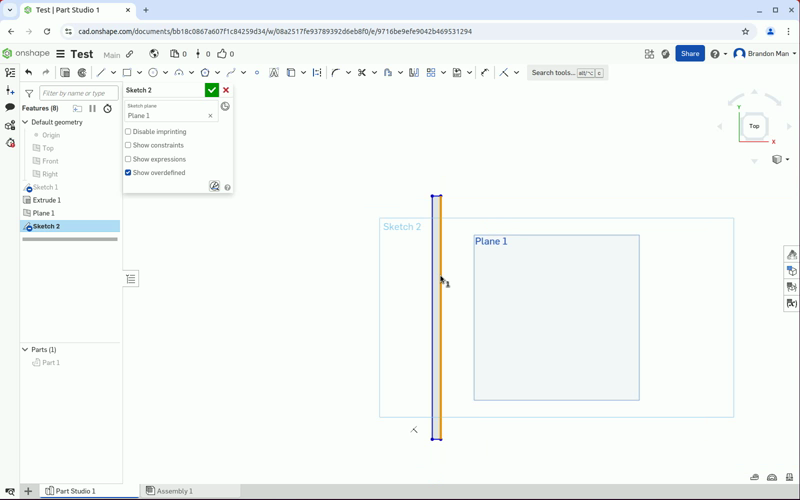
scroll(-6)
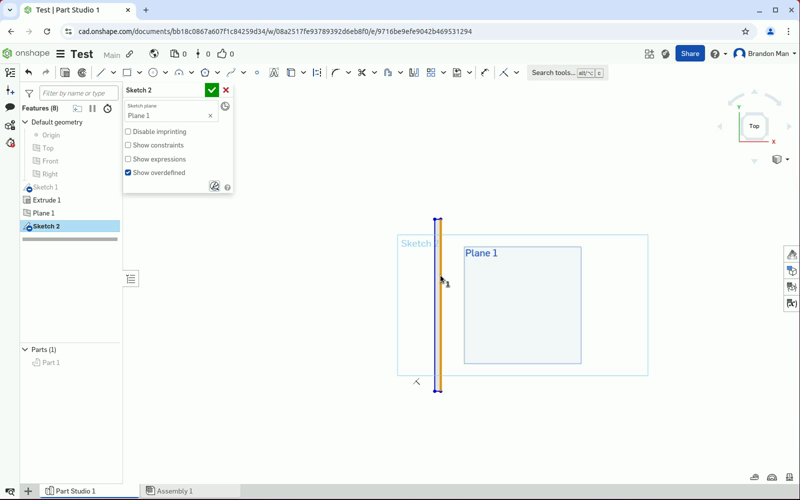
scroll(-6)
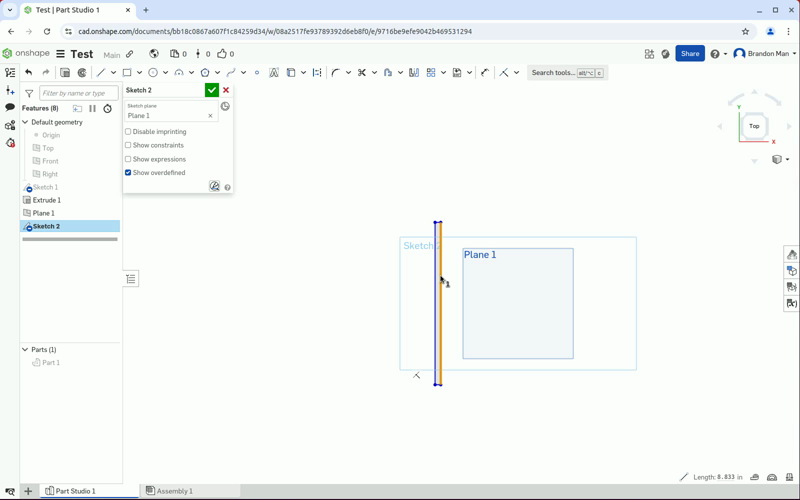
scroll(-6)
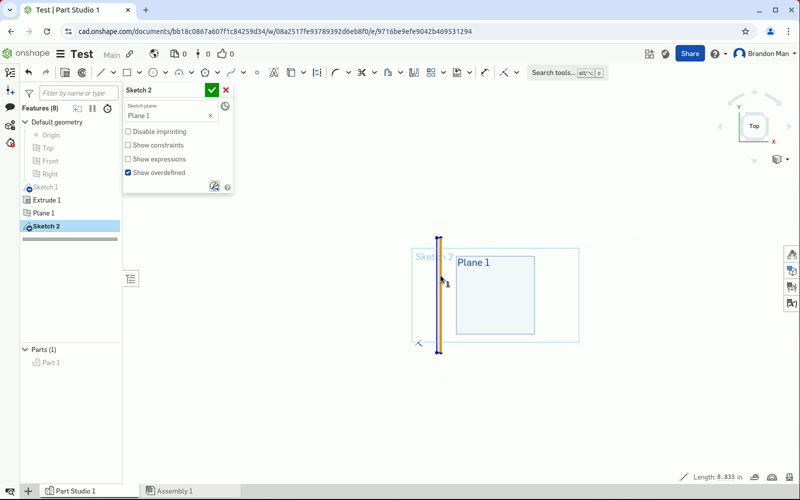
scroll(-6)
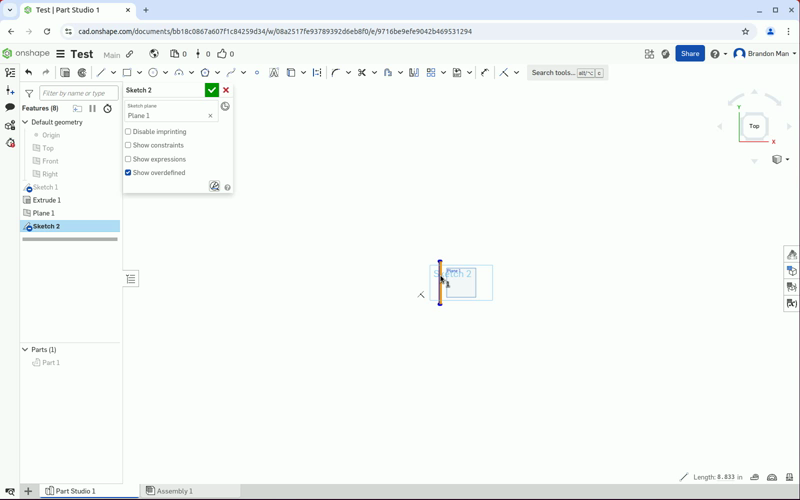
mouse_move(73, 352)
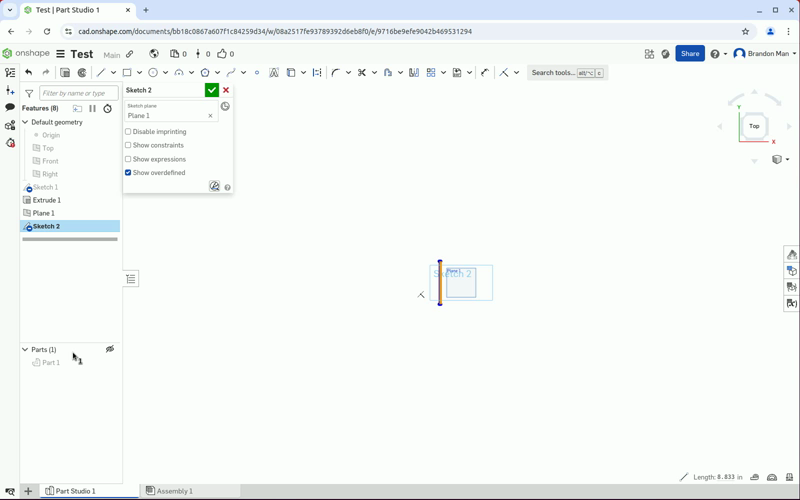
key(shift+y)
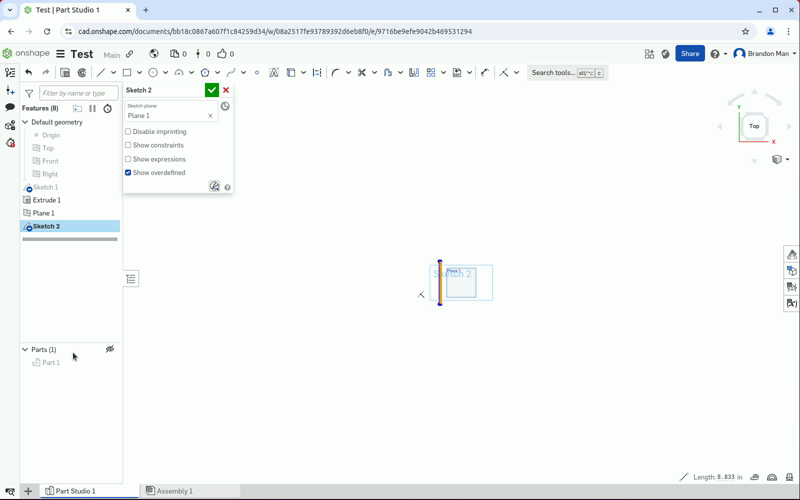
key(shift+e)
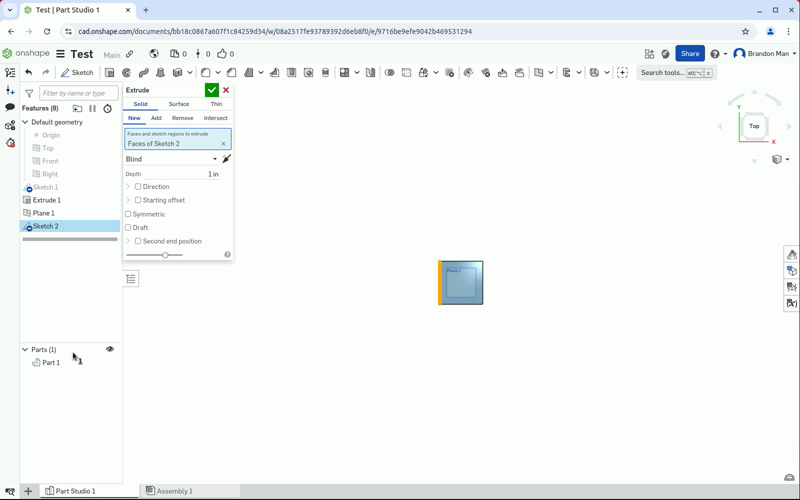
mouse_move(143, 106)
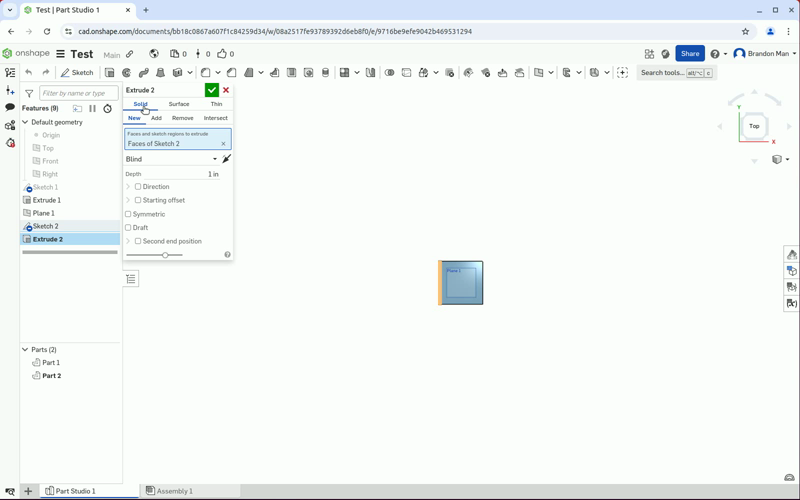
click(143, 106)
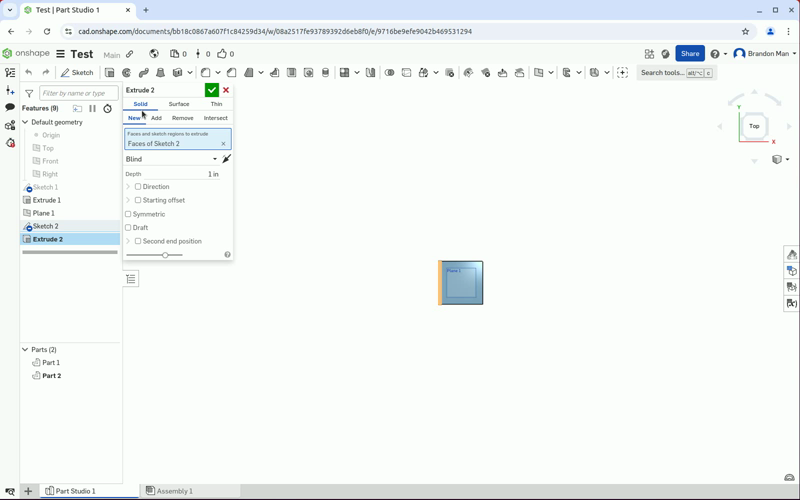
mouse_move(137, 120)
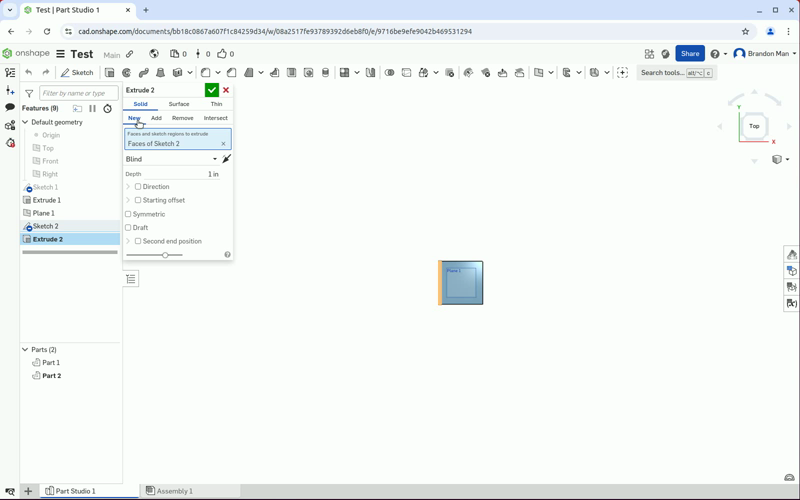
click(137, 120)
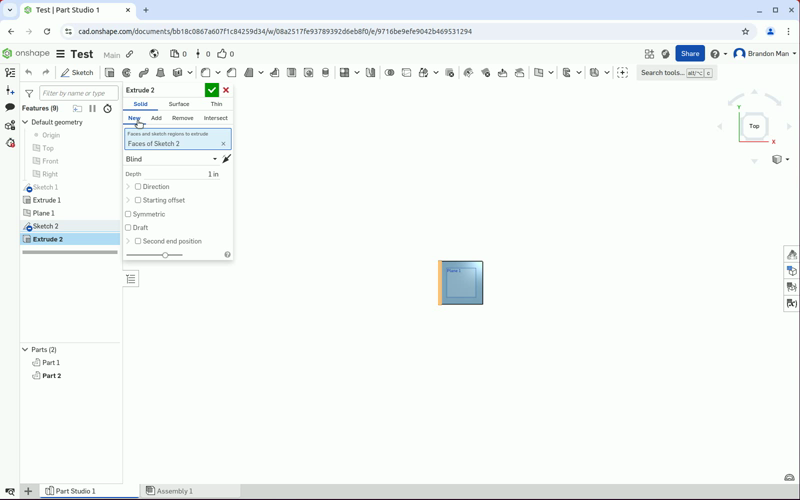
key(tab, 4)
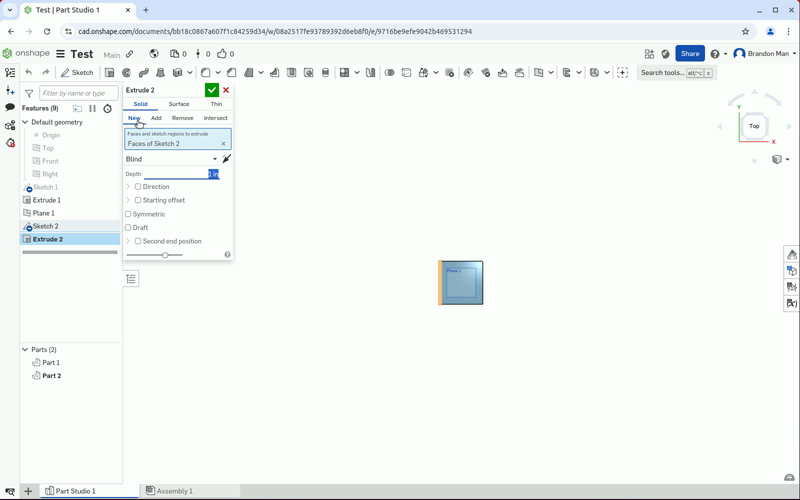
text(20.46)
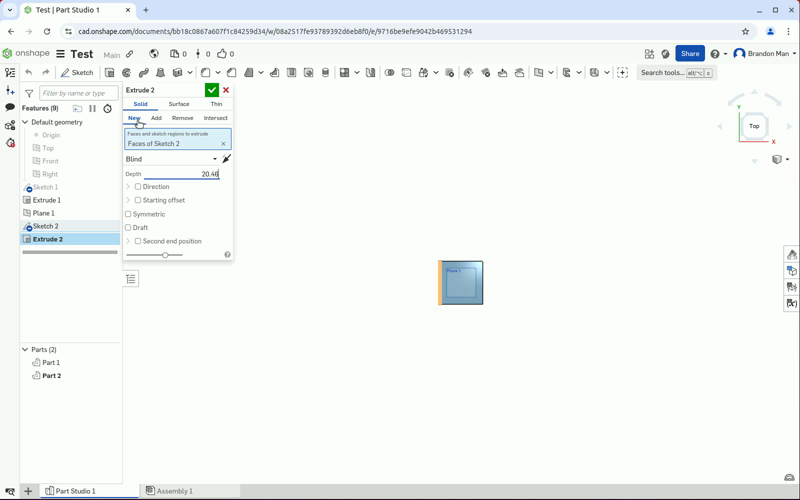
key(enter)
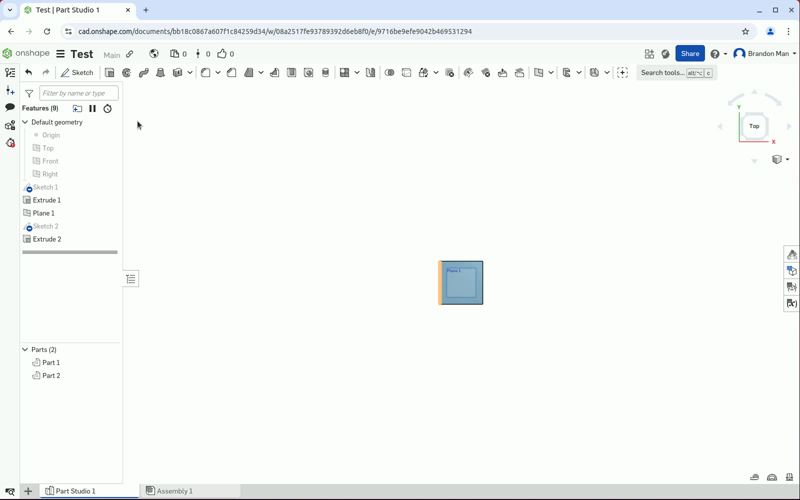
key(shift+h)
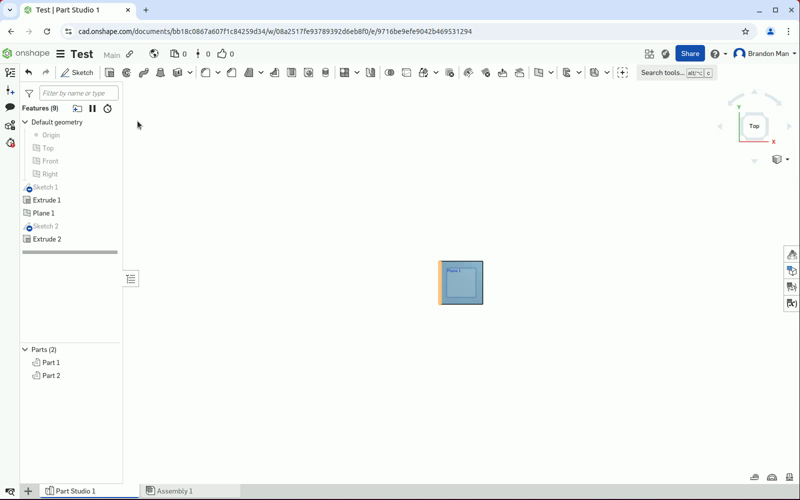
key(shift+h)
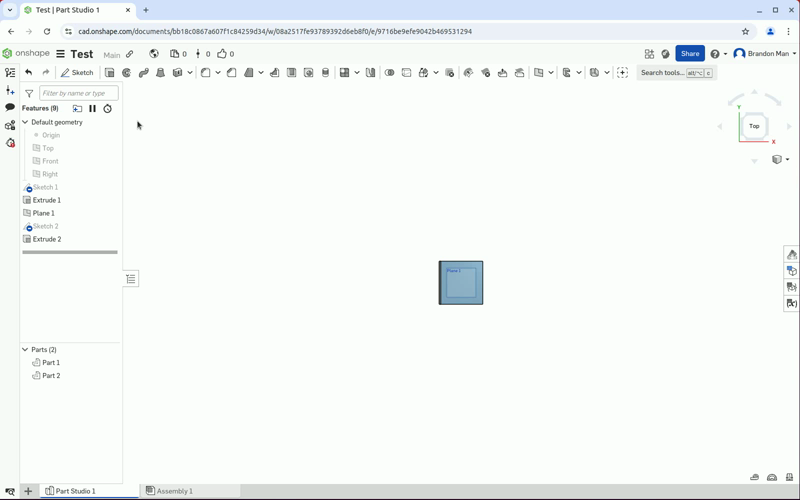
mouse_move(73, 189)
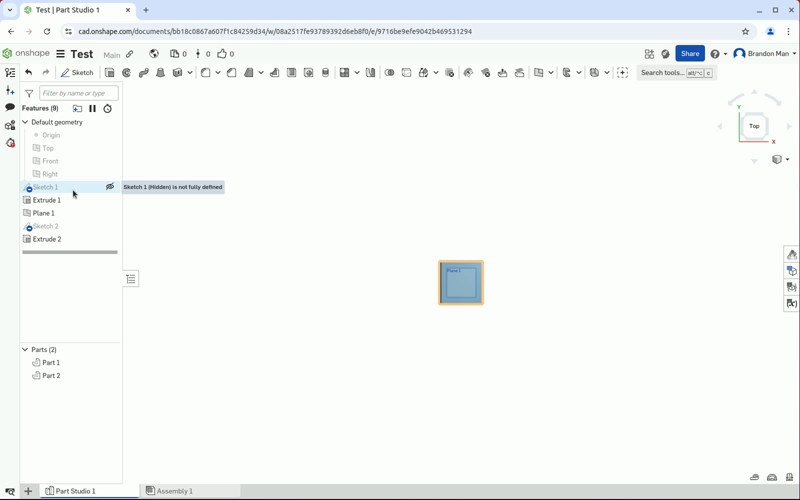
click(73, 189)
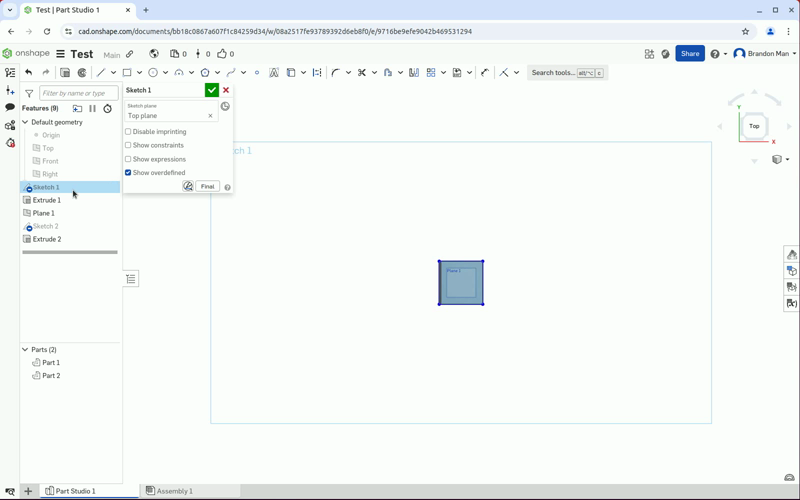
mouse_move(229, 92)
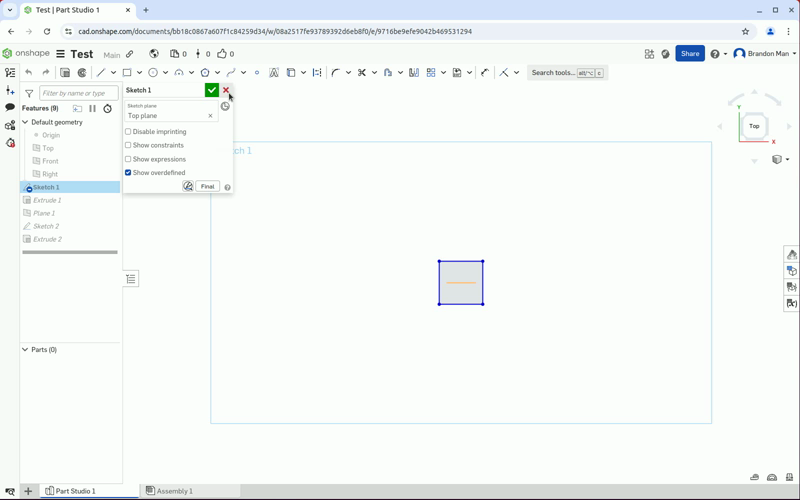
click(229, 92)
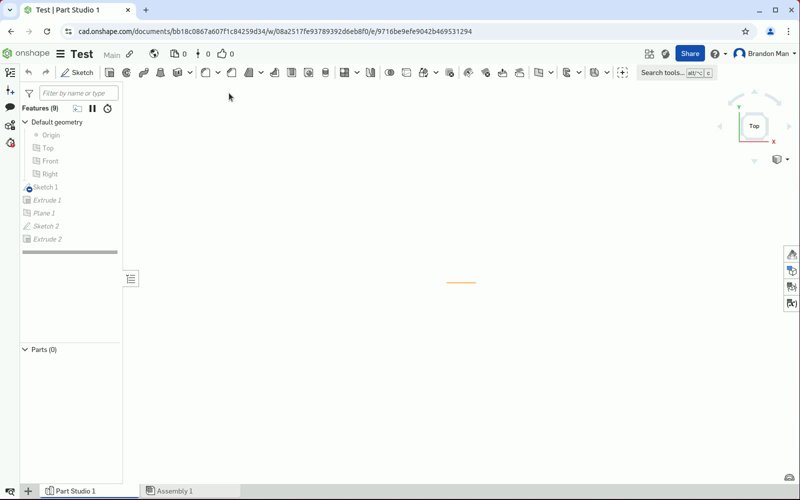
key(shift+s)
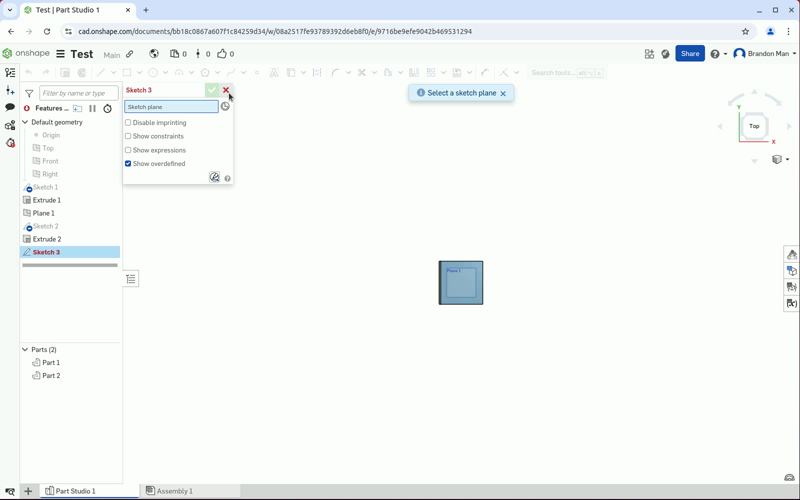
mouse_move(73, 215)
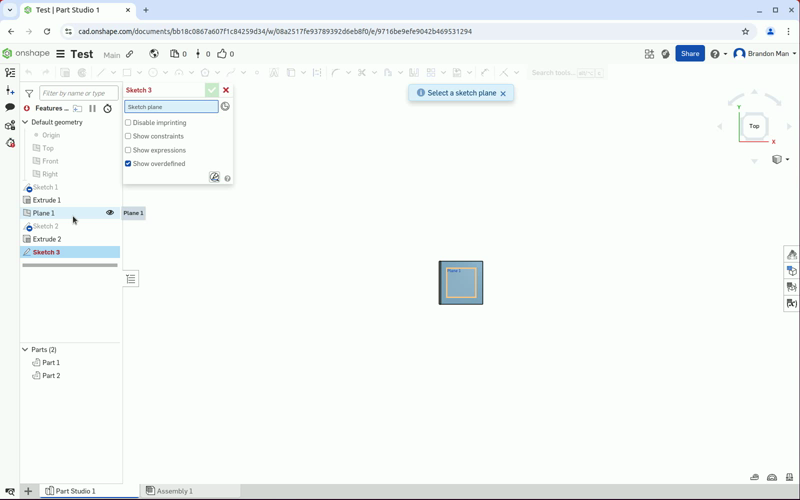
click(73, 215)
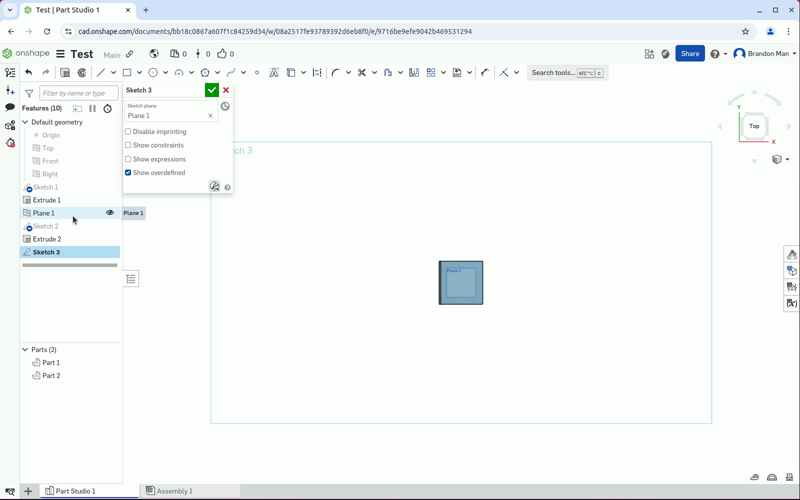
mouse_move(73, 352)
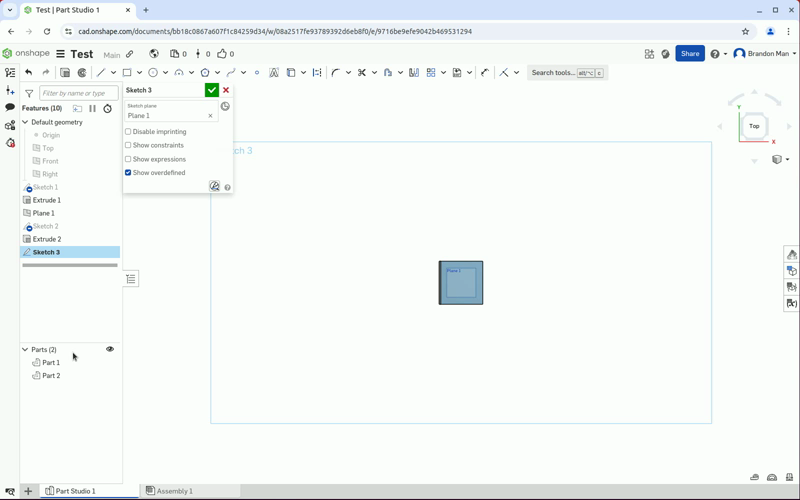
key(y)
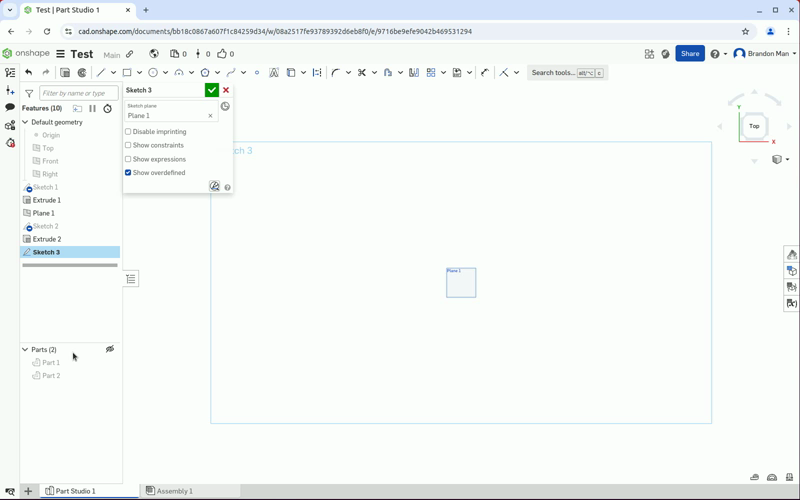
key(l)
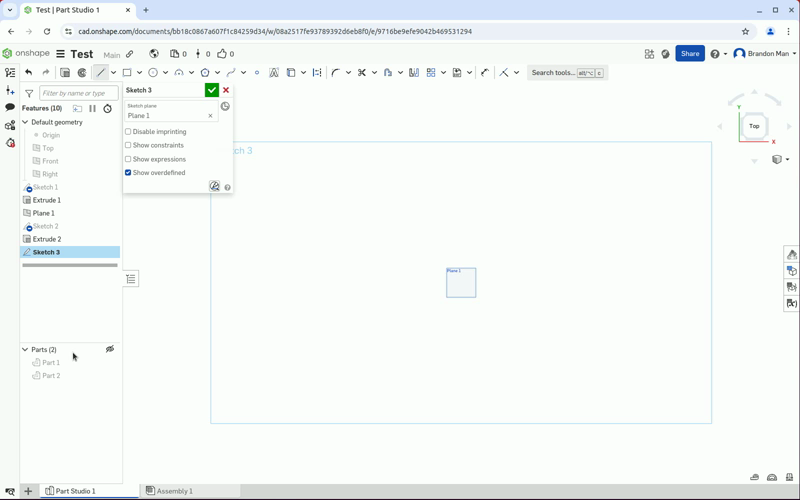
key_down(shift)
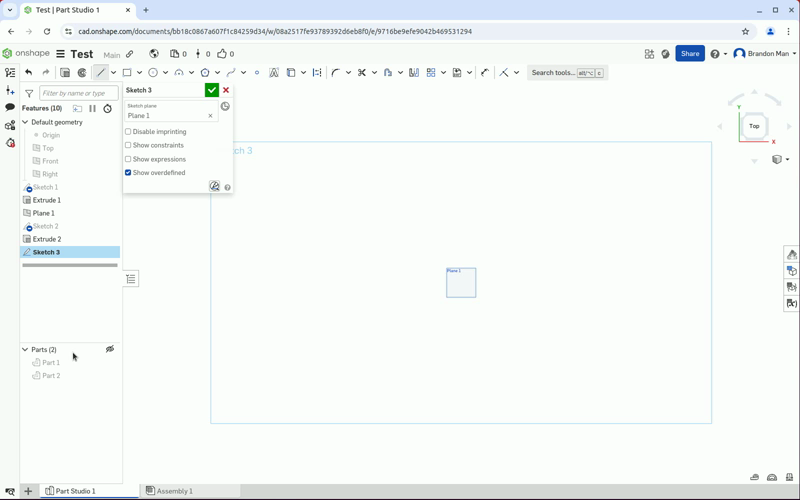
mouse_move(480, 304)
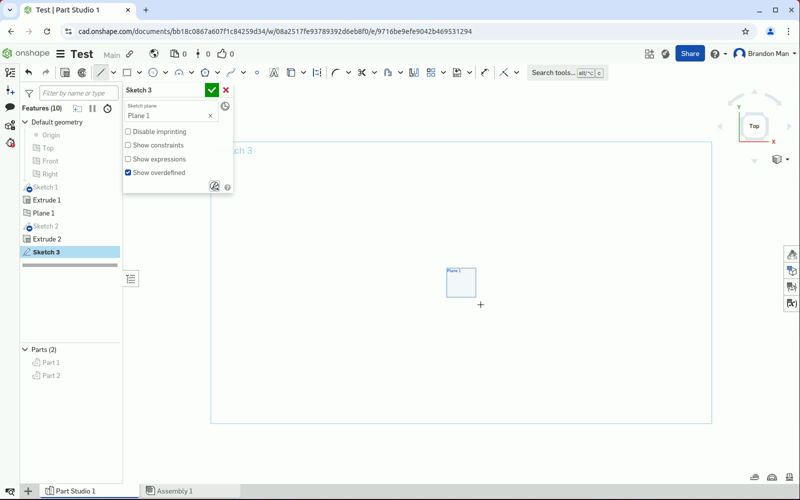
click(480, 304)
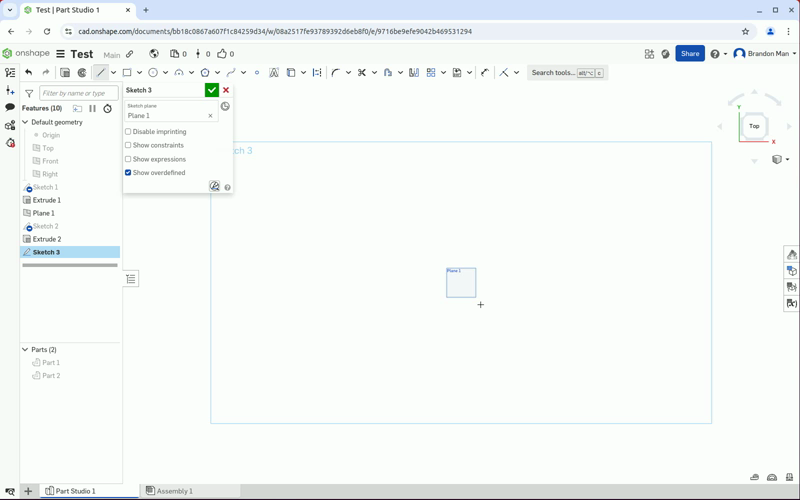
key_up(shift)
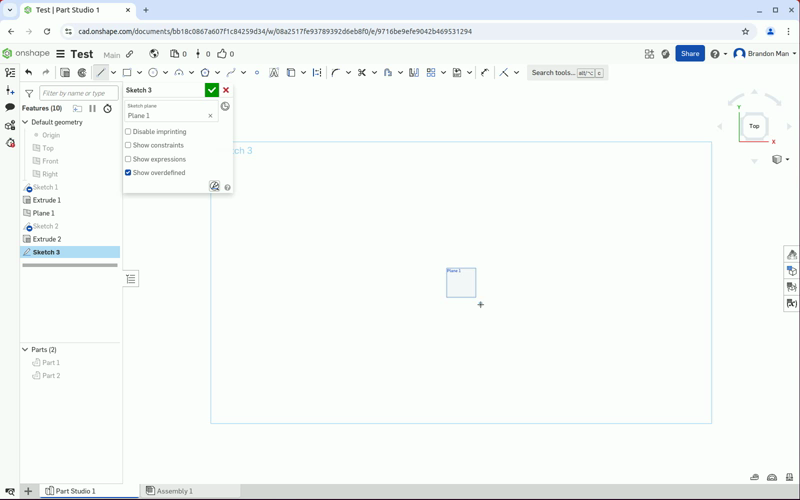
key_down(shift)
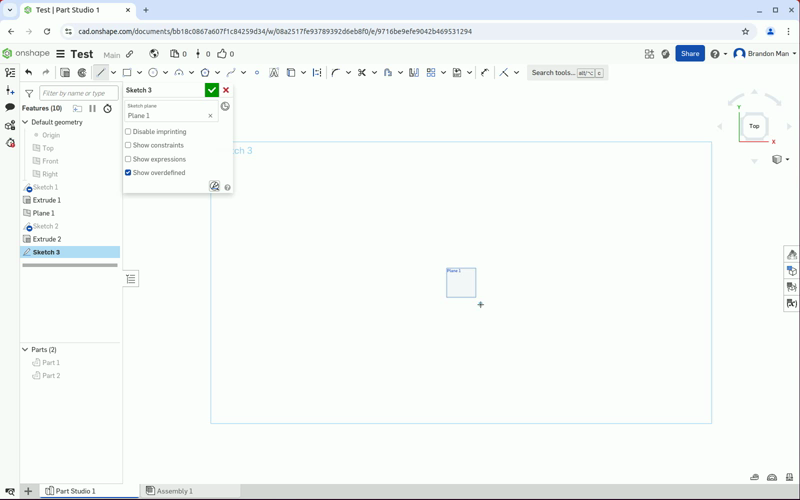
mouse_move(510, 304)
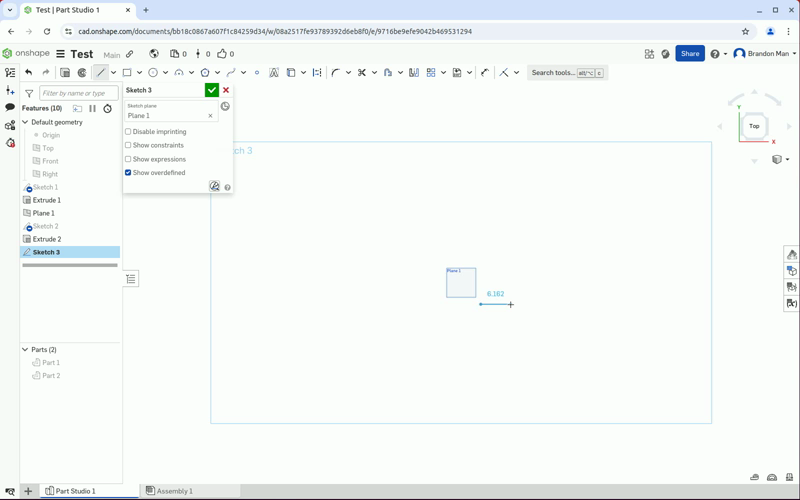
mouse_move(482, 304)
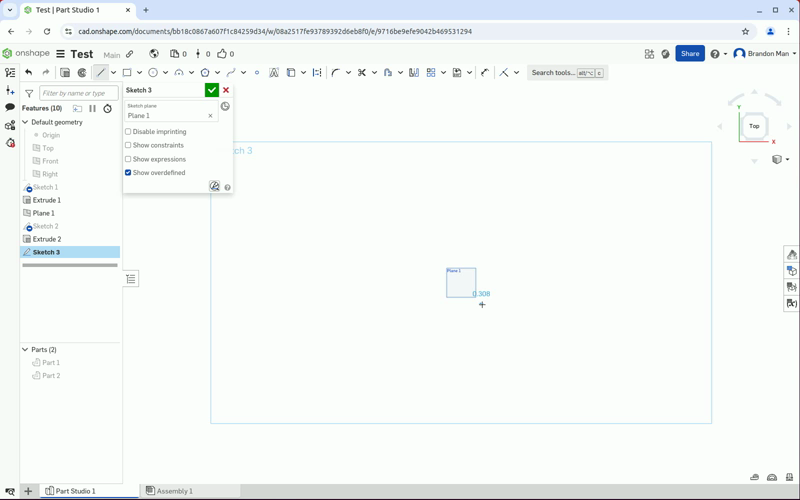
scroll(6)
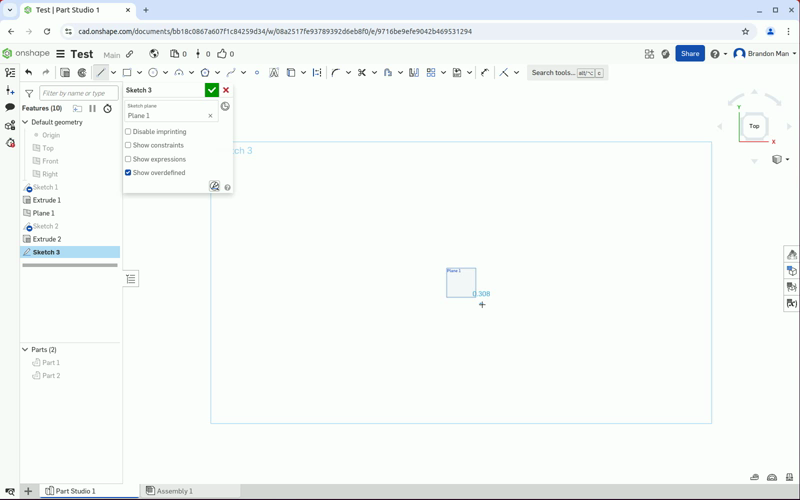
scroll(6)
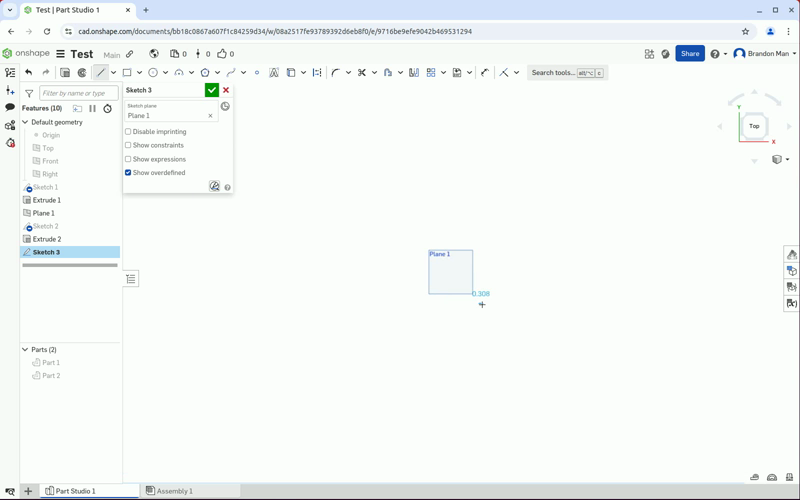
scroll(6)
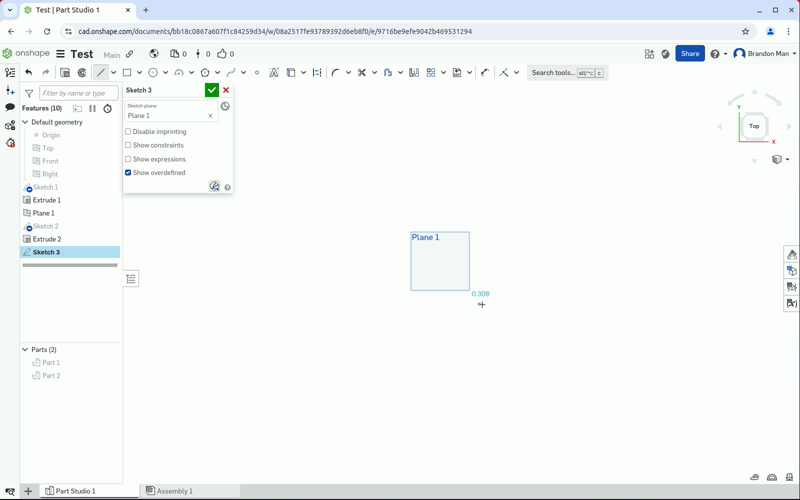
scroll(6)
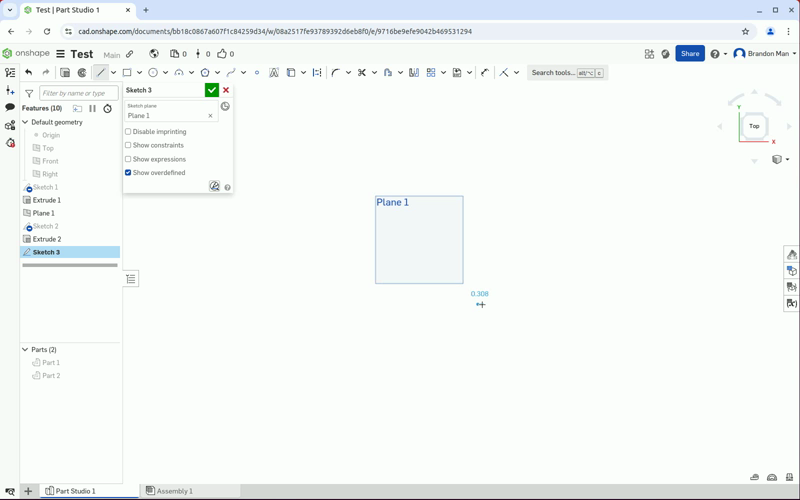
scroll(6)
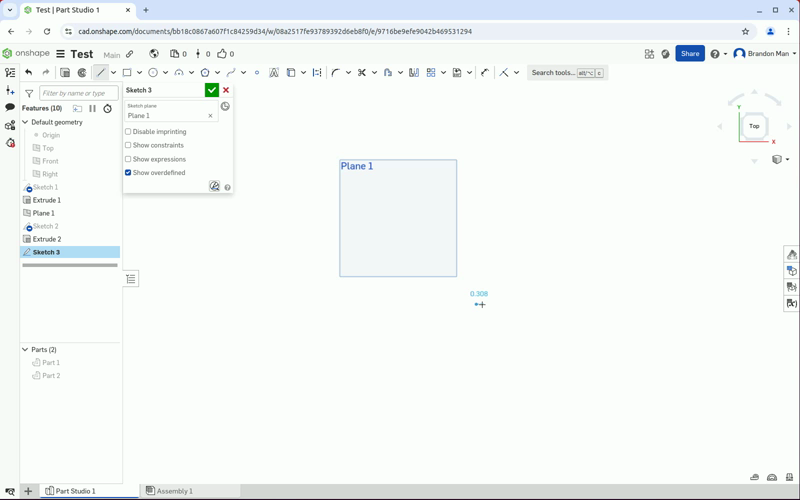
scroll(6)
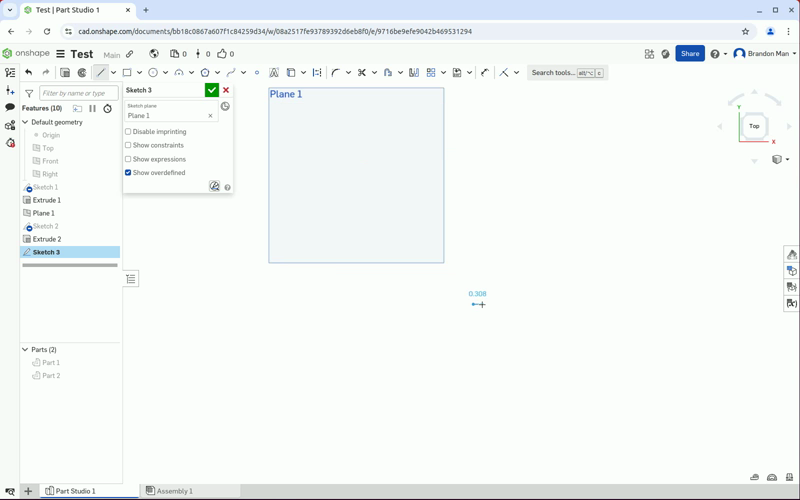
scroll(6)
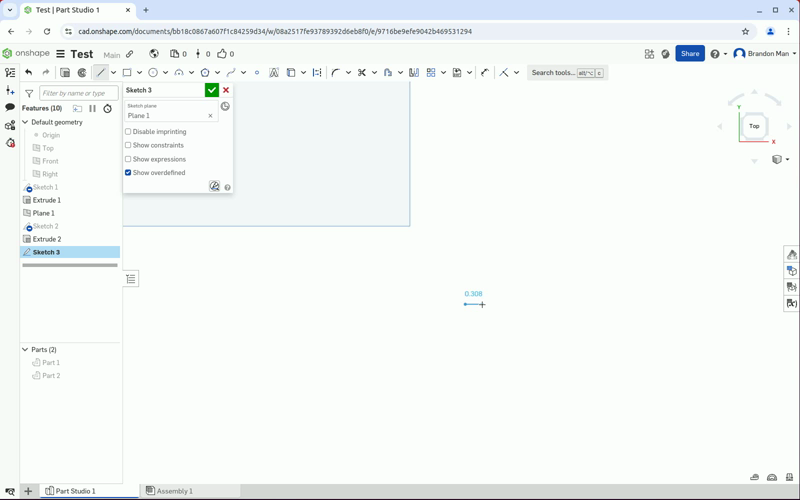
click(482, 304)
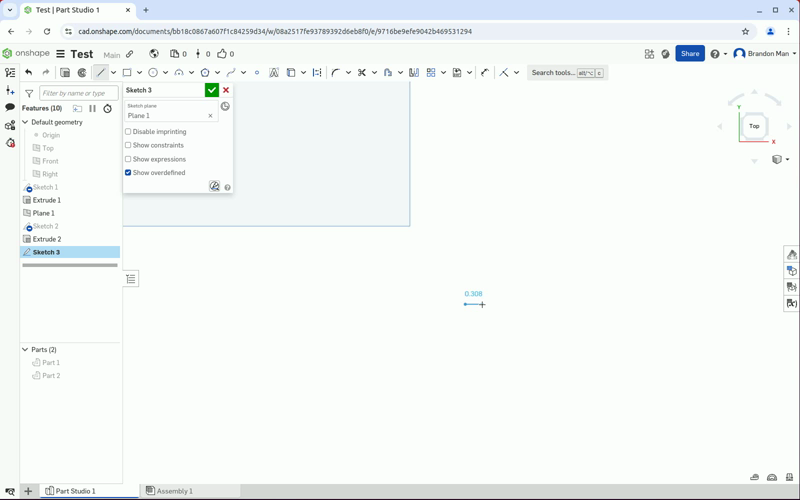
scroll(-6)
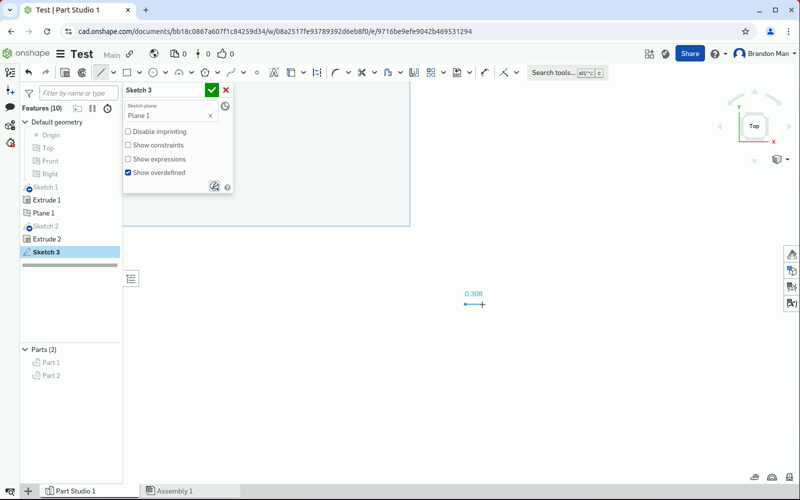
scroll(-6)
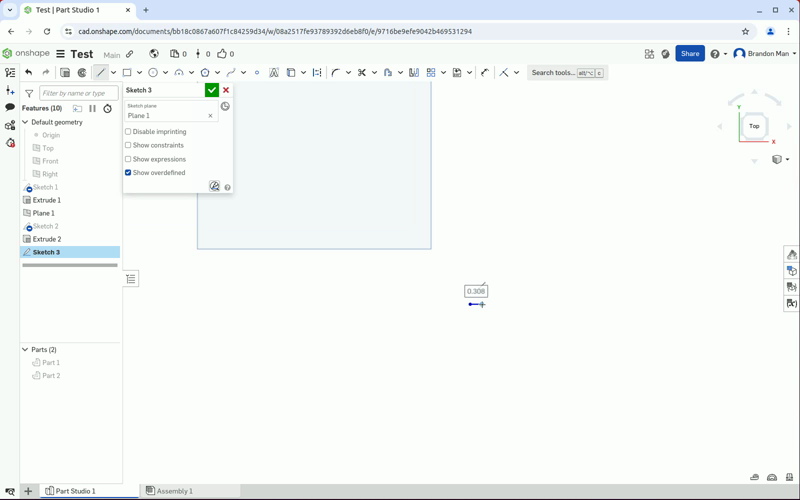
scroll(-6)
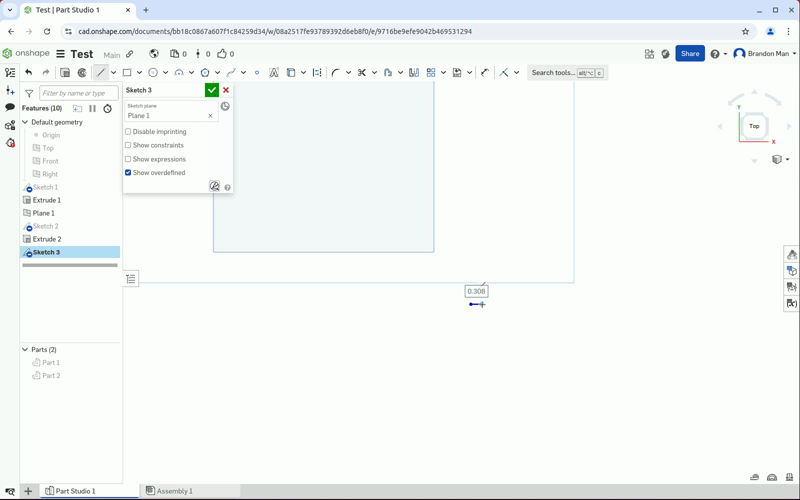
scroll(-6)
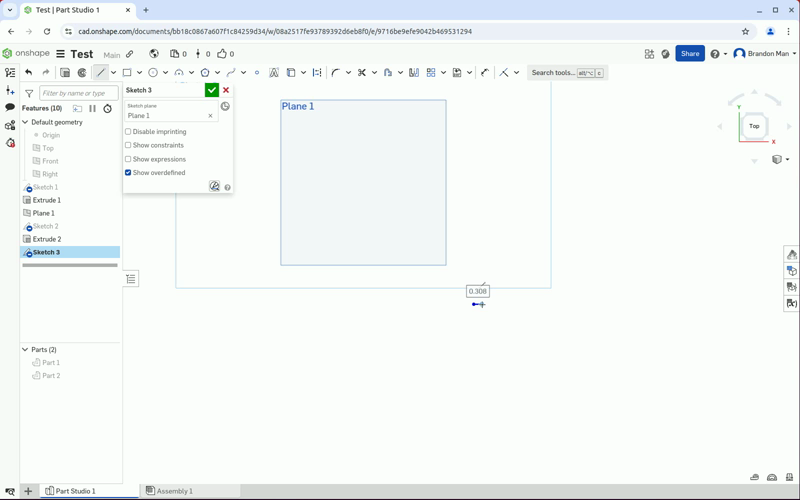
scroll(-6)
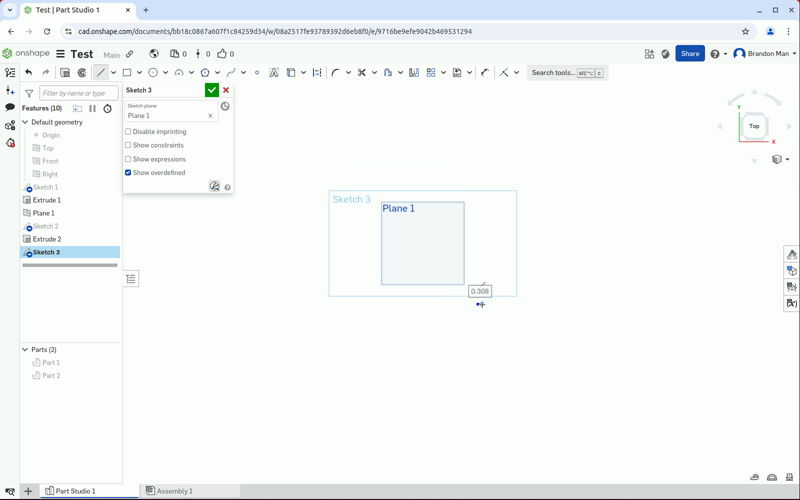
scroll(-6)
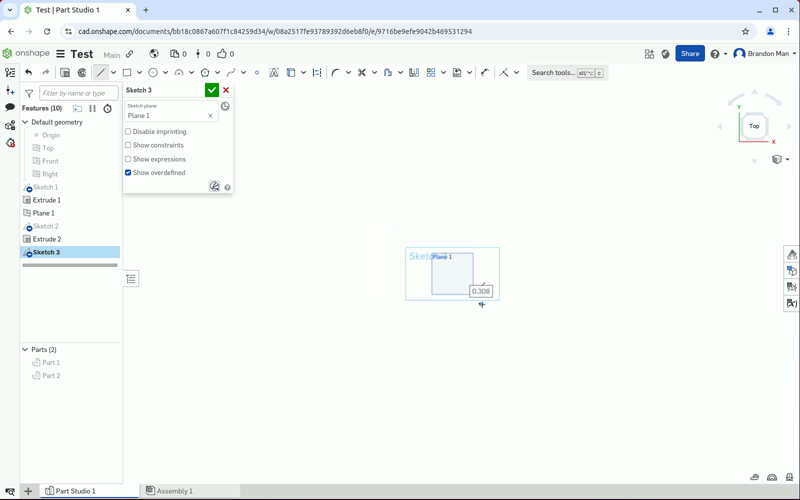
scroll(-6)
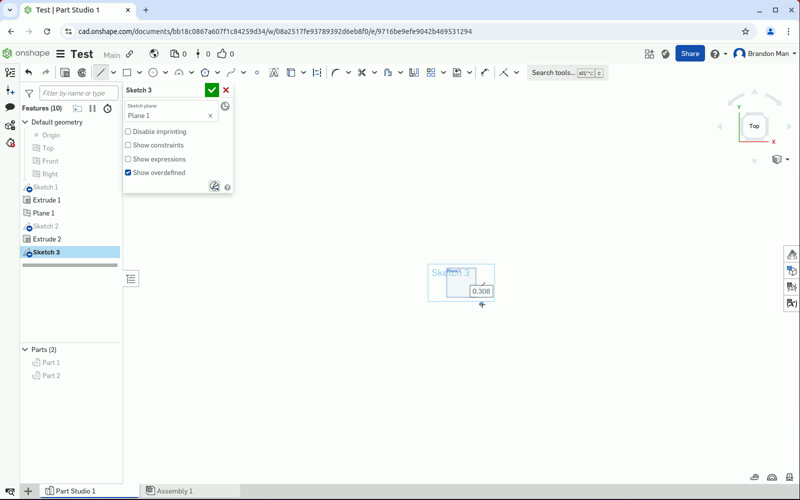
key_up(shift)
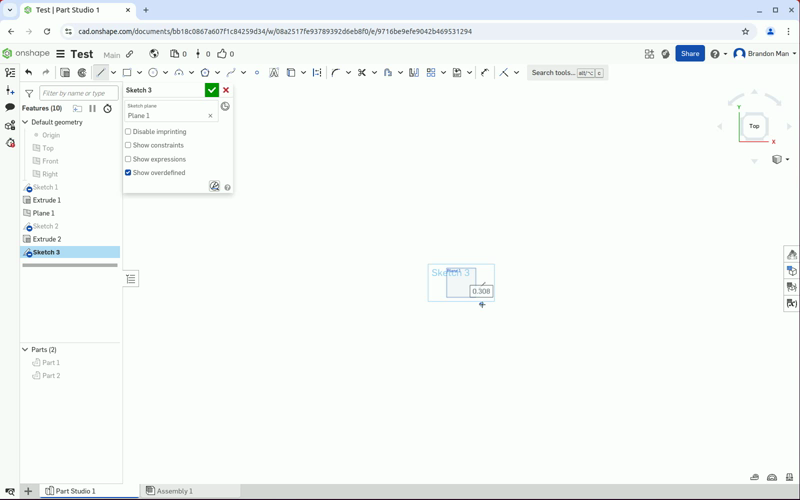
key_down(shift)
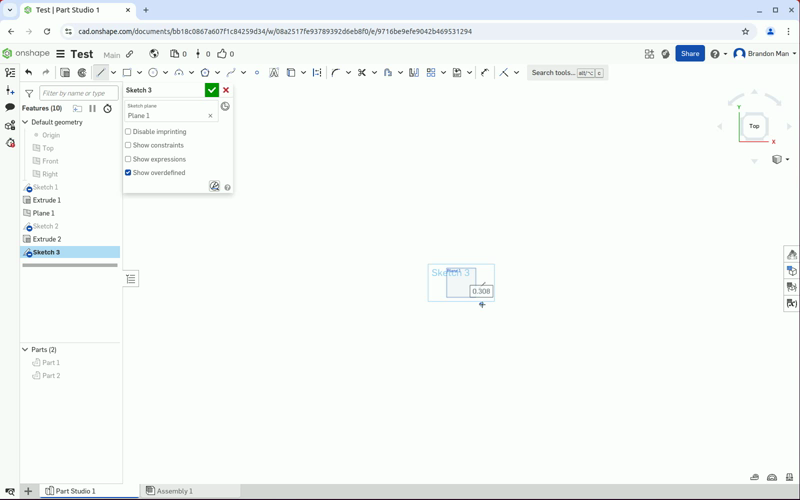
mouse_move(512, 304)
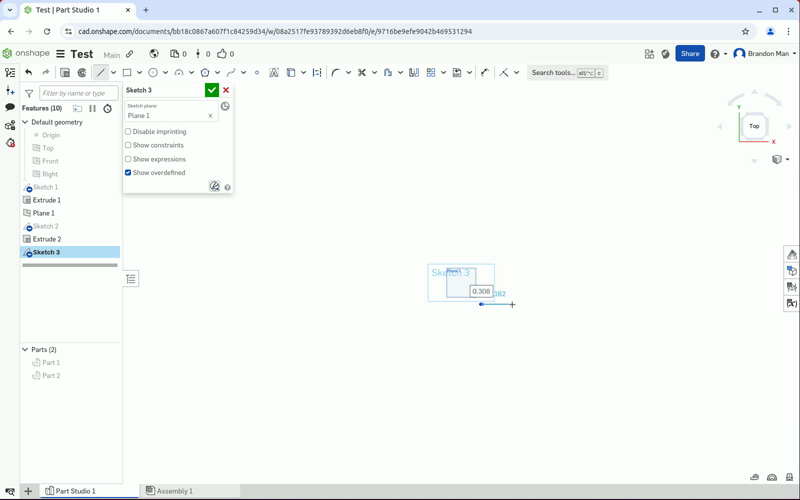
mouse_move(482, 261)
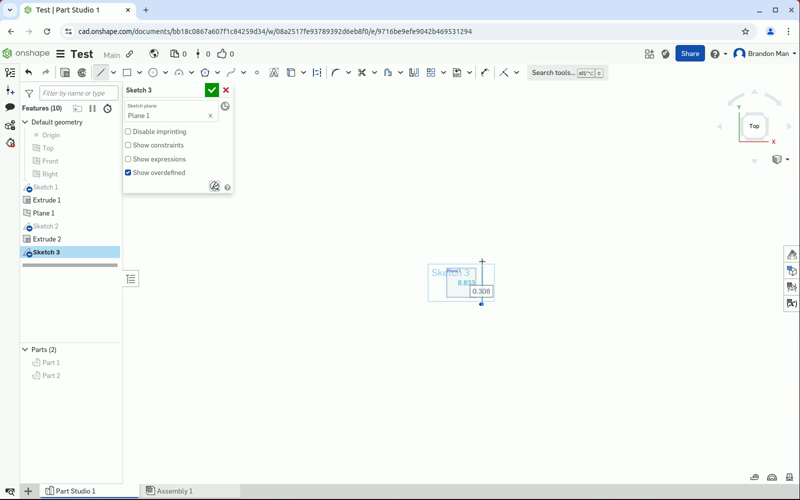
click(482, 261)
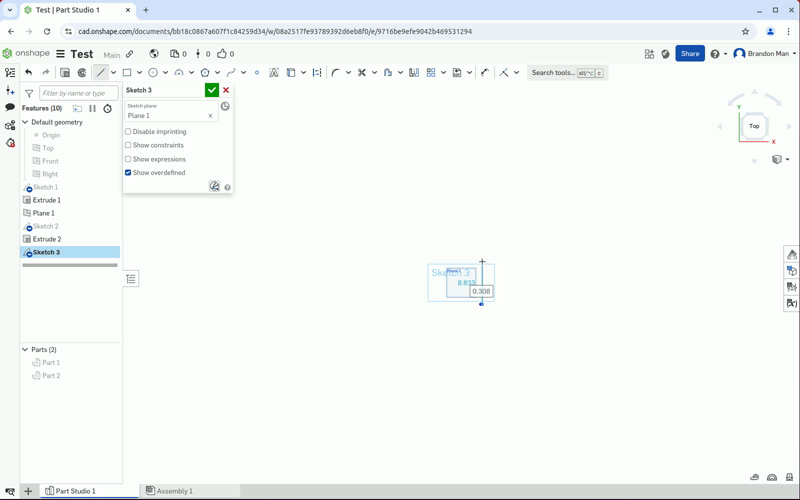
key_up(shift)
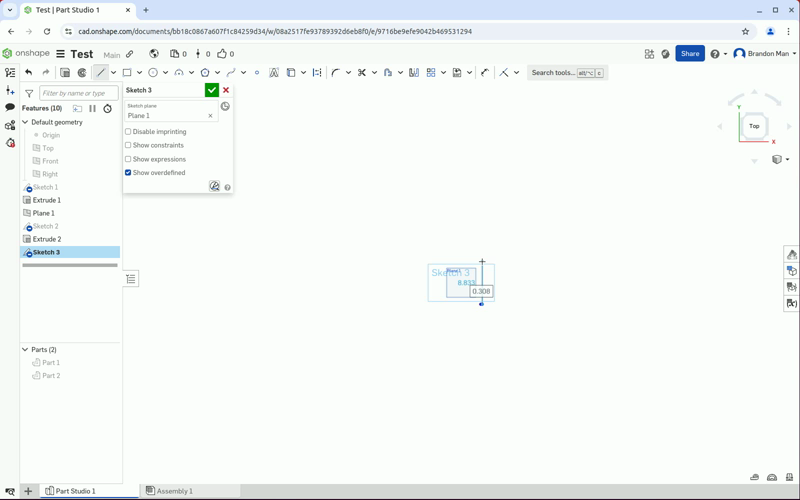
key_down(shift)
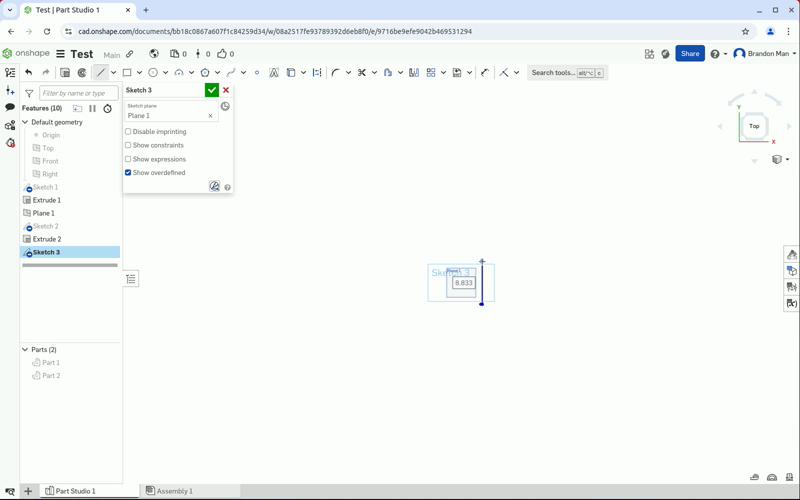
mouse_move(512, 261)
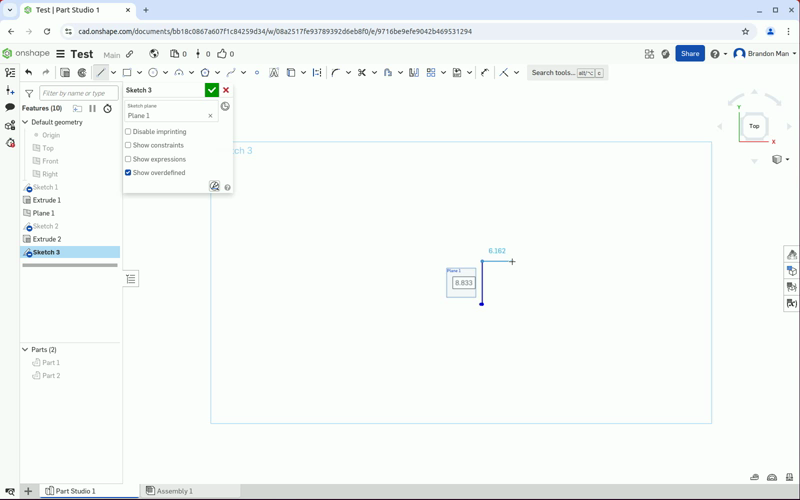
mouse_move(480, 261)
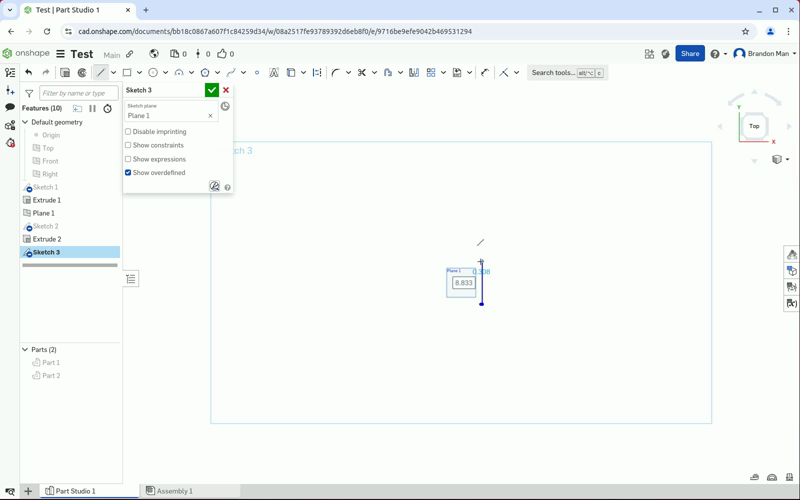
scroll(6)
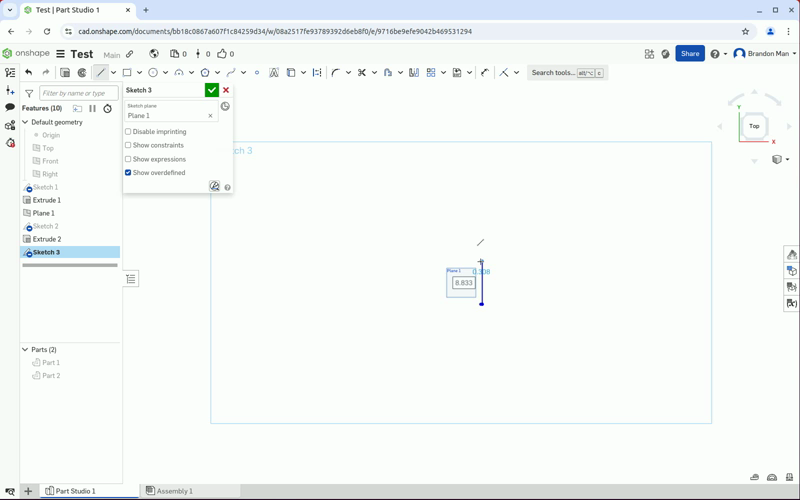
scroll(6)
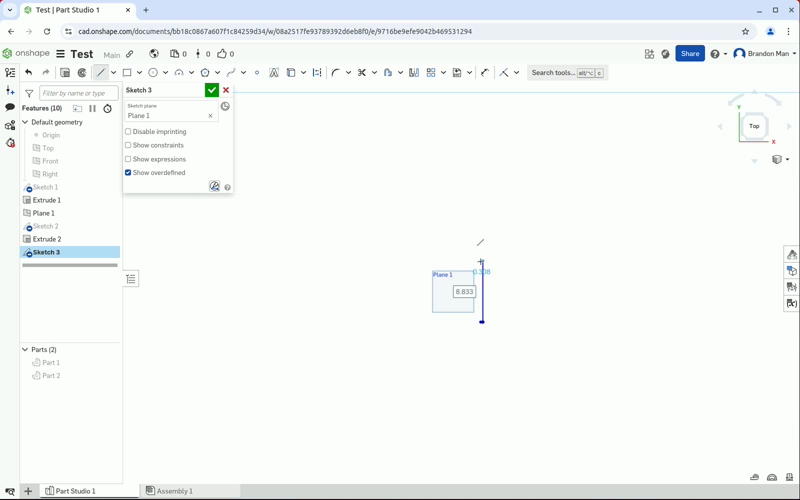
scroll(6)
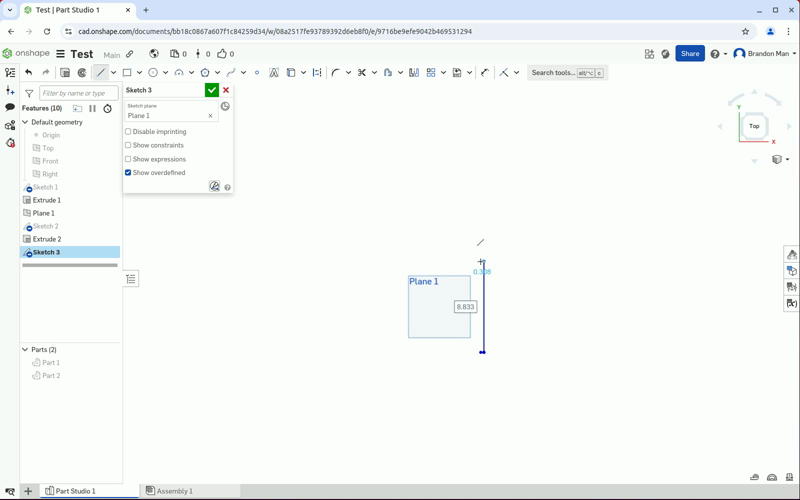
scroll(6)
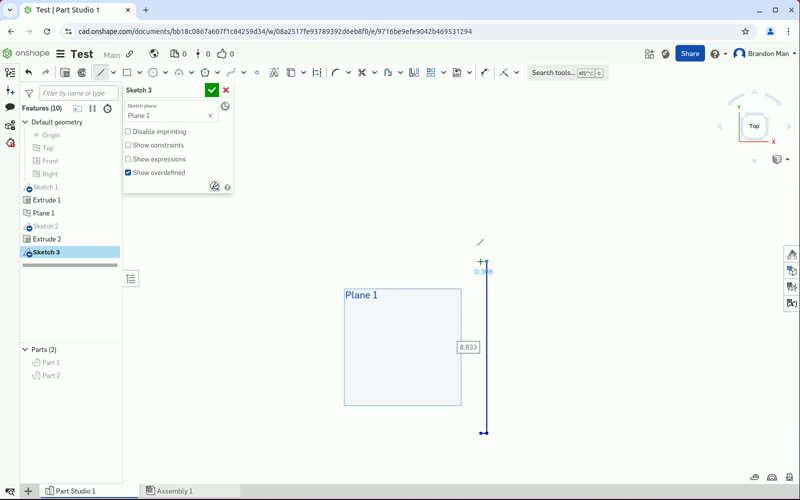
scroll(6)
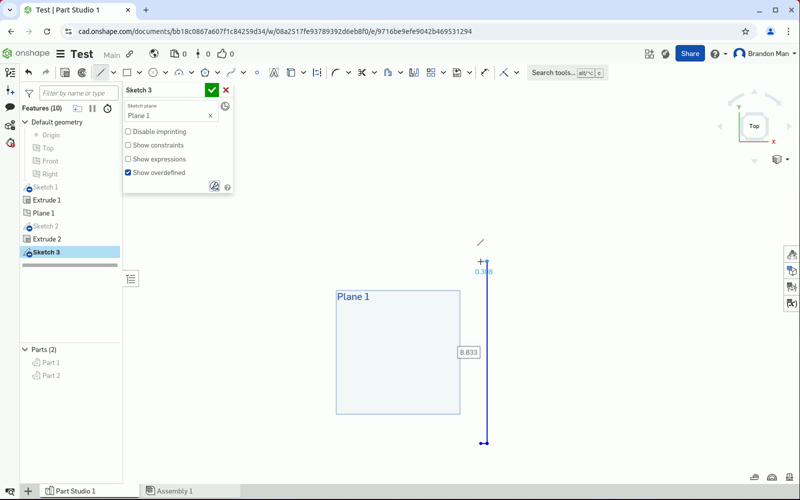
scroll(6)
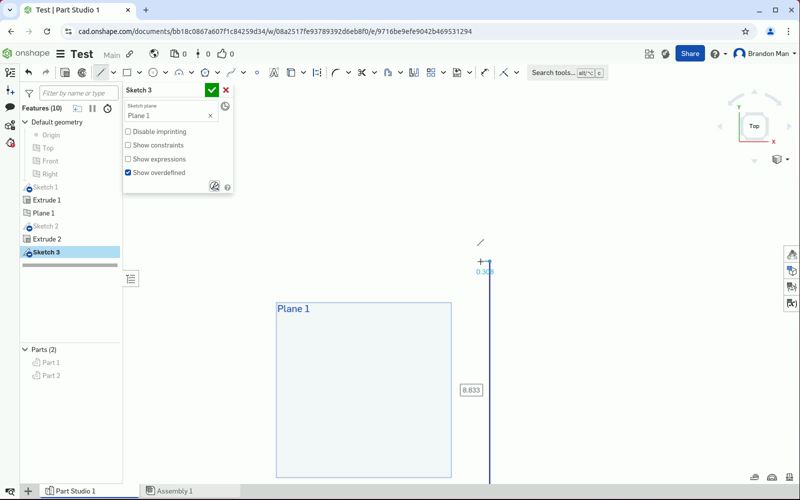
scroll(6)
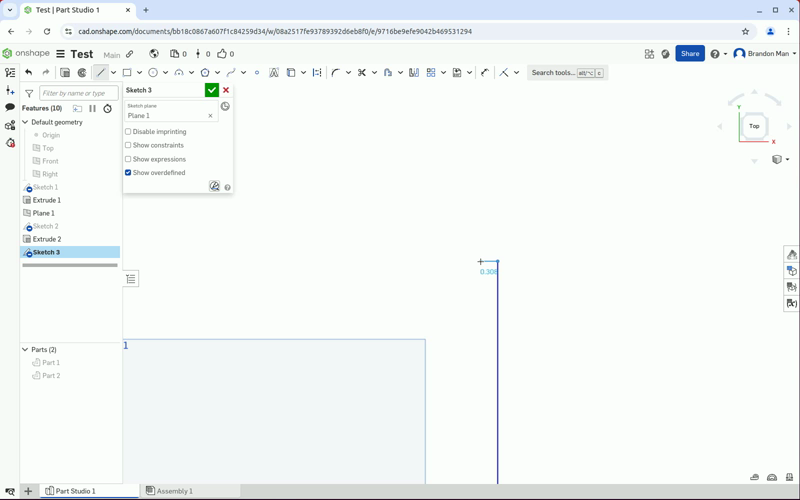
click(480, 261)
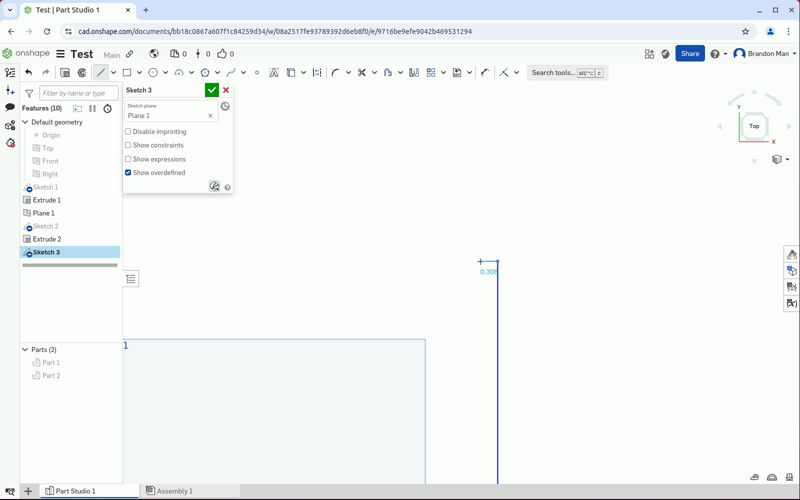
scroll(-6)
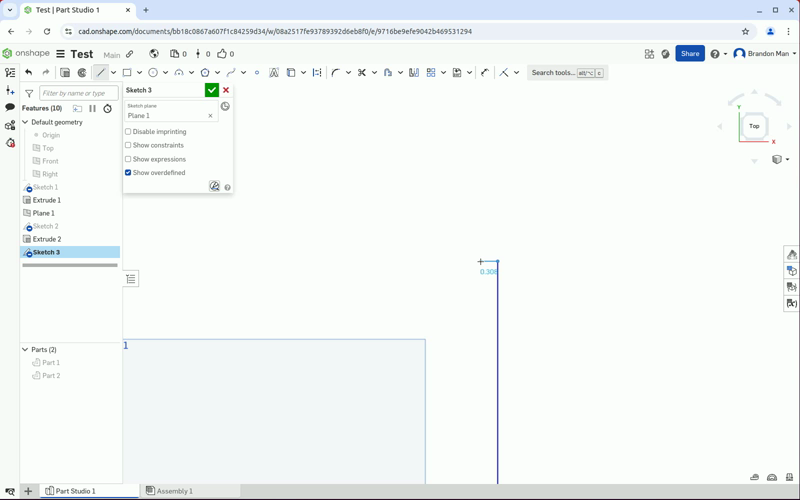
scroll(-6)
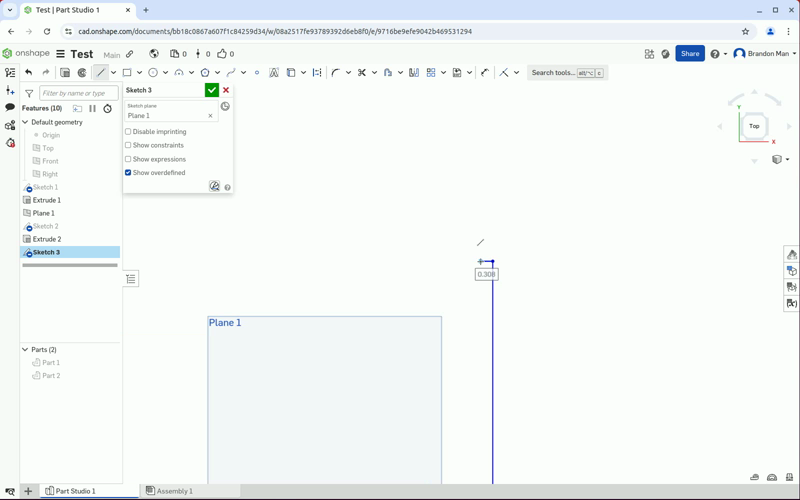
scroll(-6)
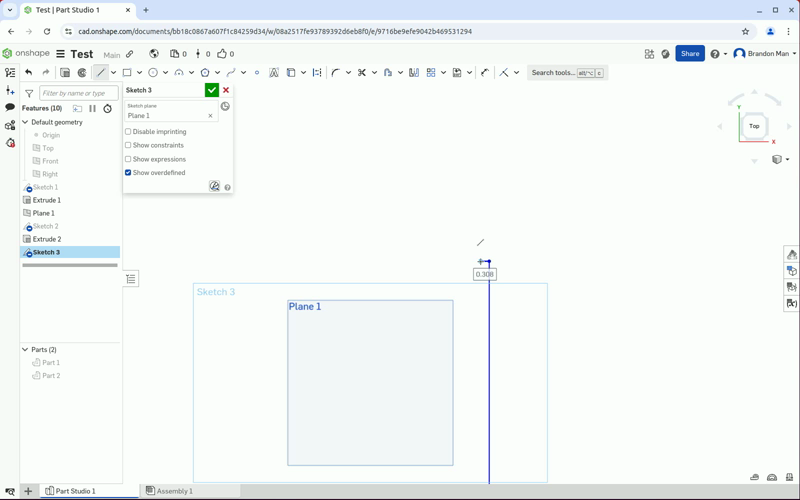
scroll(-6)
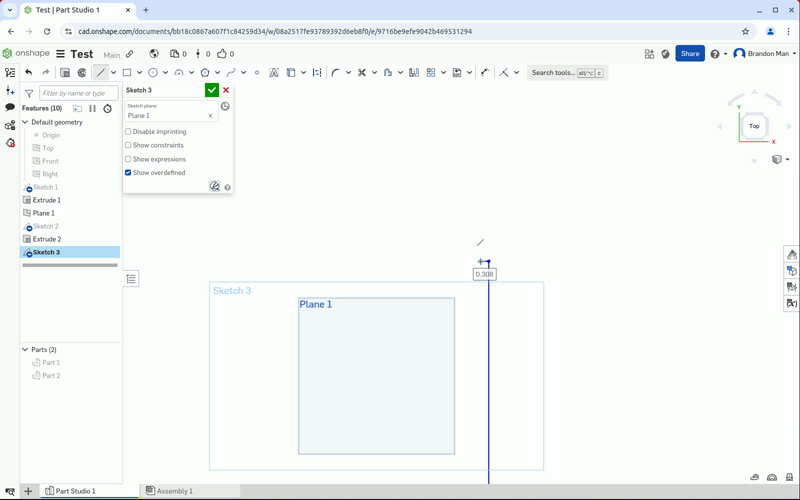
scroll(-6)
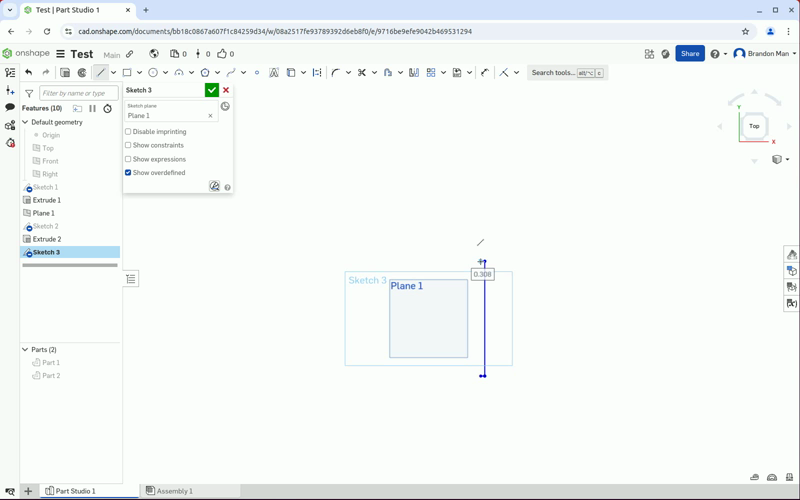
scroll(-6)
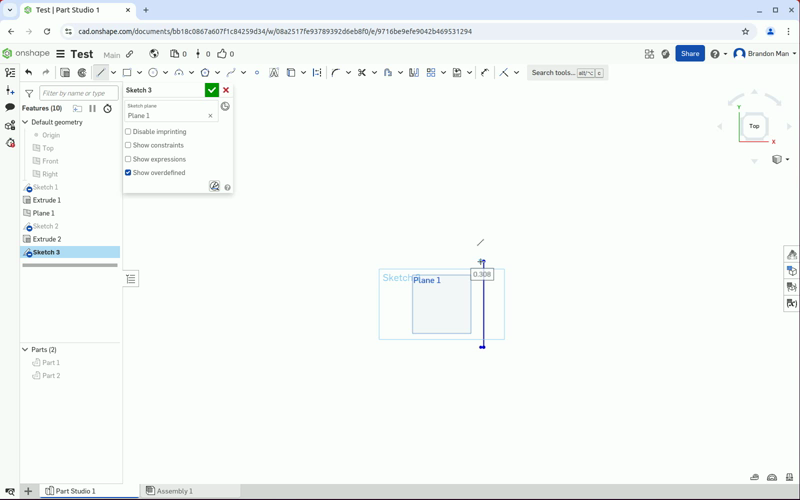
scroll(-6)
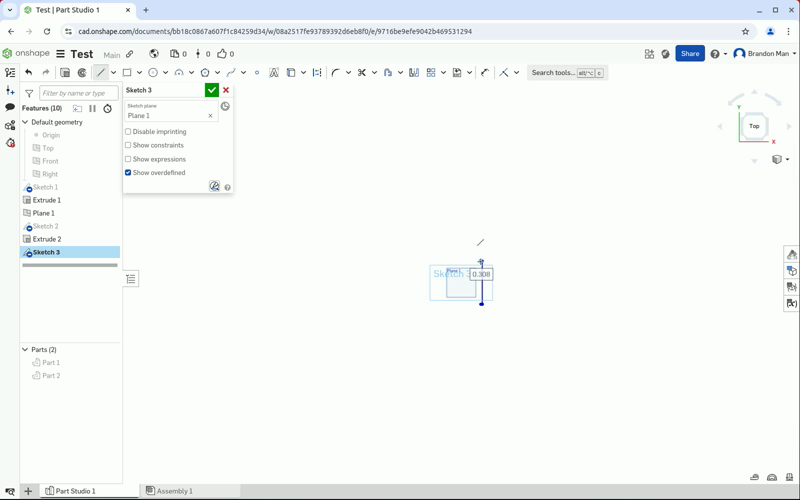
key_up(shift)
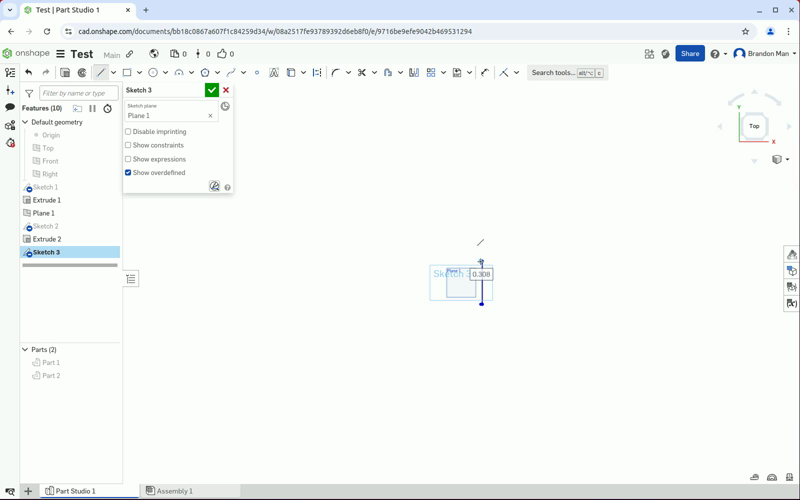
mouse_move(510, 261)
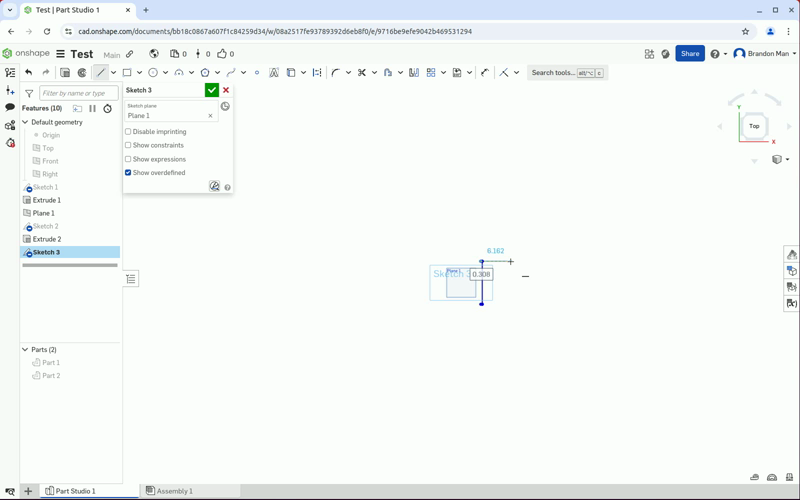
key_down(shift)
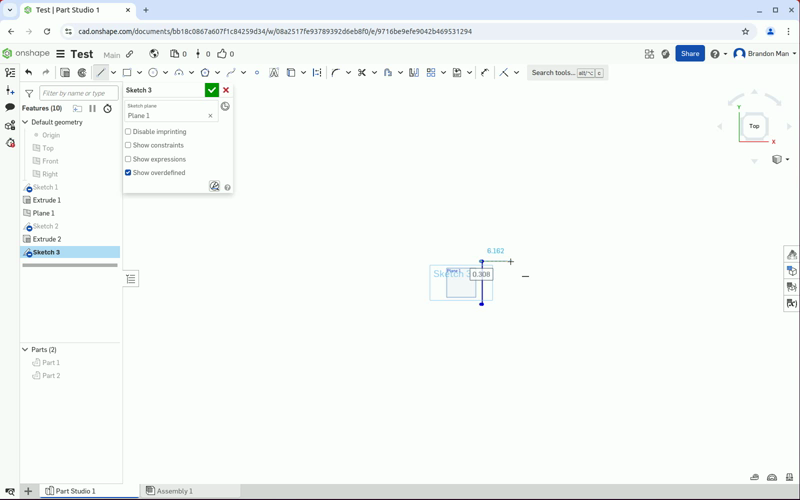
mouse_move(480, 304)
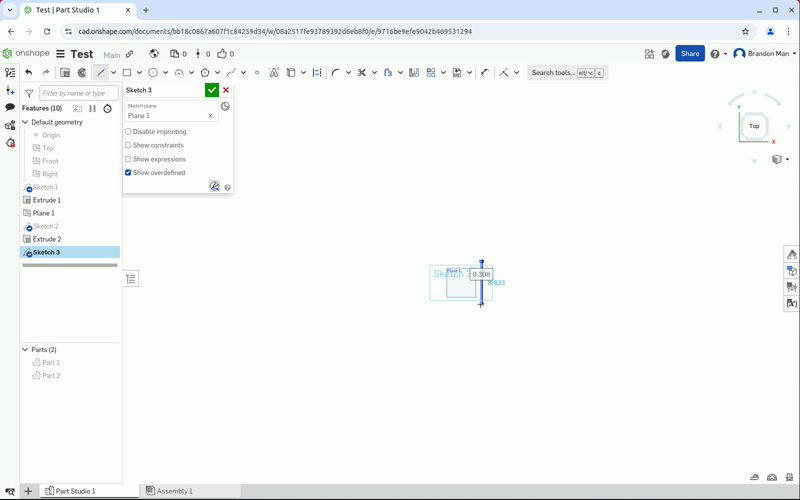
scroll(6)
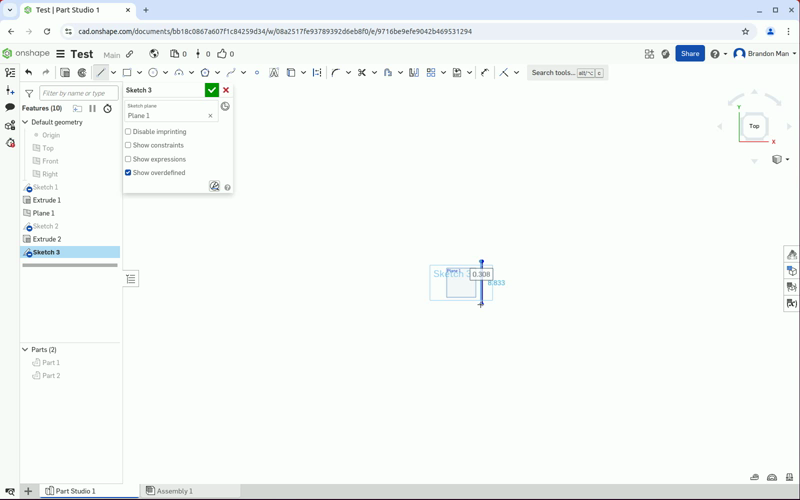
scroll(6)
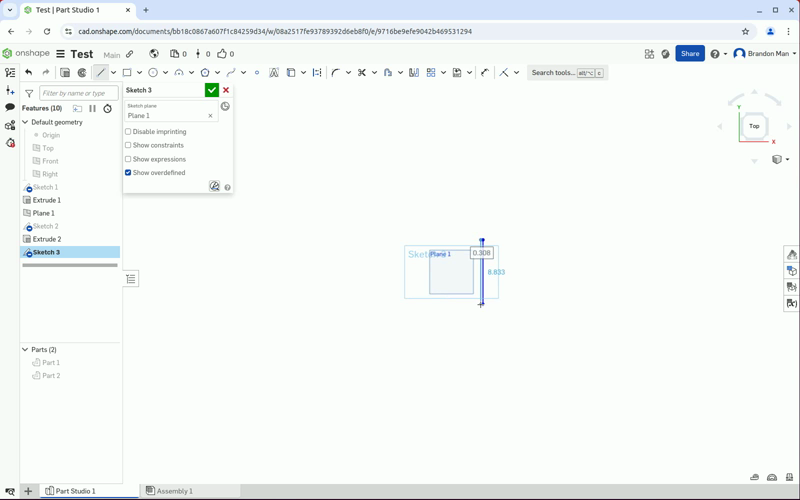
scroll(6)
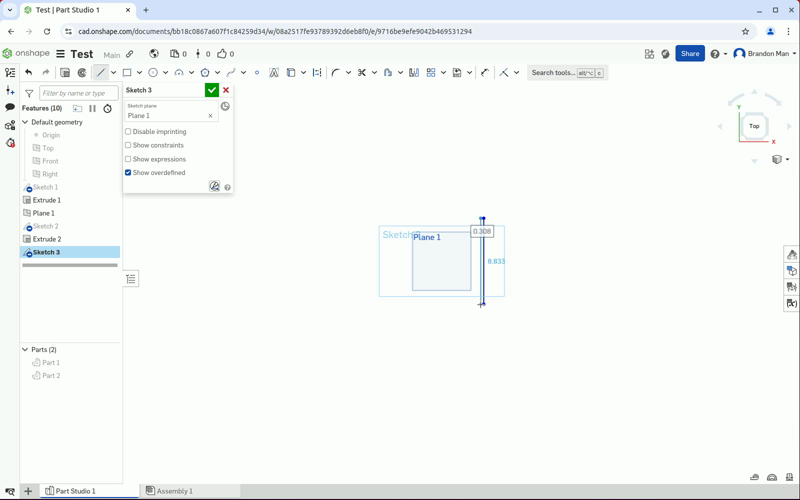
scroll(6)
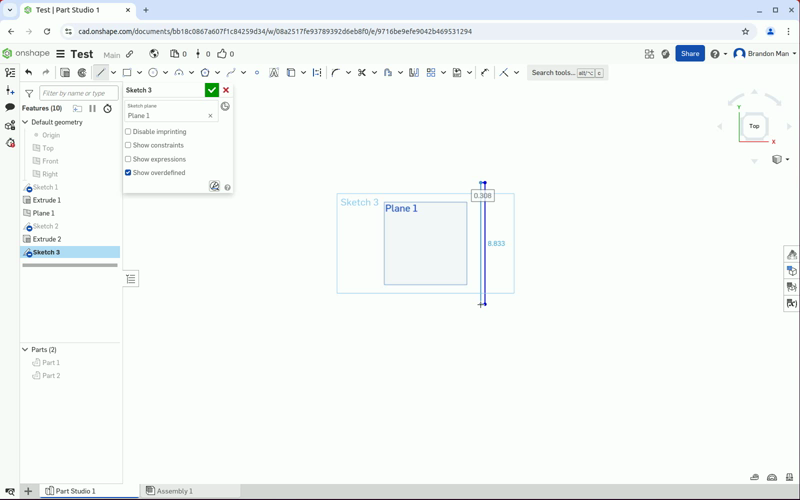
scroll(6)
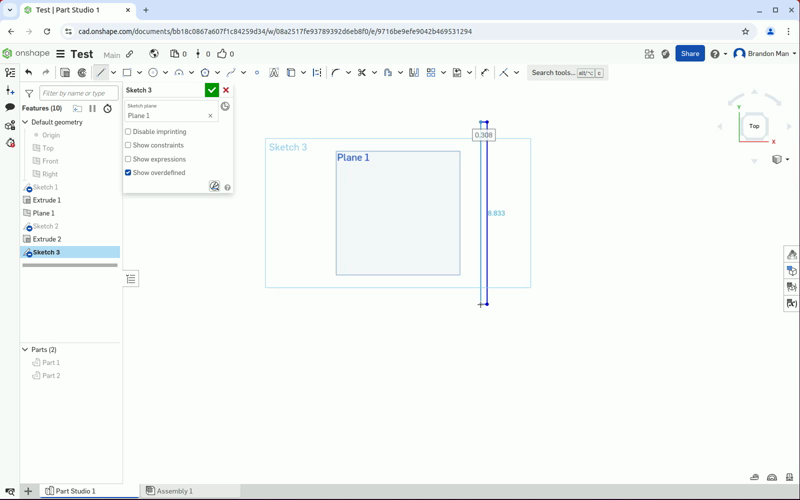
scroll(6)
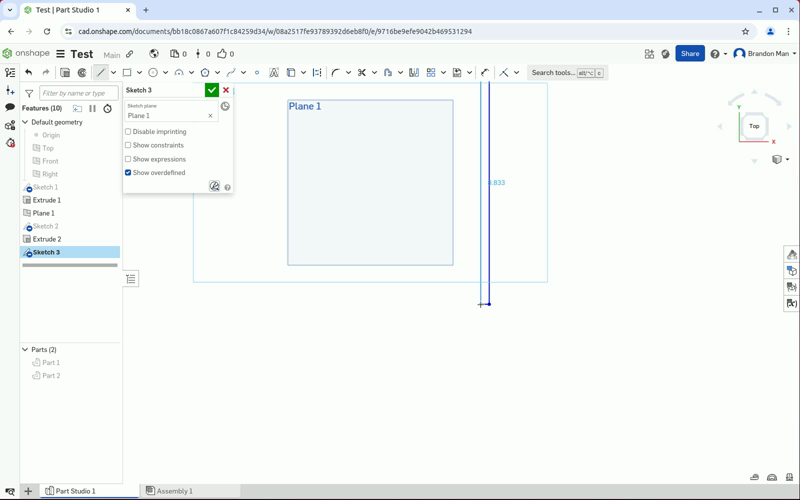
scroll(6)
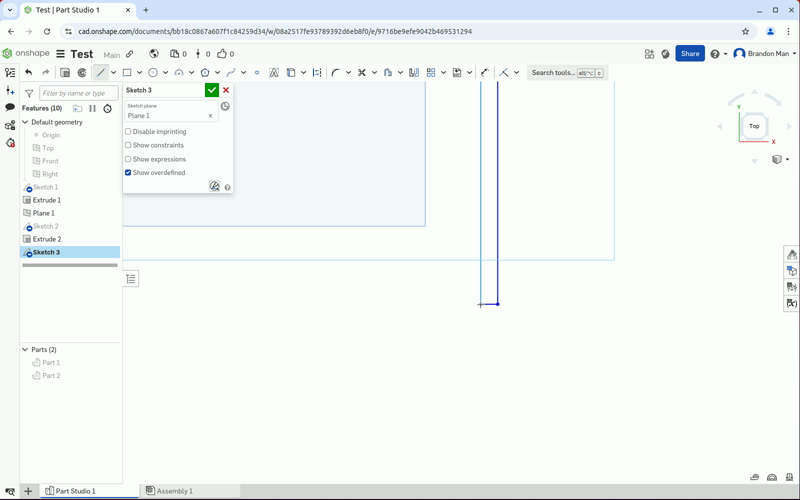
key_up(shift)
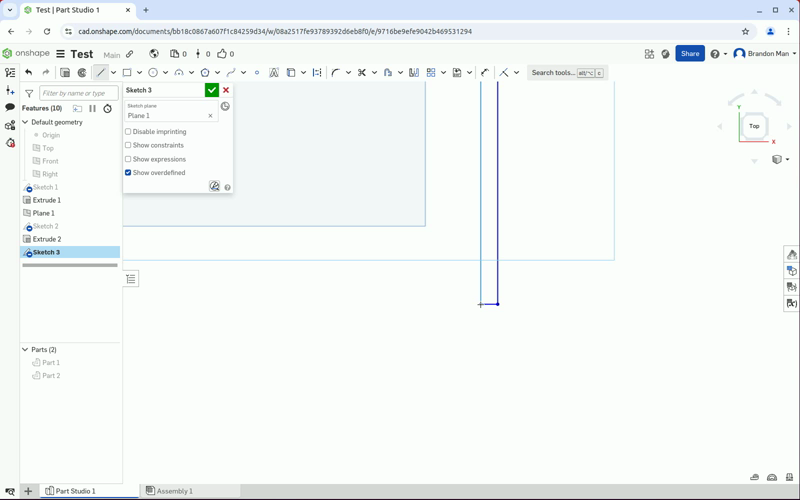
click(480, 304)
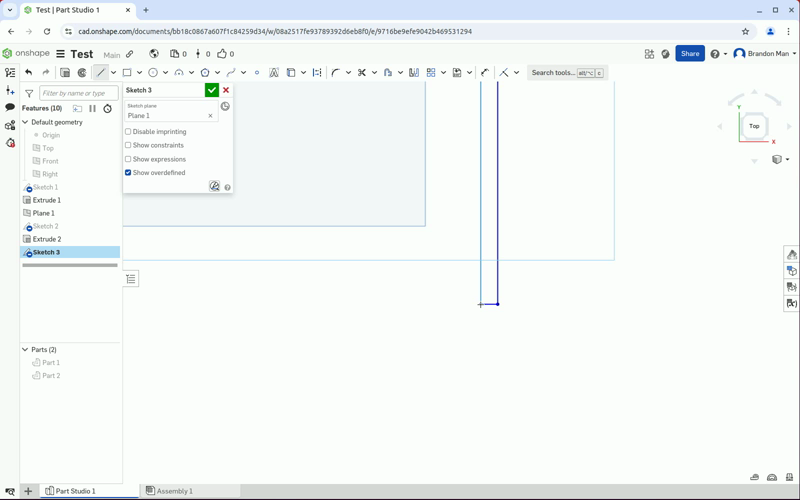
scroll(-6)
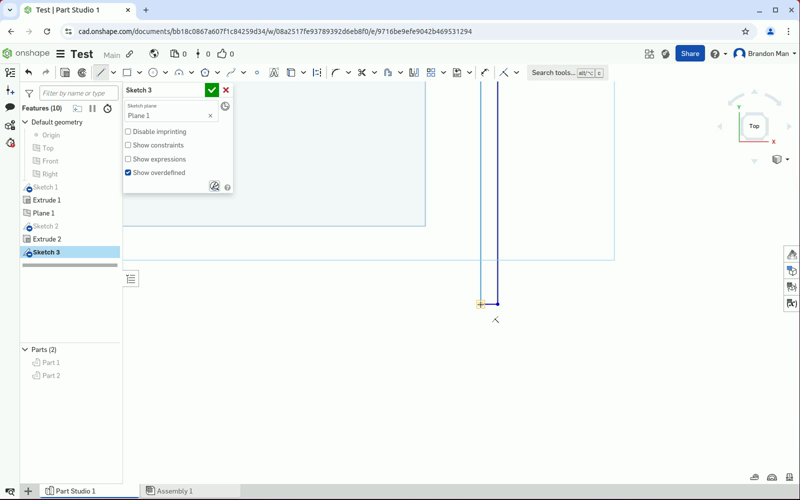
scroll(-6)
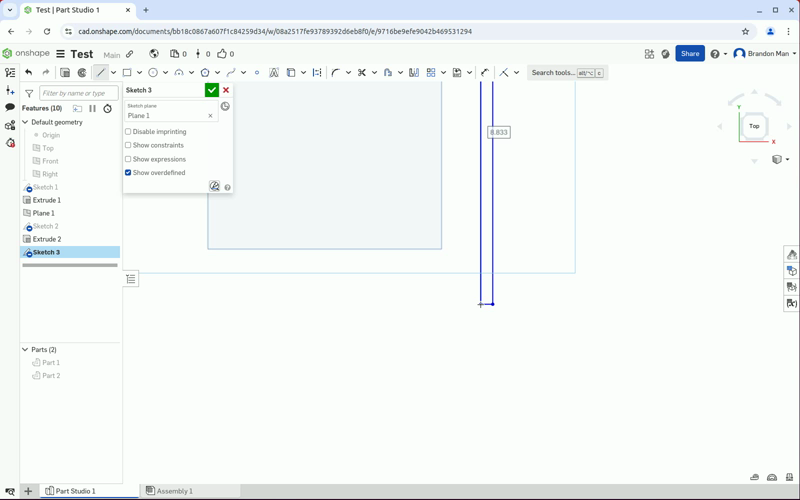
scroll(-6)
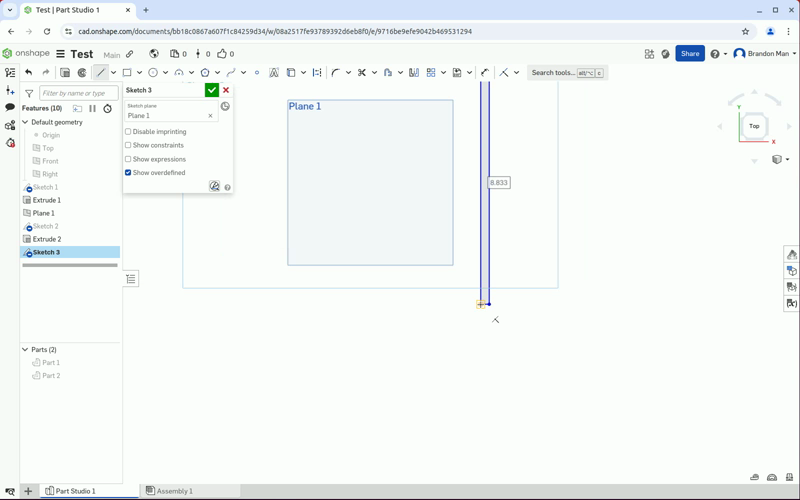
scroll(-6)
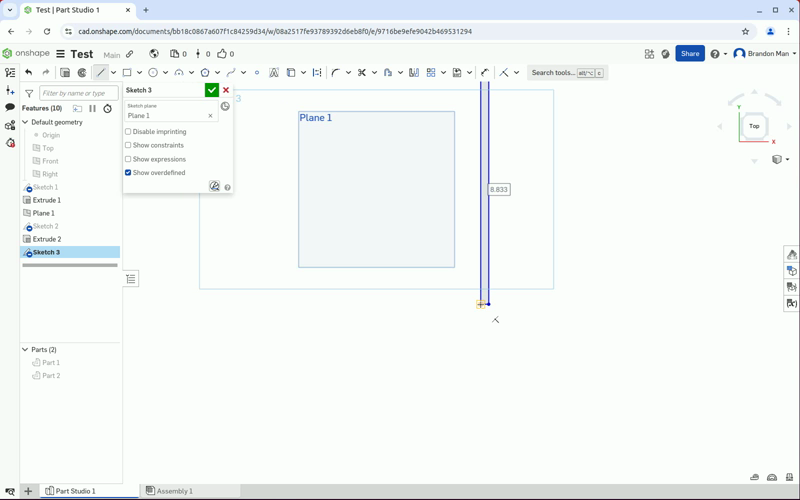
scroll(-6)
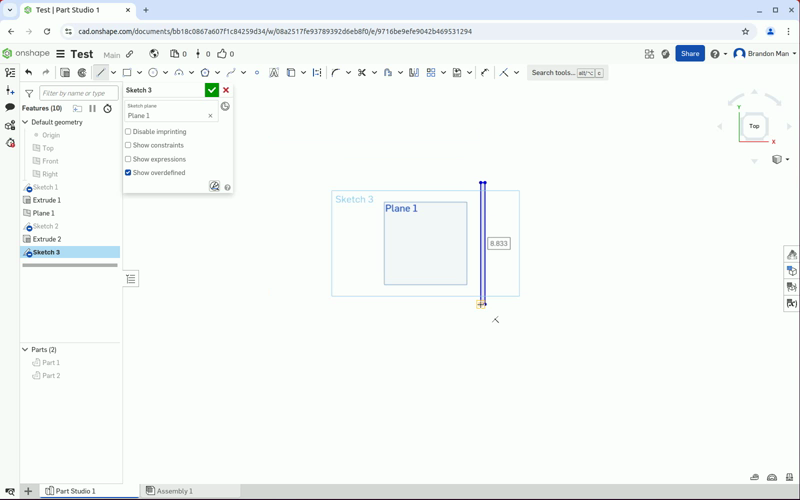
scroll(-6)
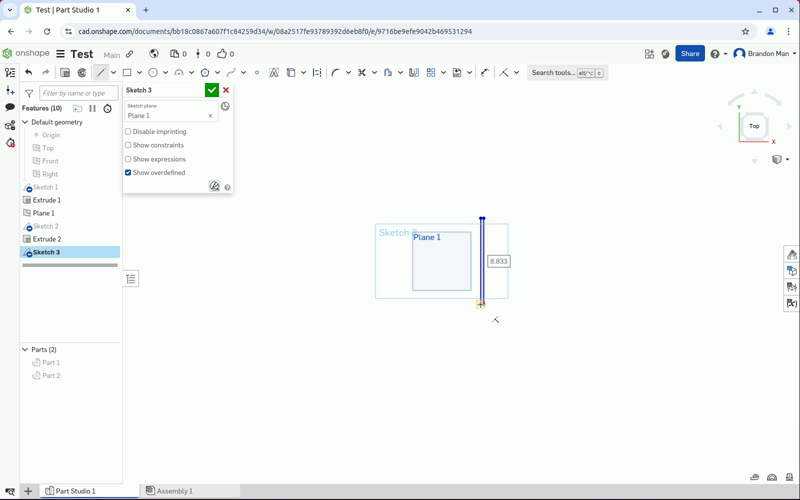
scroll(-6)
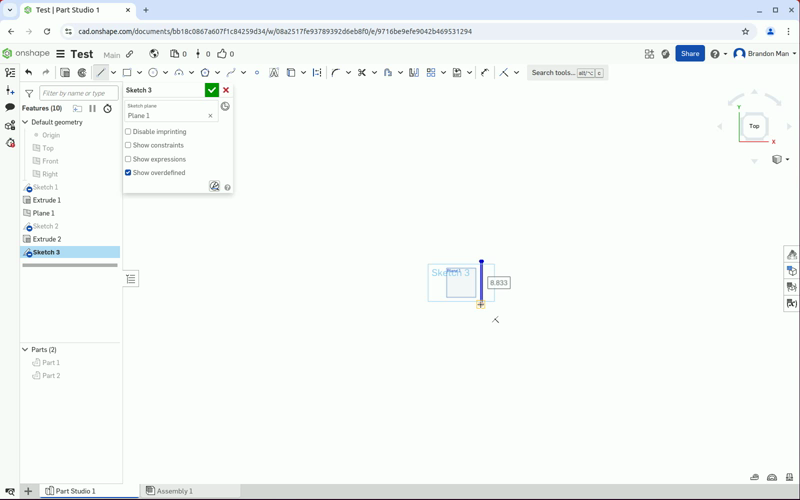
key(esc)
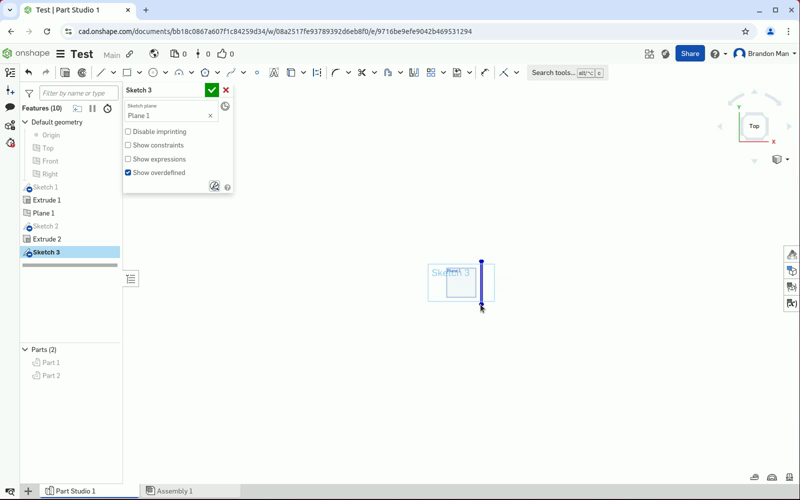
mouse_move(481, 283)
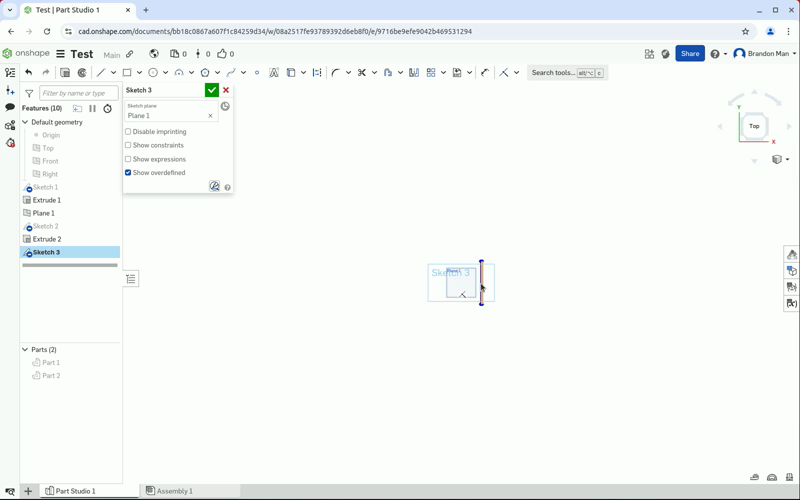
scroll(6)
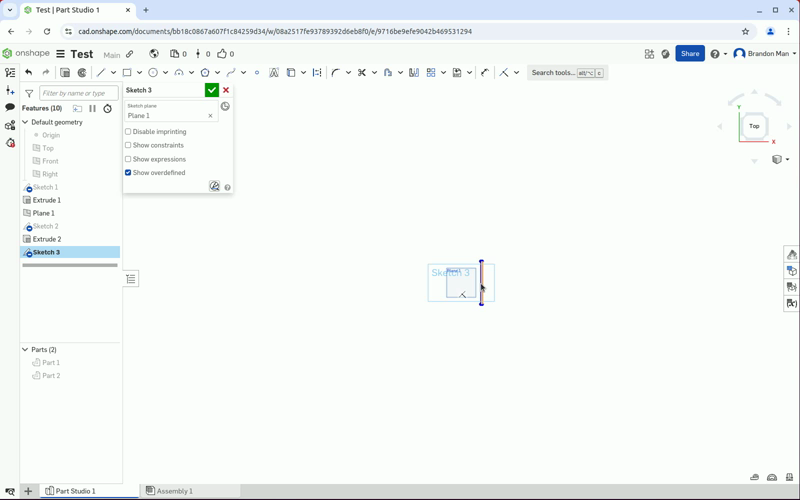
scroll(6)
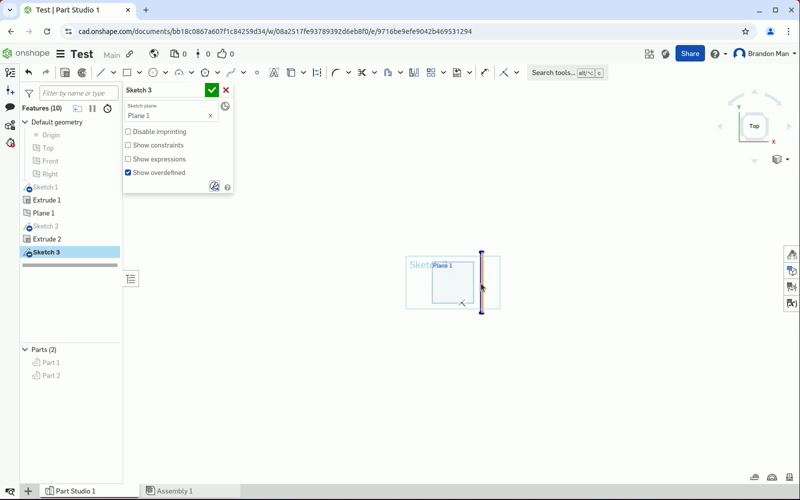
scroll(6)
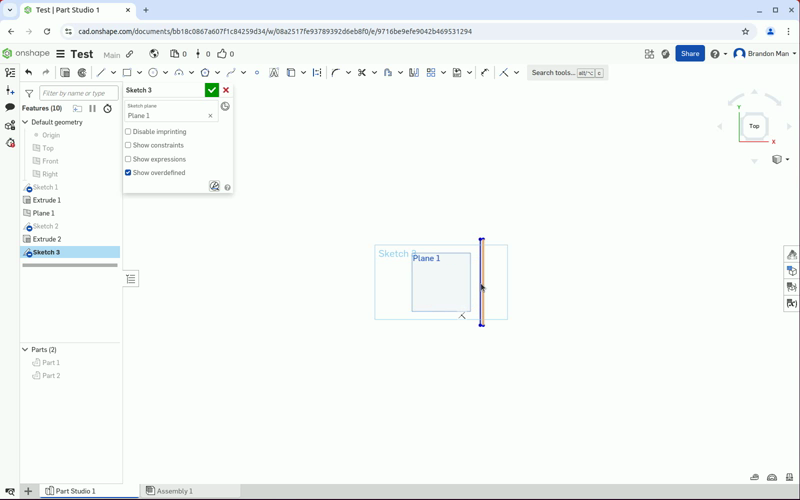
scroll(6)
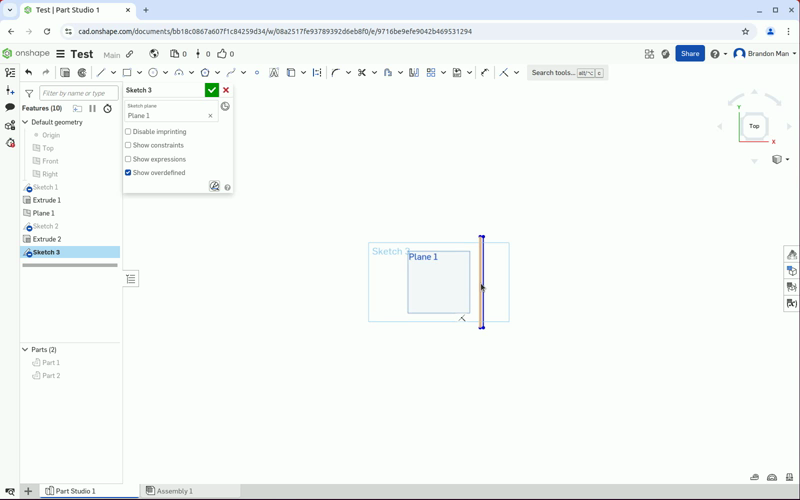
scroll(6)
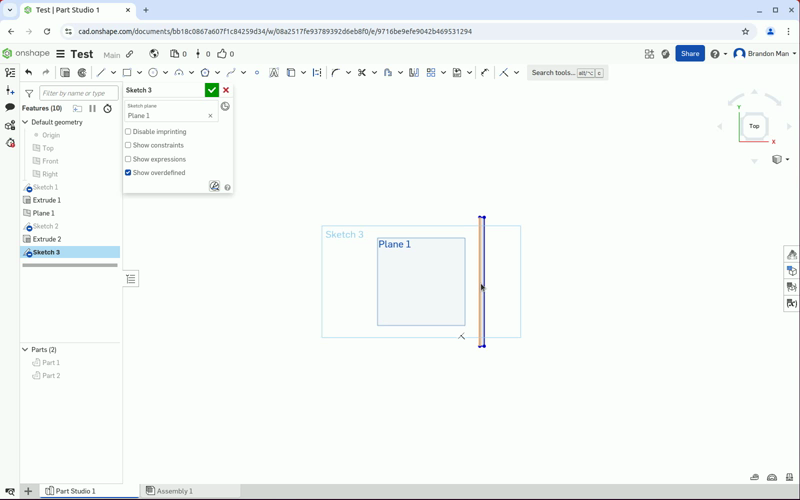
scroll(6)
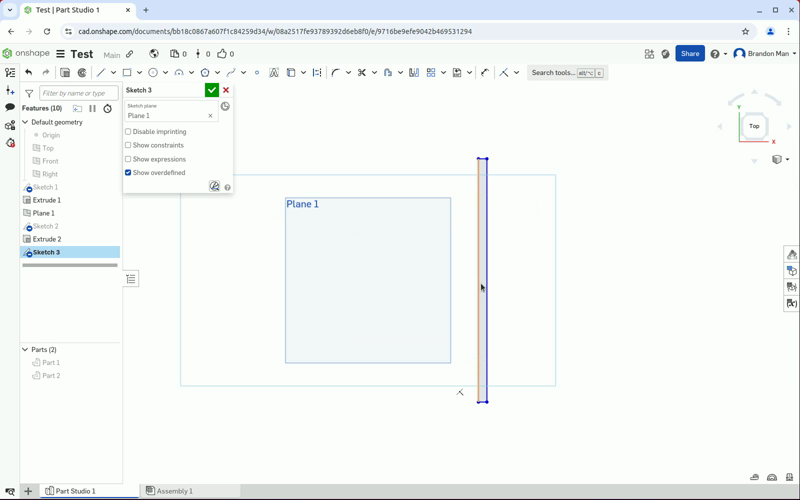
scroll(6)
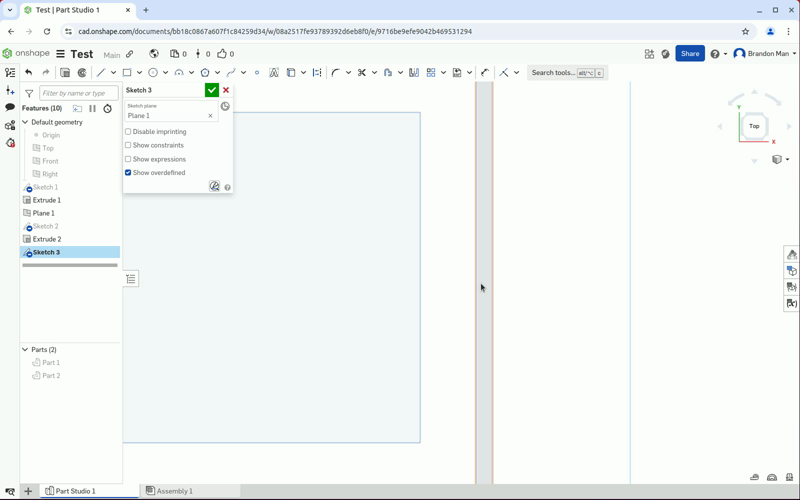
click(481, 283)
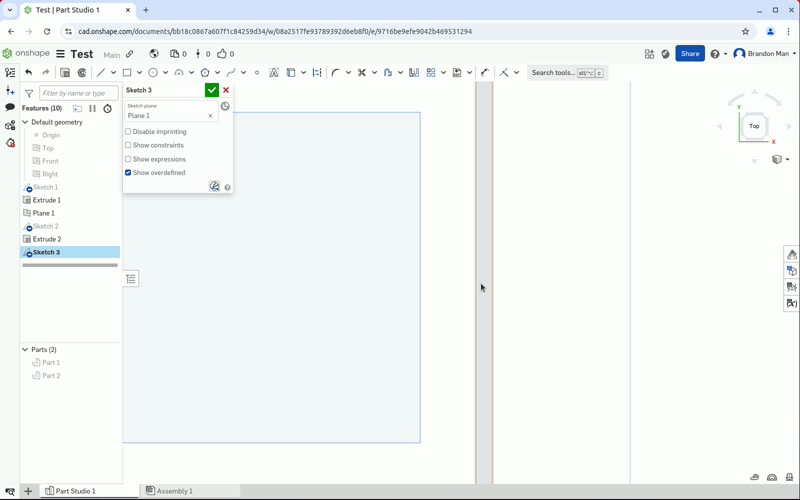
scroll(-6)
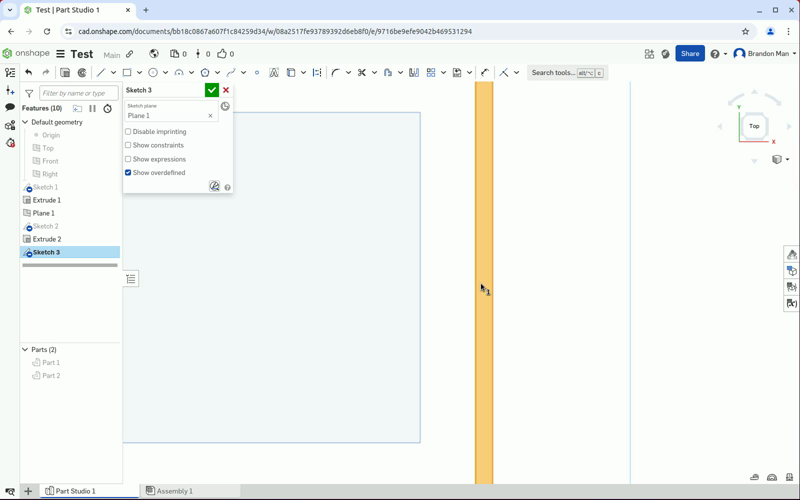
scroll(-6)
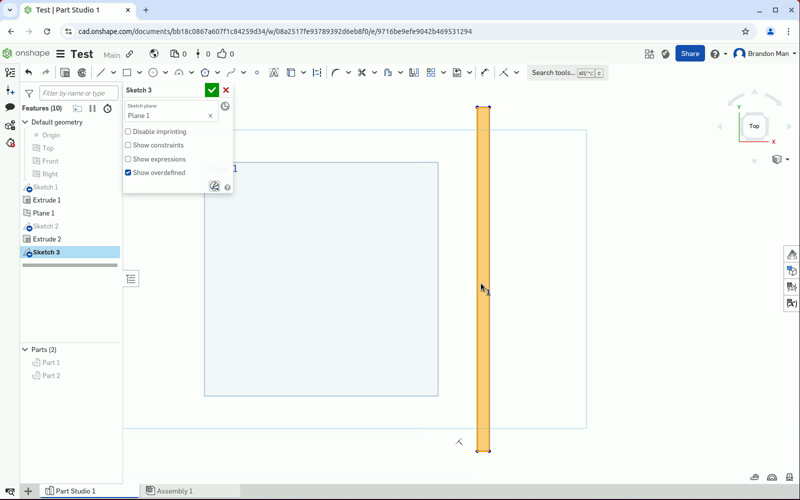
scroll(-6)
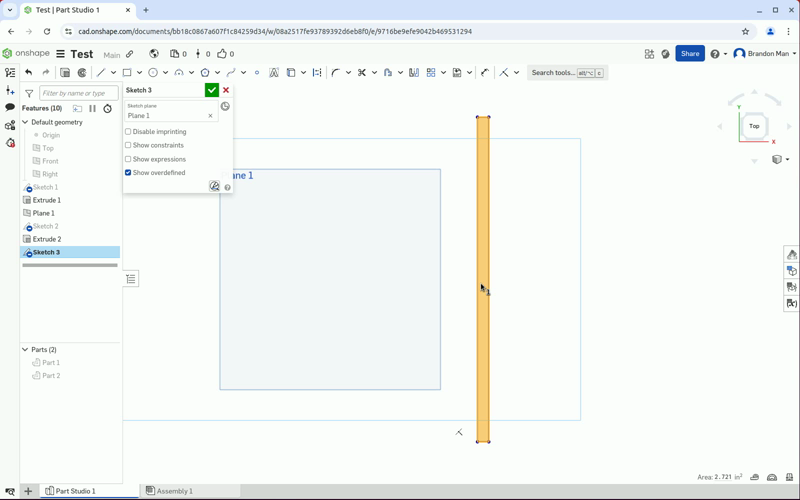
scroll(-6)
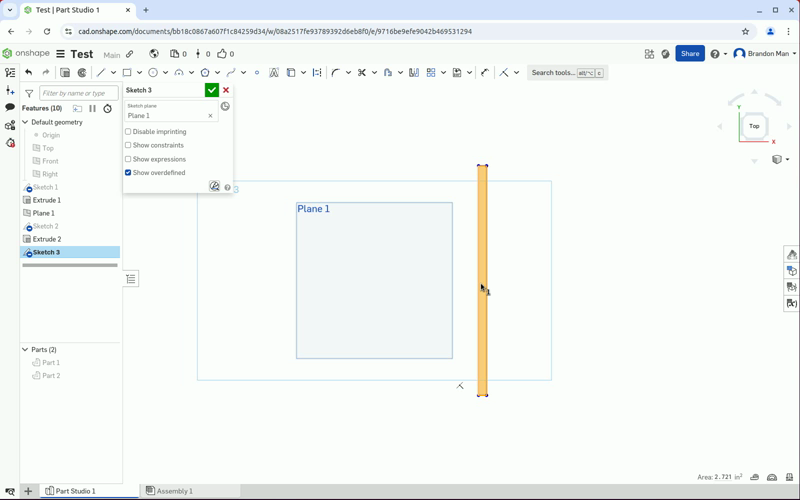
scroll(-6)
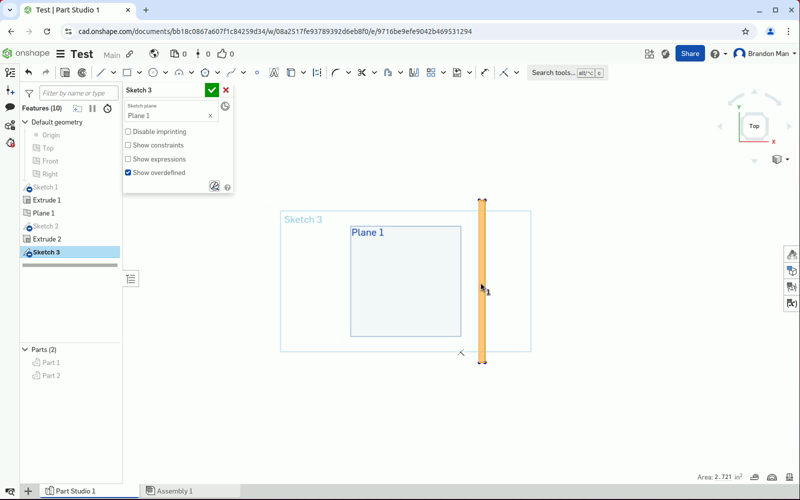
scroll(-6)
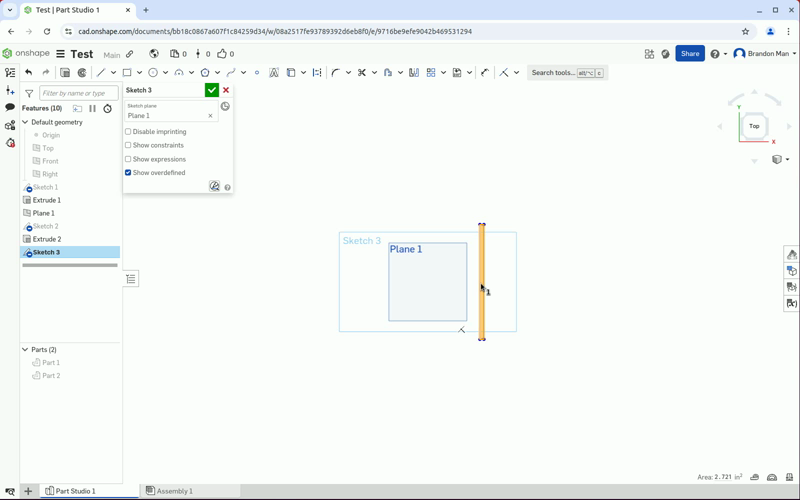
scroll(-6)
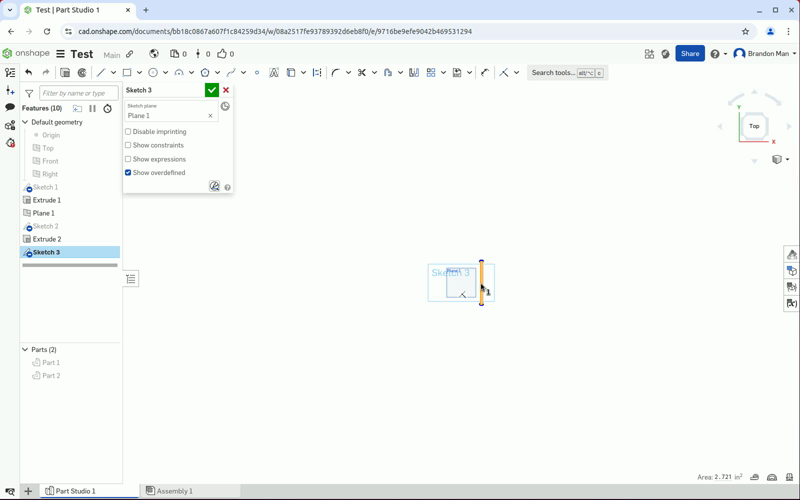
mouse_move(73, 352)
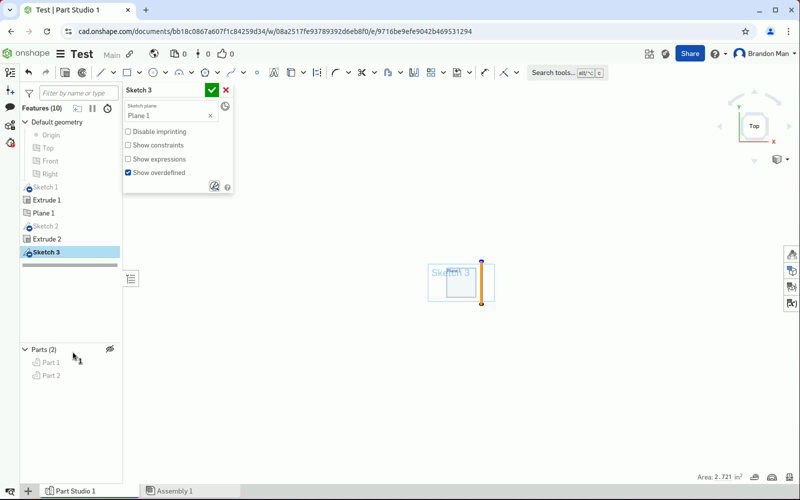
key(shift+y)
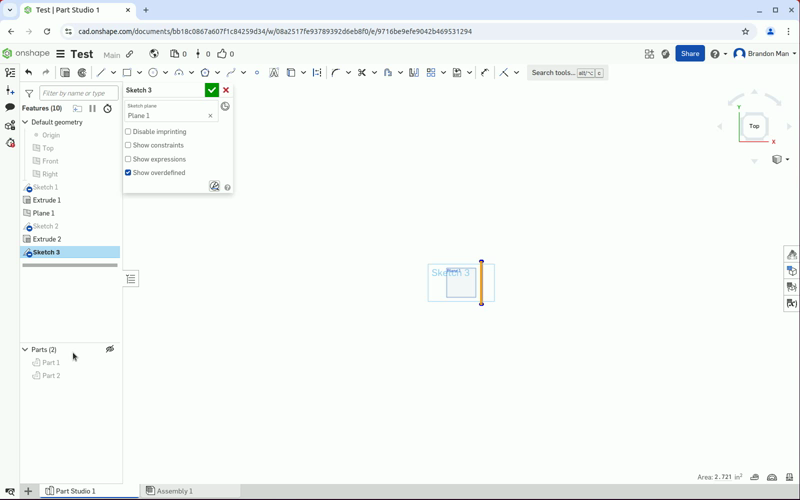
key(shift+e)
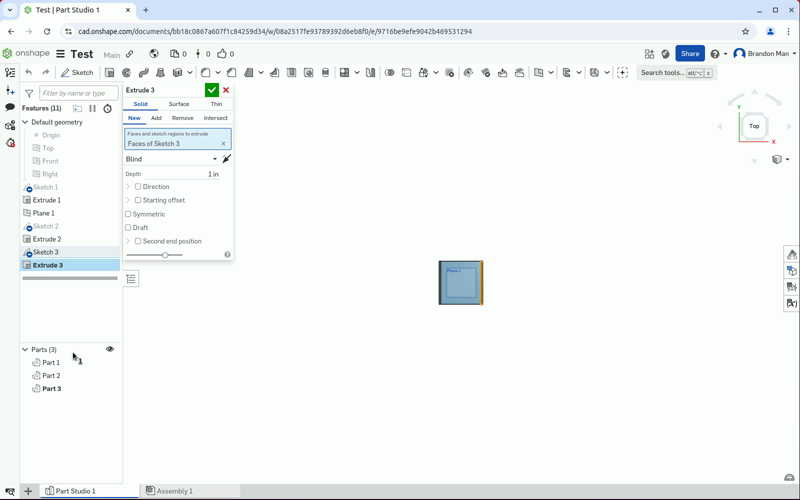
mouse_move(143, 106)
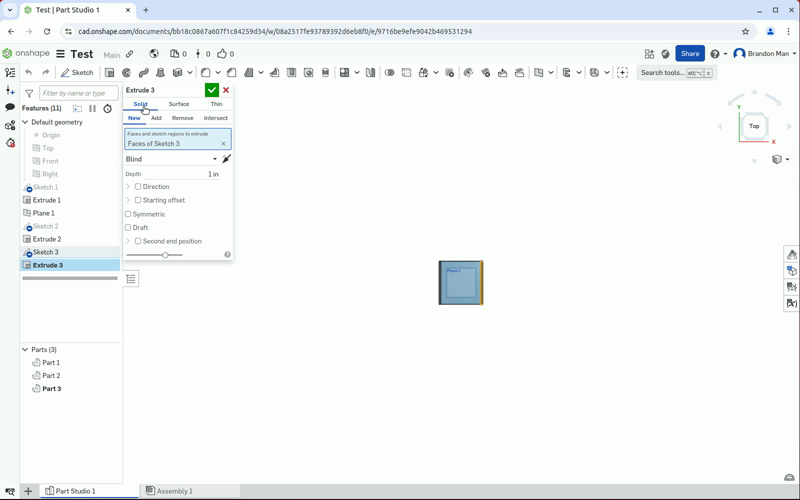
click(143, 106)
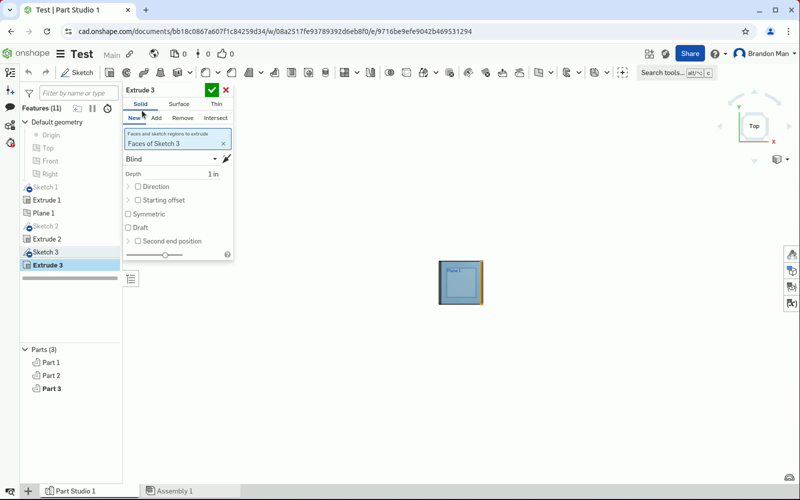
mouse_move(137, 120)
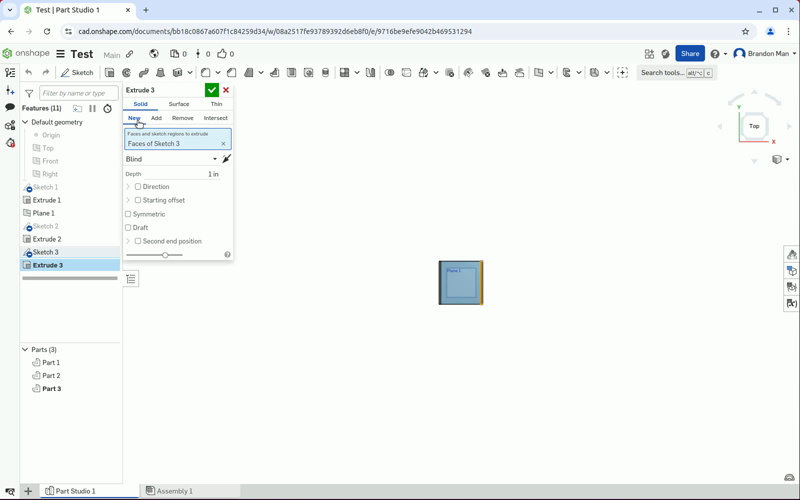
click(137, 120)
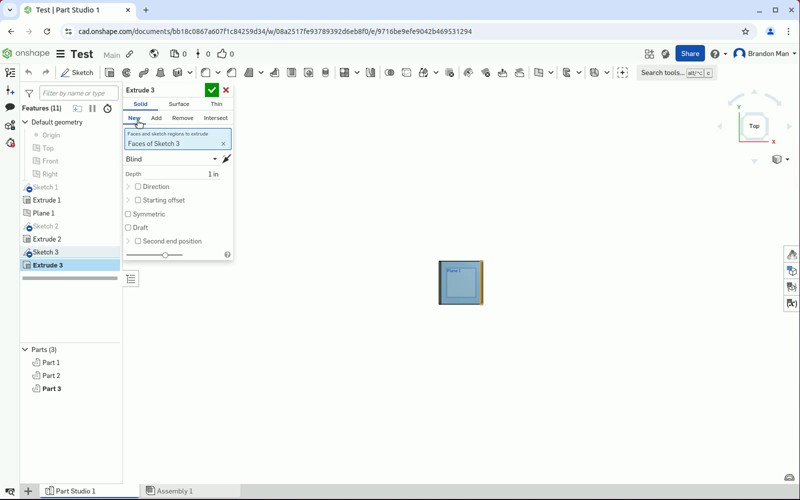
key(tab, 4)
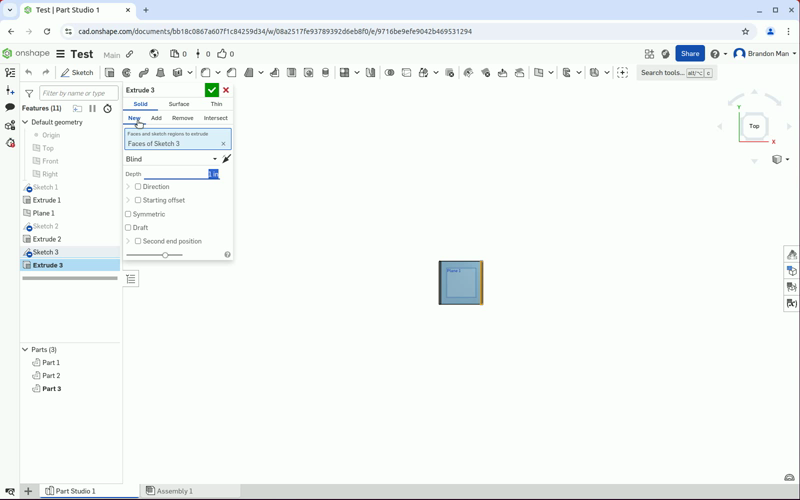
text(20.46)
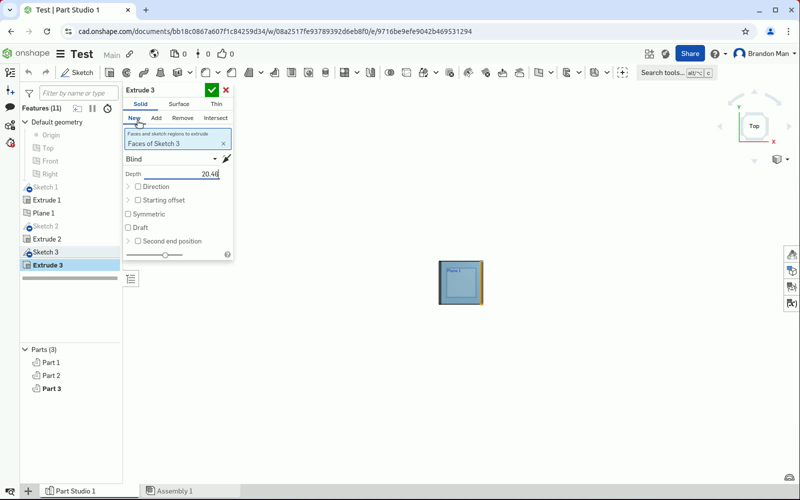
key(enter)
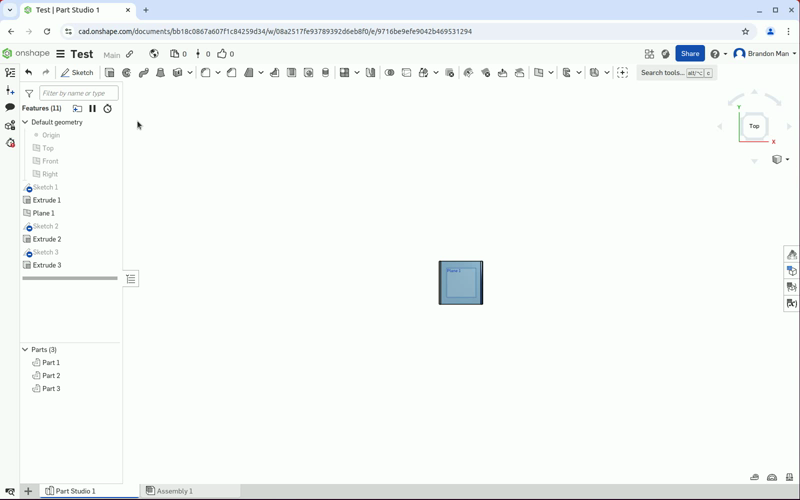
key(shift+h)
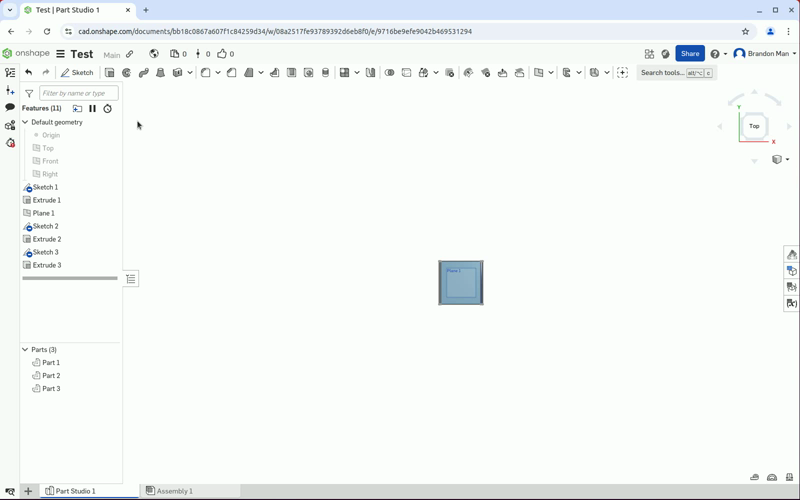
key(shift+h)
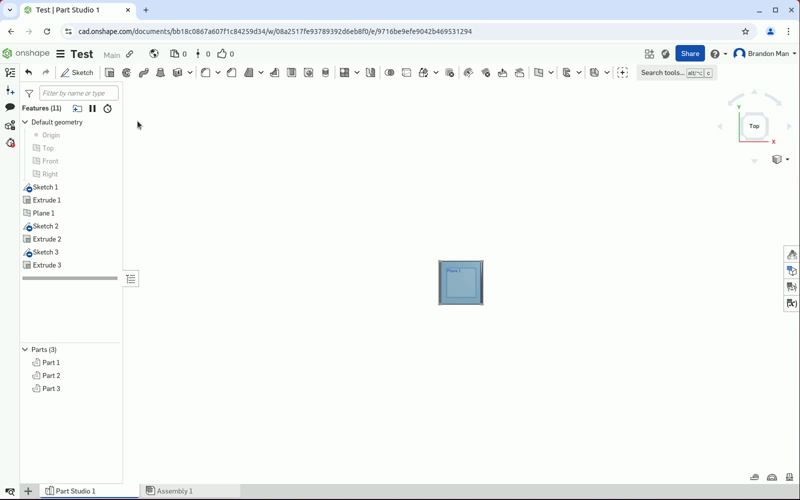
key(shift+7)
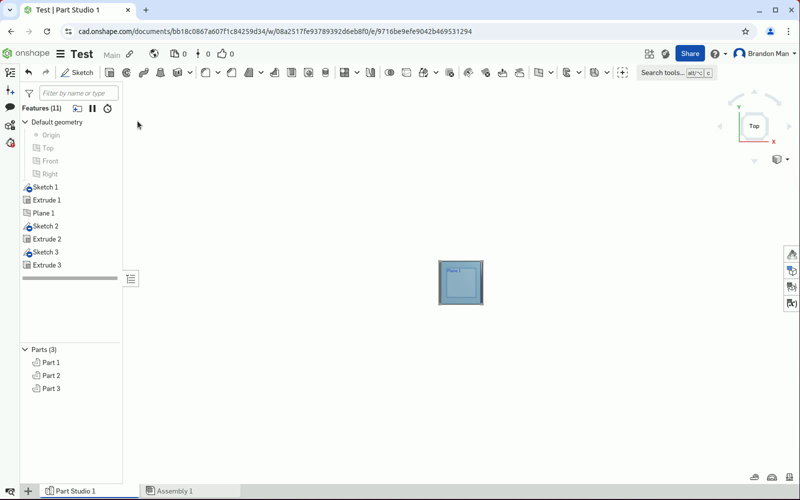
key(up, 3)
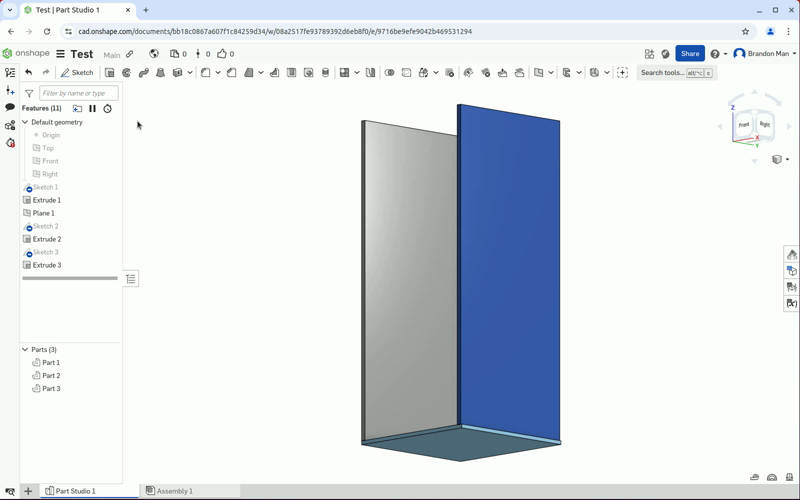
key(left, 3)
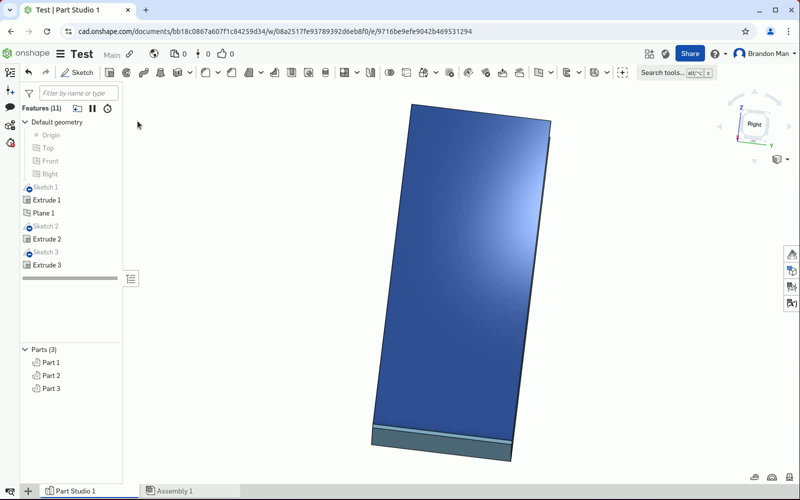
key(right, 3)
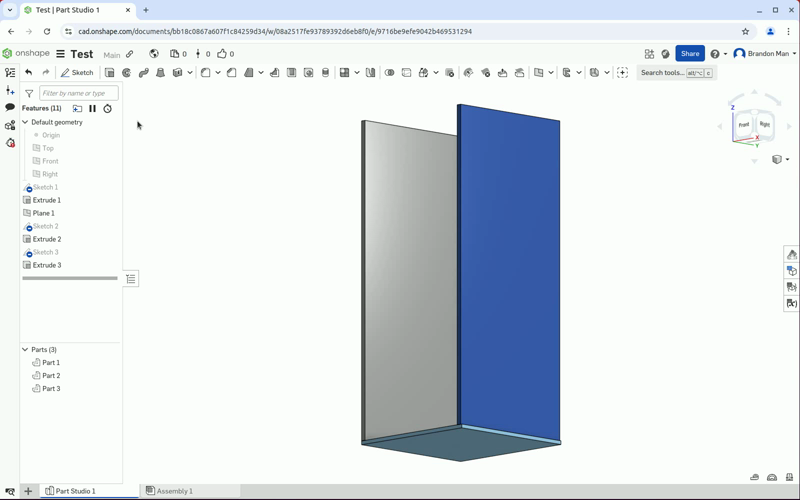
key(down, 3)
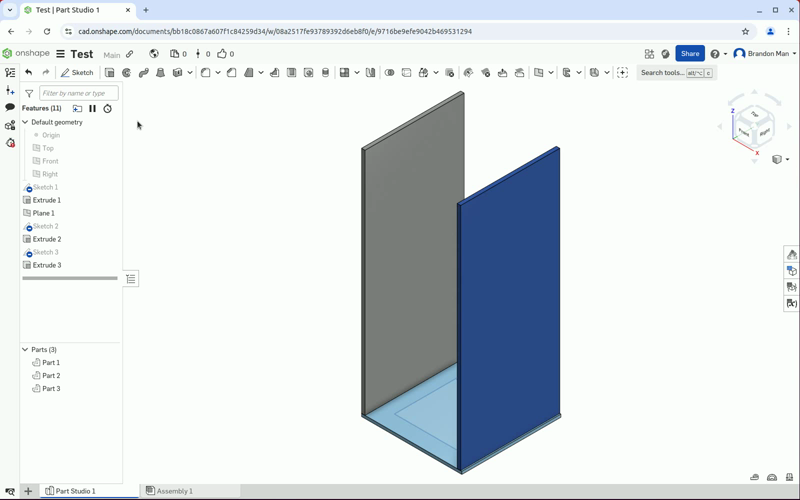
mouse_move(73, 189)
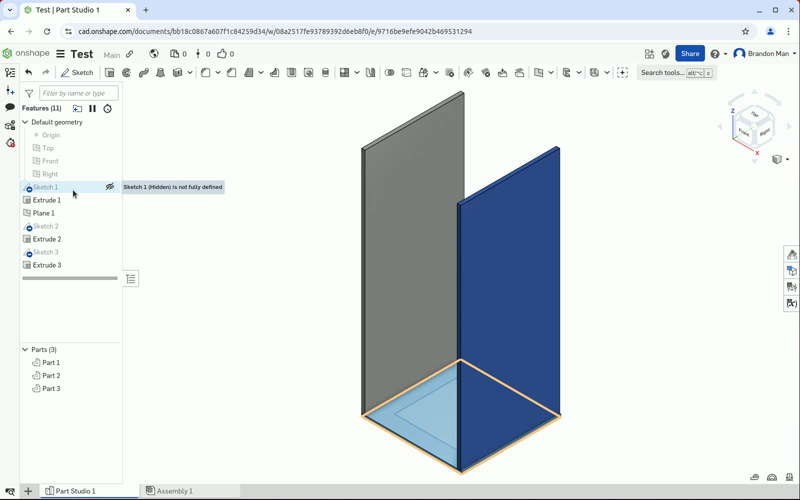
click(73, 189)